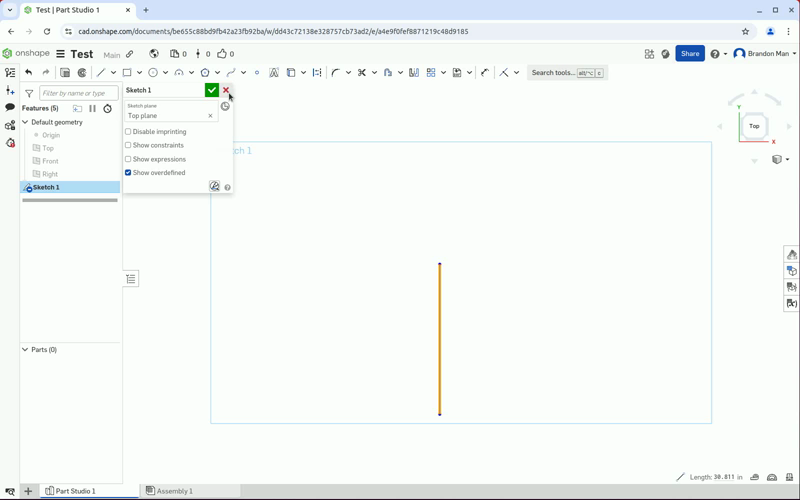
key(shift+h)
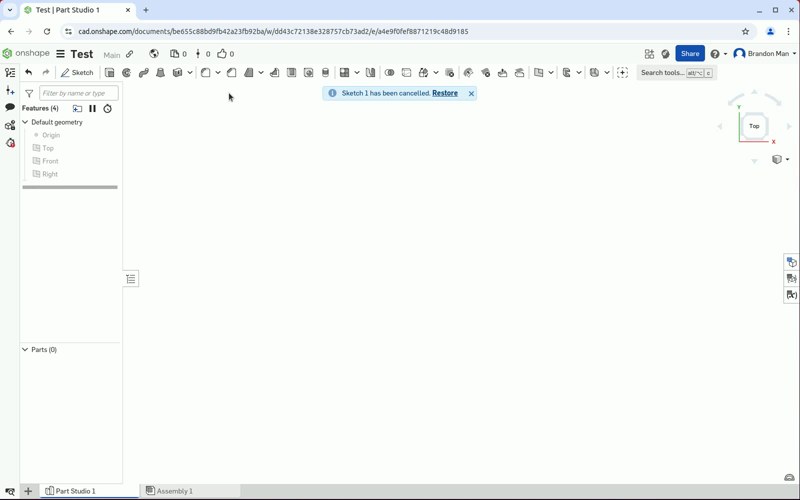
mouse_move(73, 352)
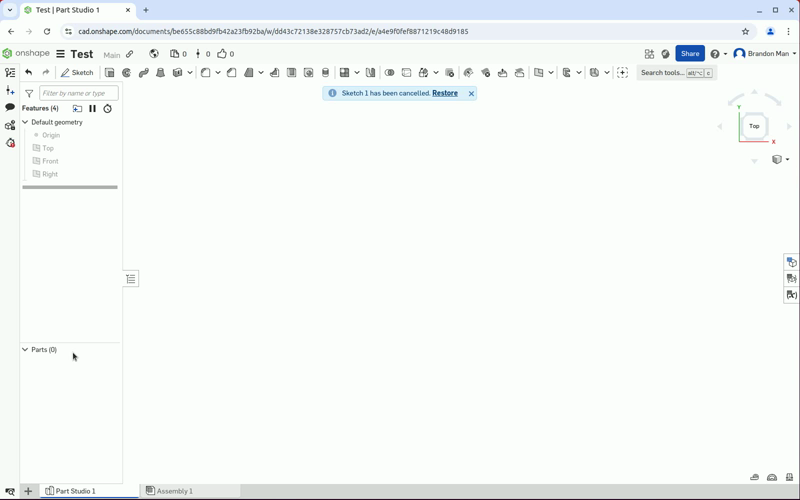
key(y)
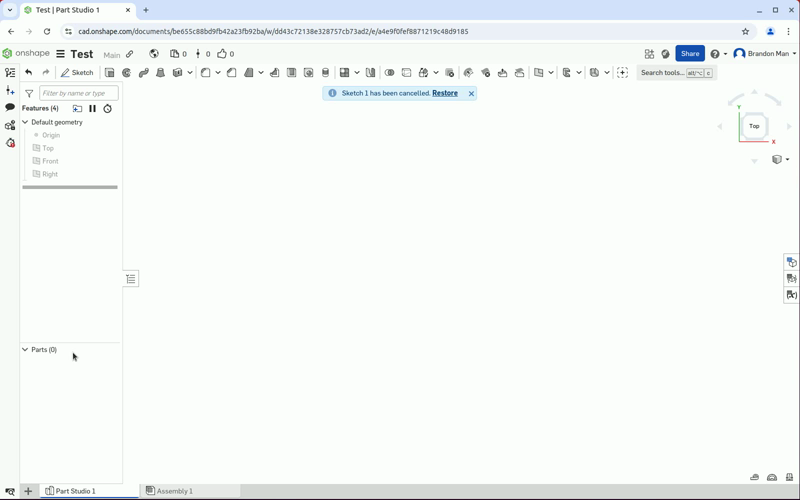
key(shift+p)
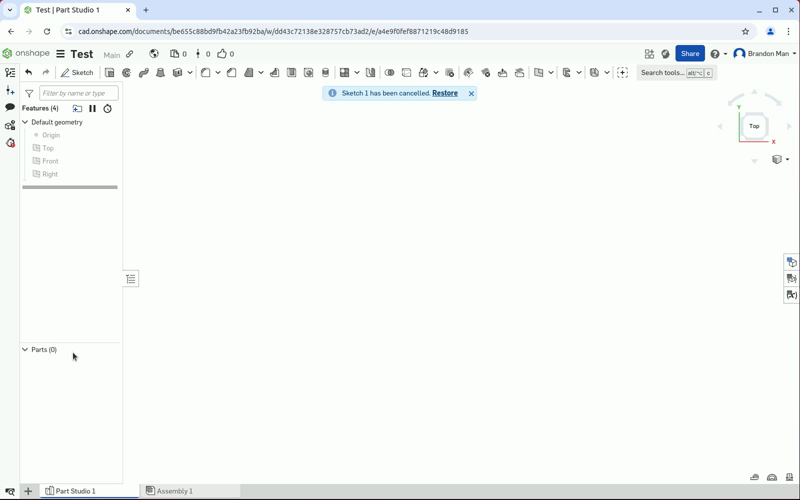
key(space)
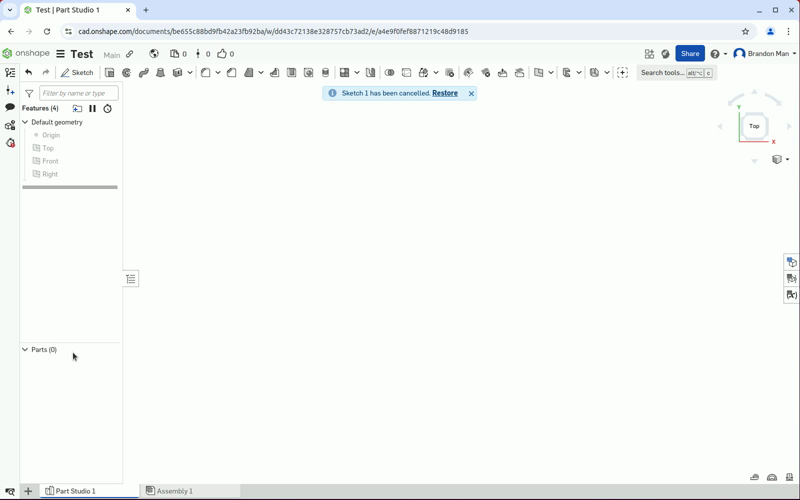
key_down(shift)
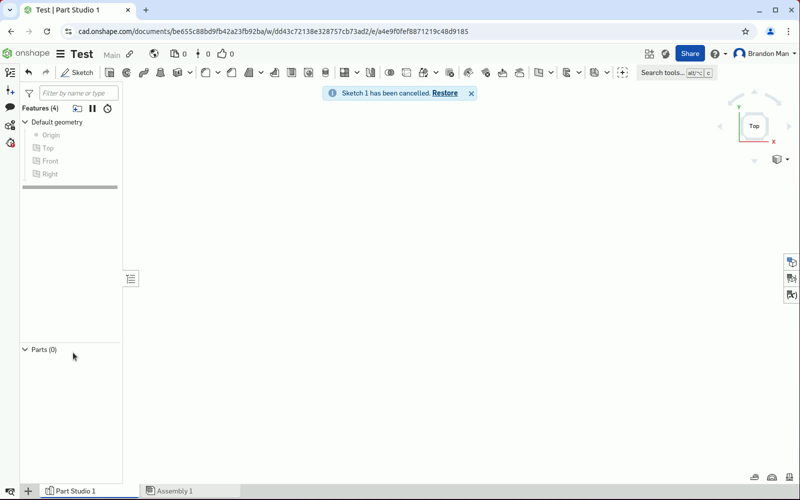
key(up)
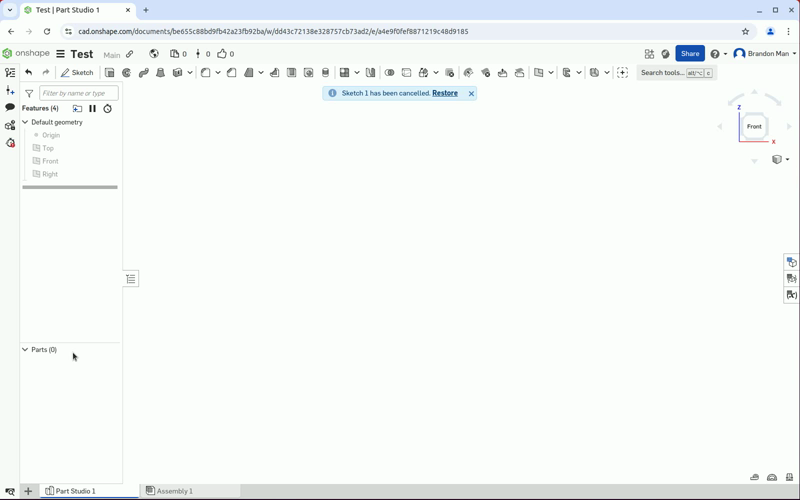
key_up(shift)
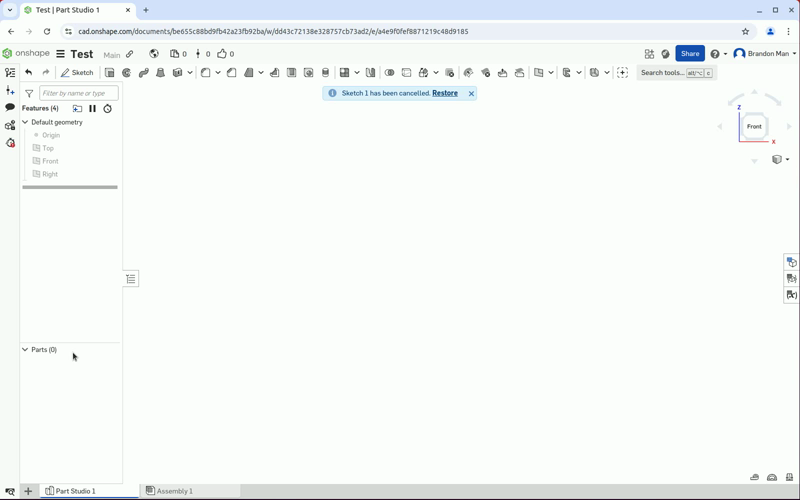
mouse_move(73, 352)
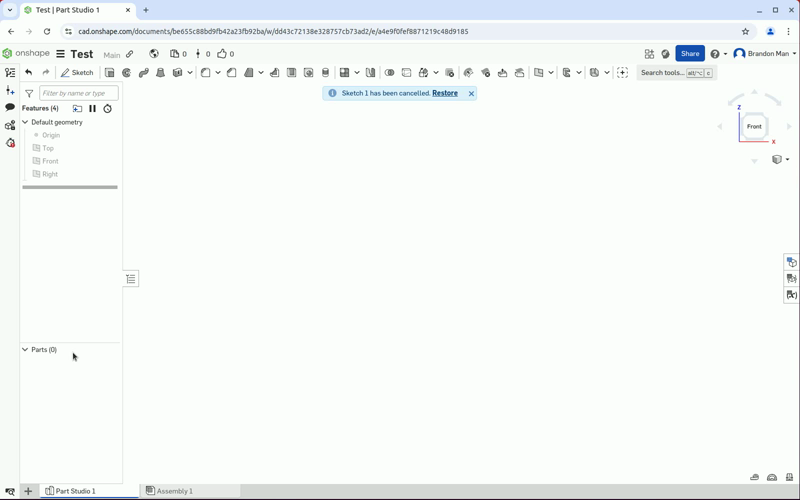
key(shift+y)
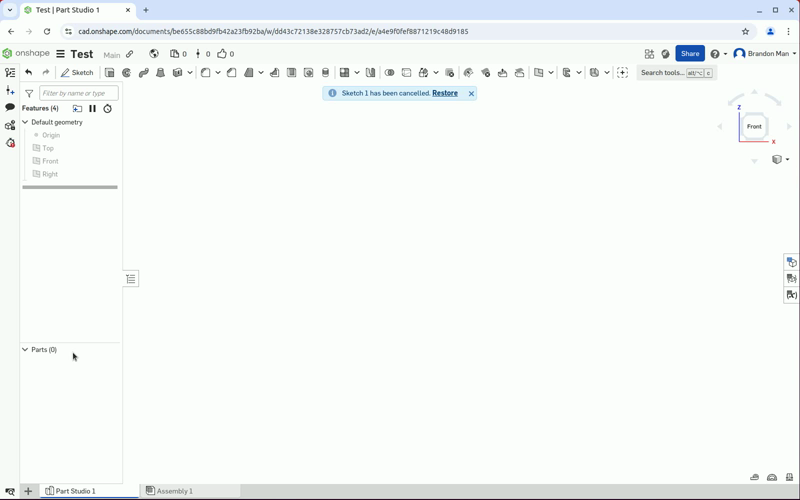
key(shift+s)
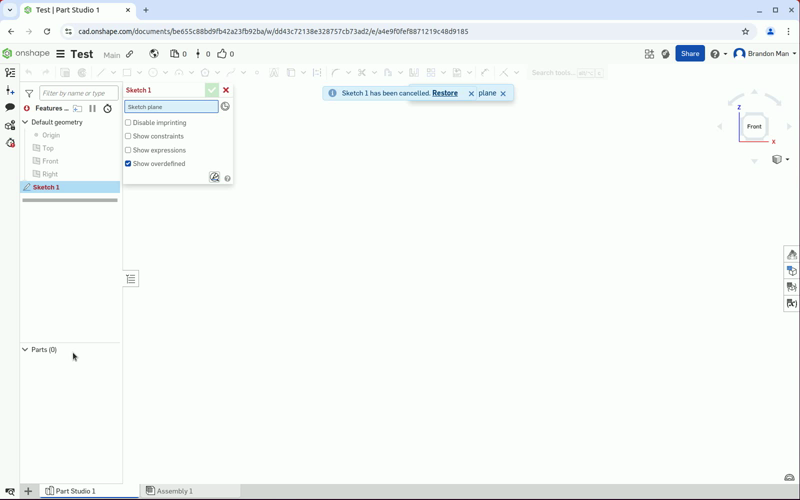
mouse_move(73, 163)
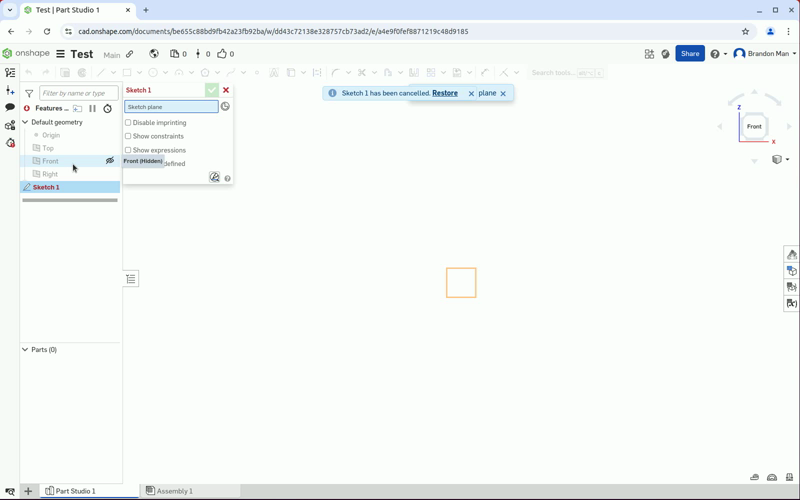
click(73, 163)
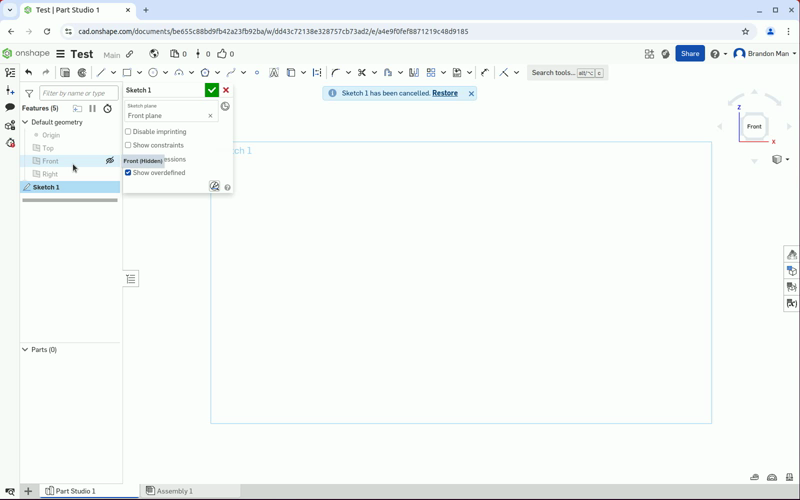
mouse_move(73, 352)
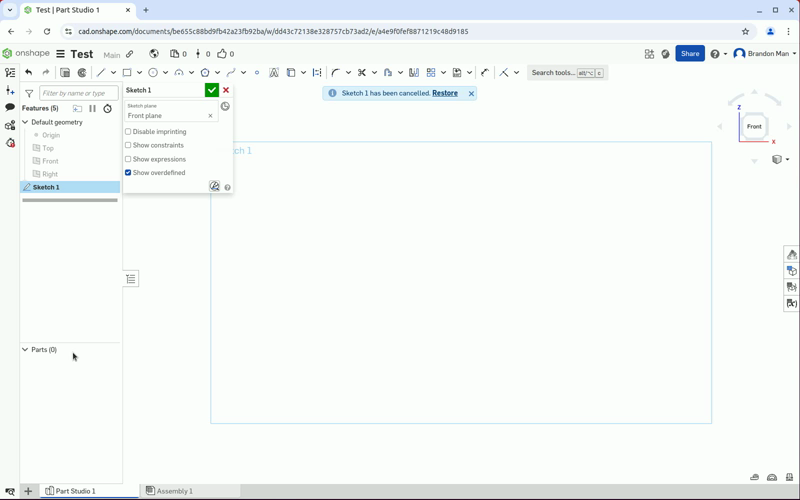
key(y)
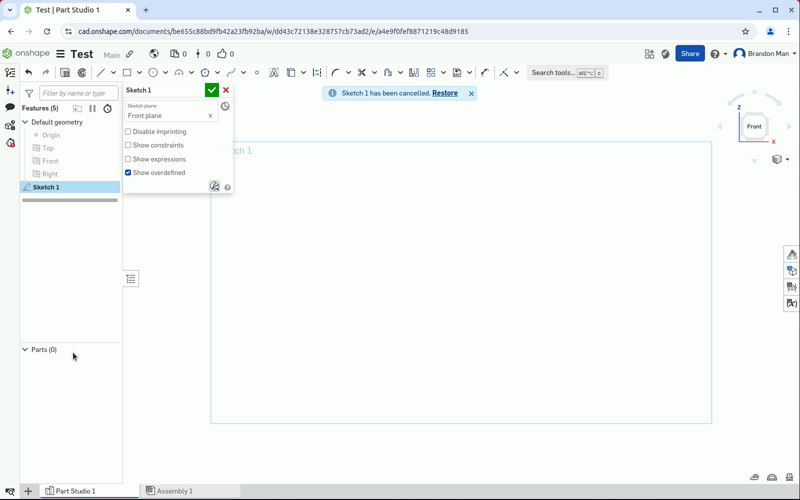
key(l)
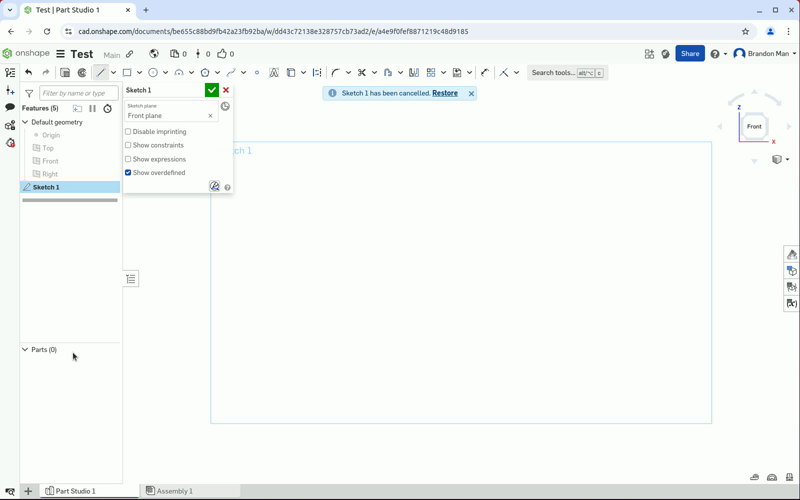
key_down(shift)
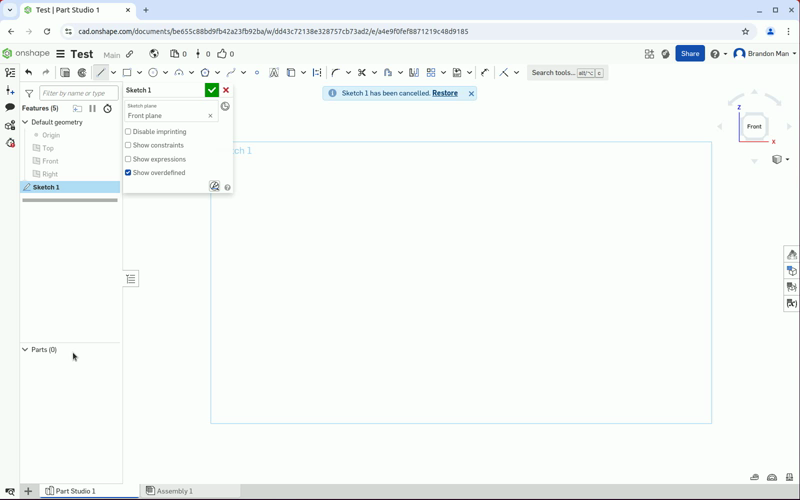
mouse_move(404, 260)
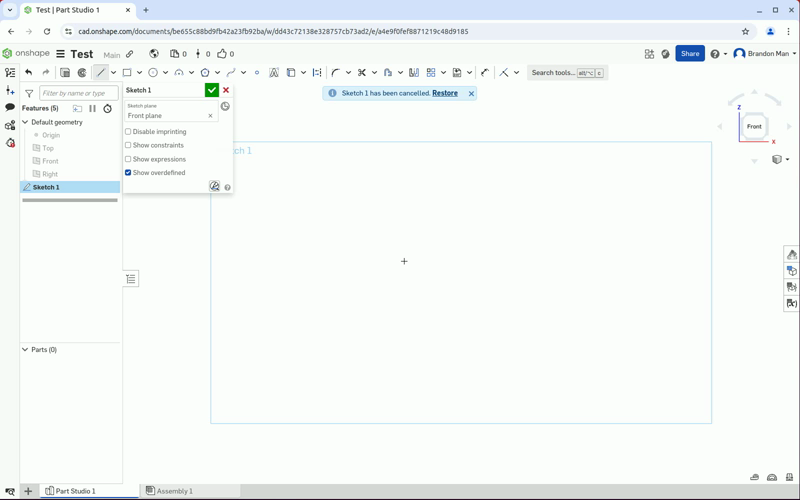
click(404, 260)
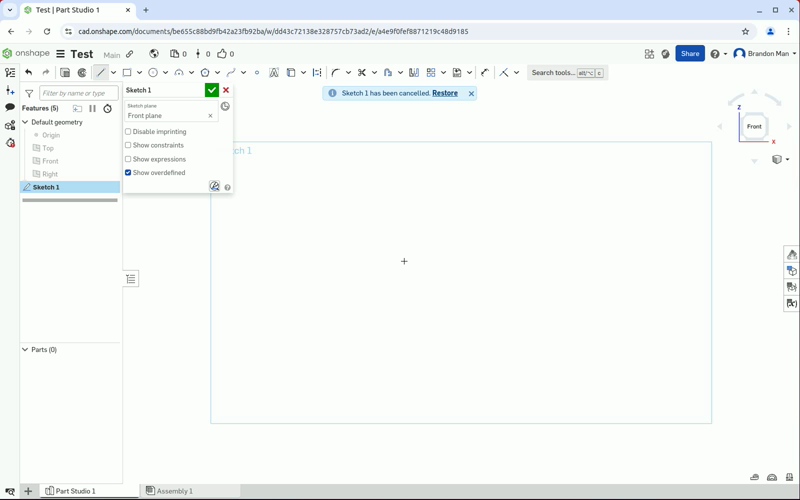
key_up(shift)
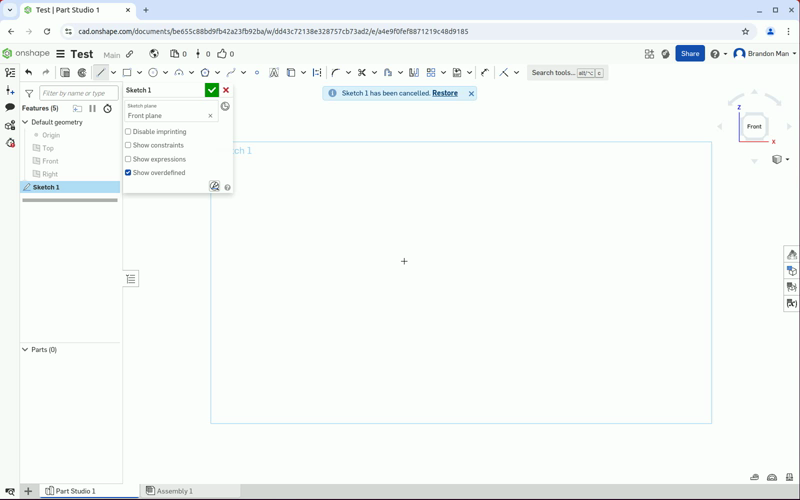
key_down(shift)
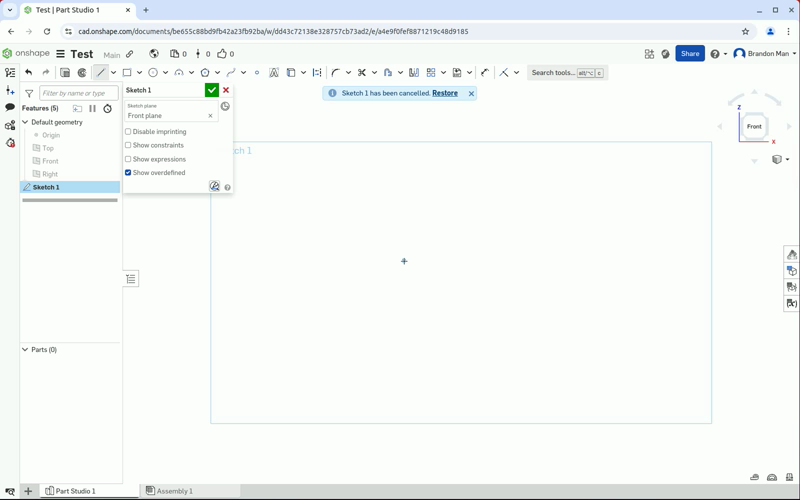
mouse_move(434, 260)
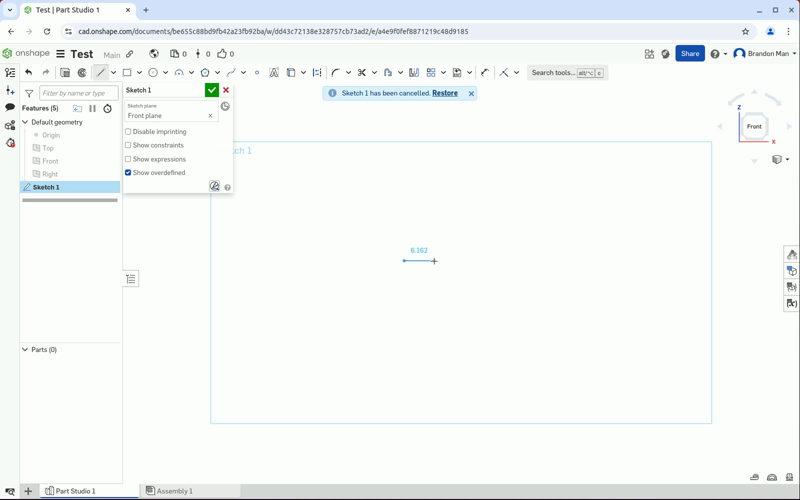
mouse_move(461, 260)
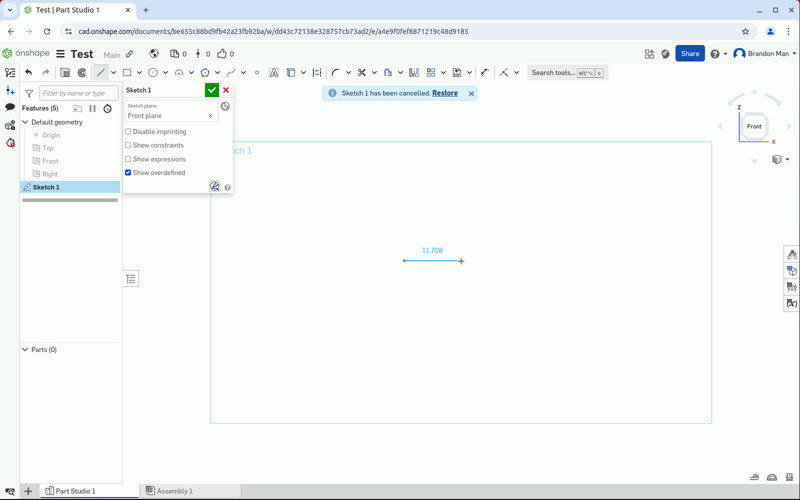
click(461, 260)
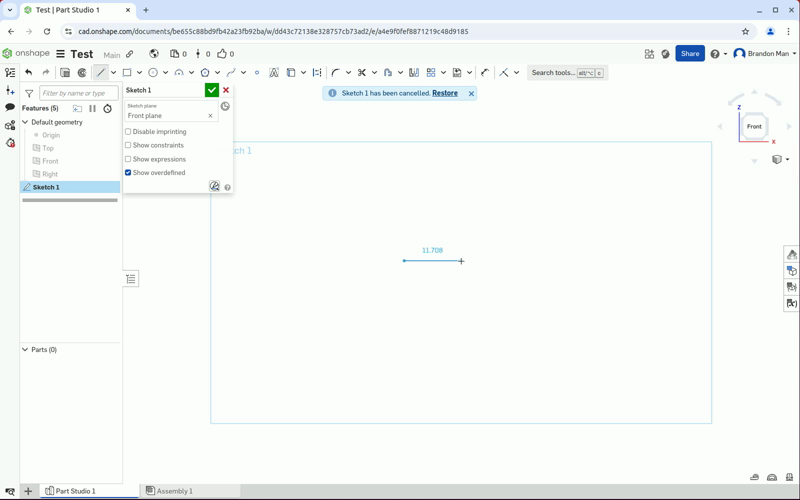
key_up(shift)
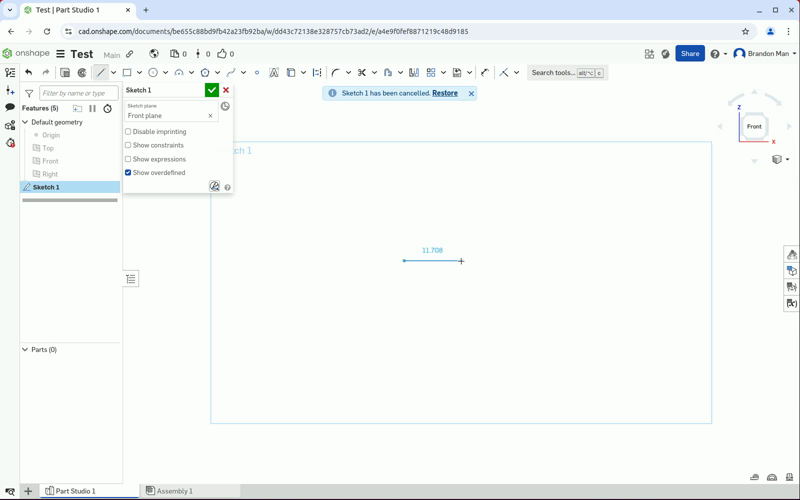
key_down(shift)
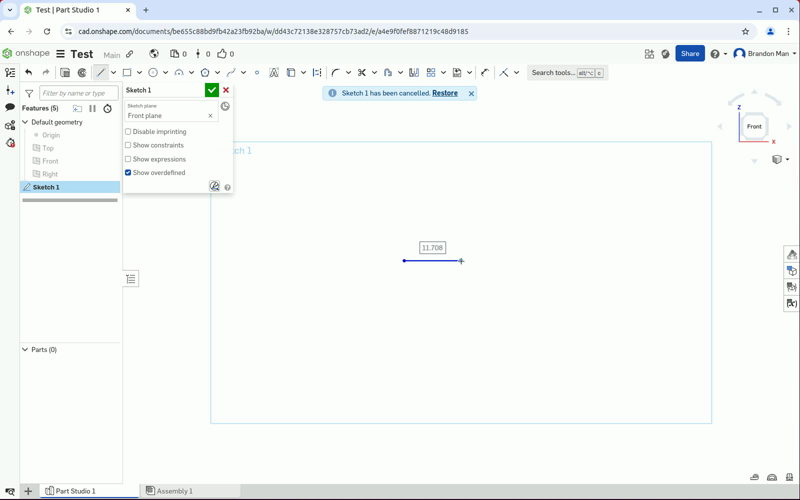
mouse_move(491, 260)
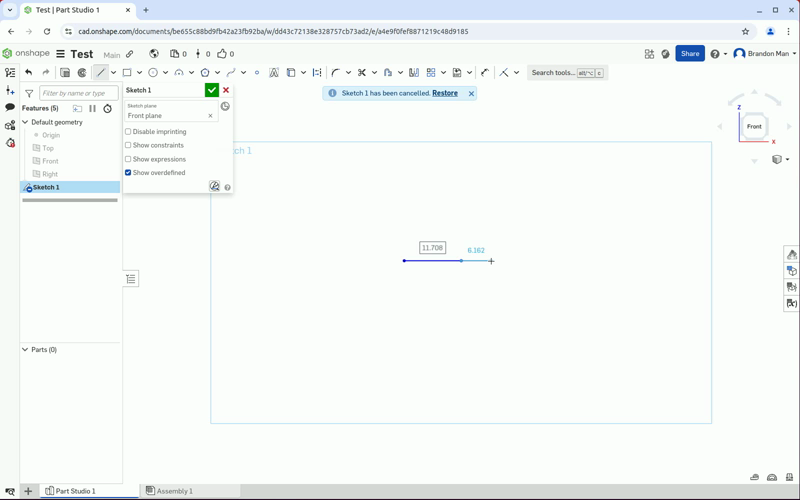
mouse_move(461, 237)
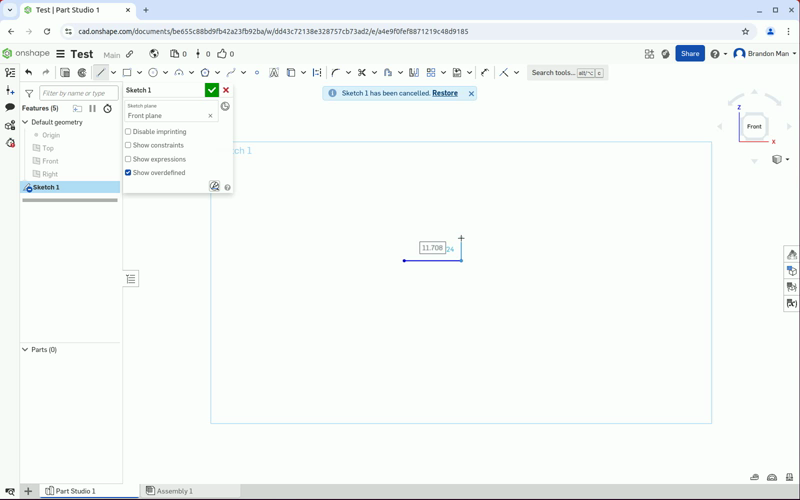
click(461, 237)
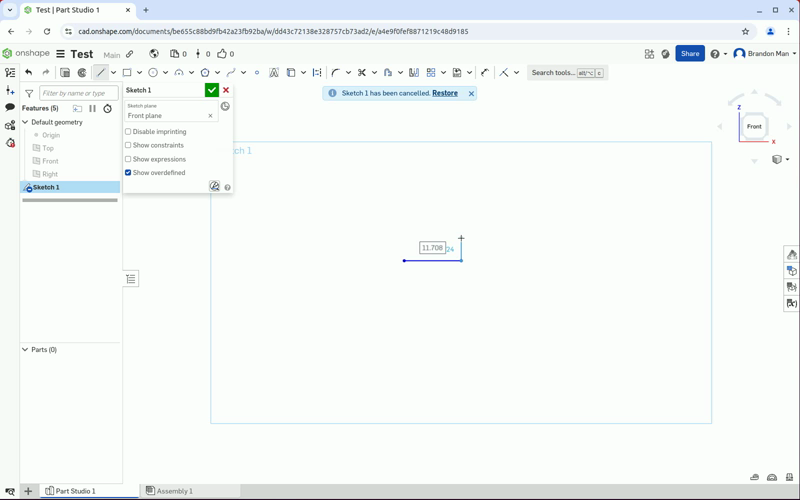
key_up(shift)
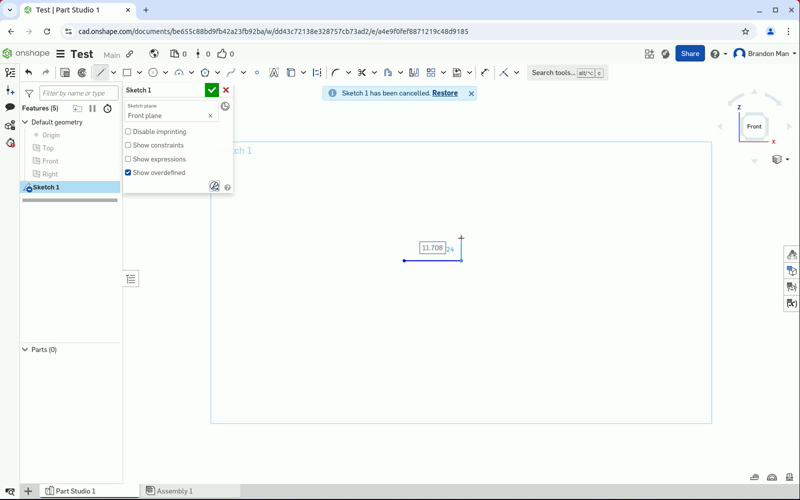
key_down(shift)
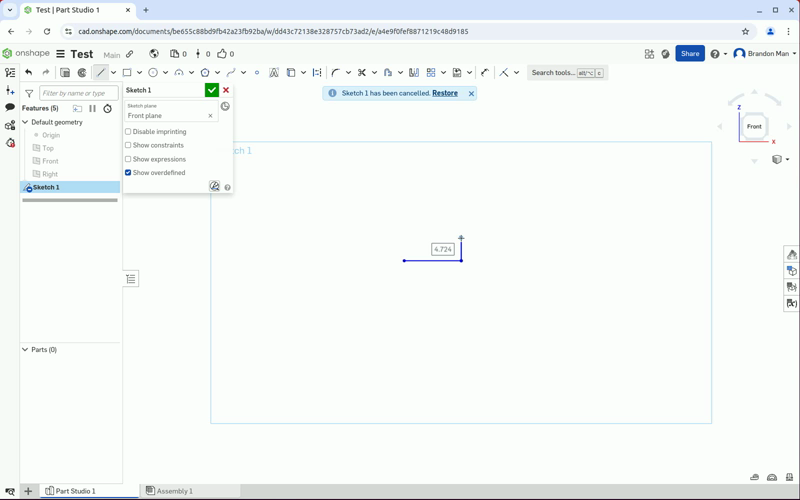
mouse_move(491, 237)
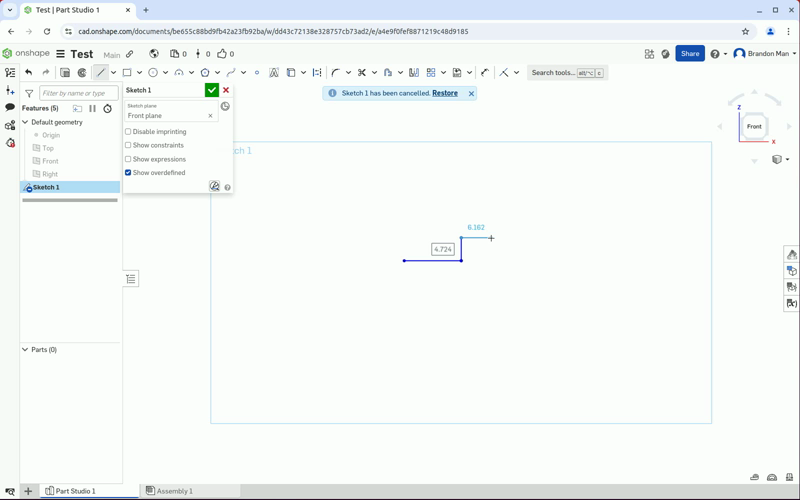
mouse_move(404, 237)
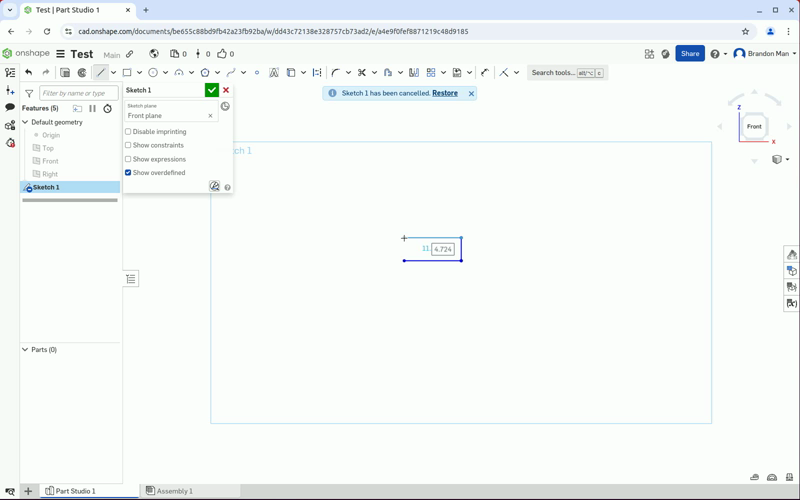
click(404, 237)
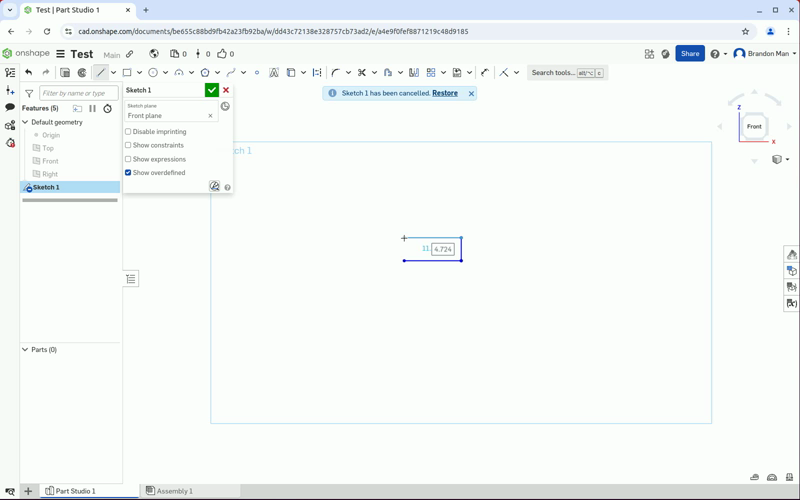
key_up(shift)
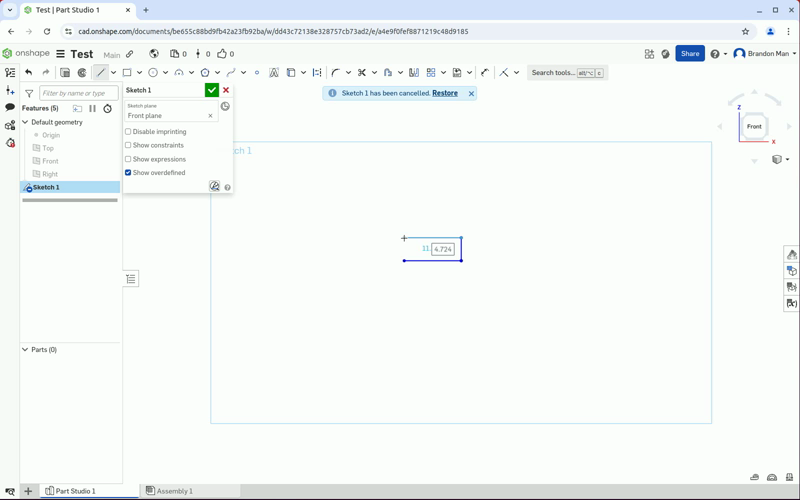
mouse_move(434, 237)
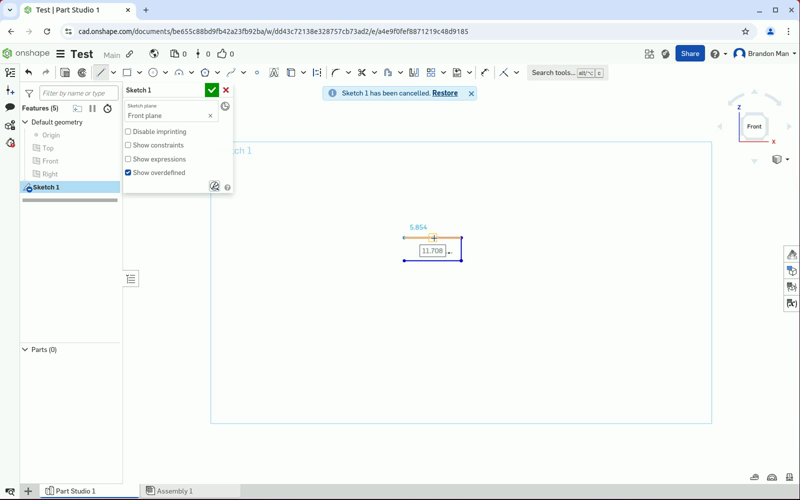
key_down(shift)
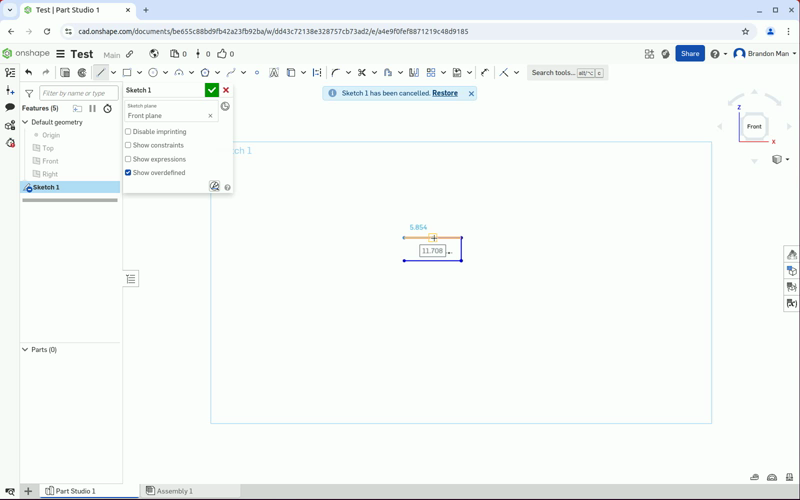
mouse_move(404, 260)
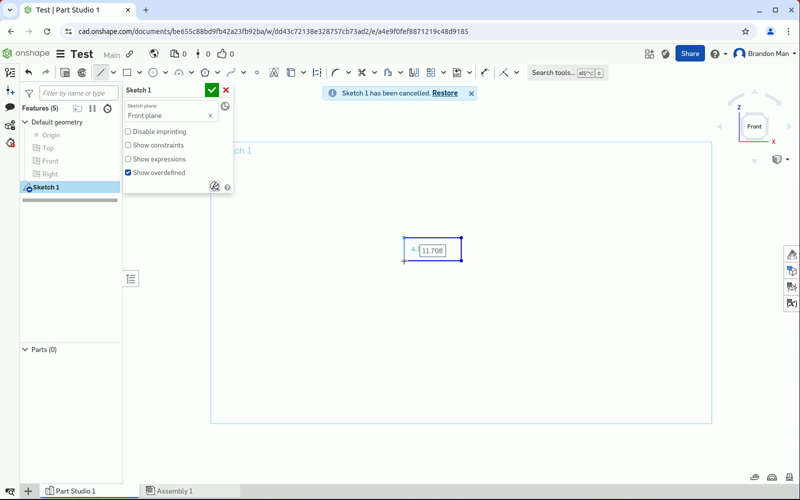
key_up(shift)
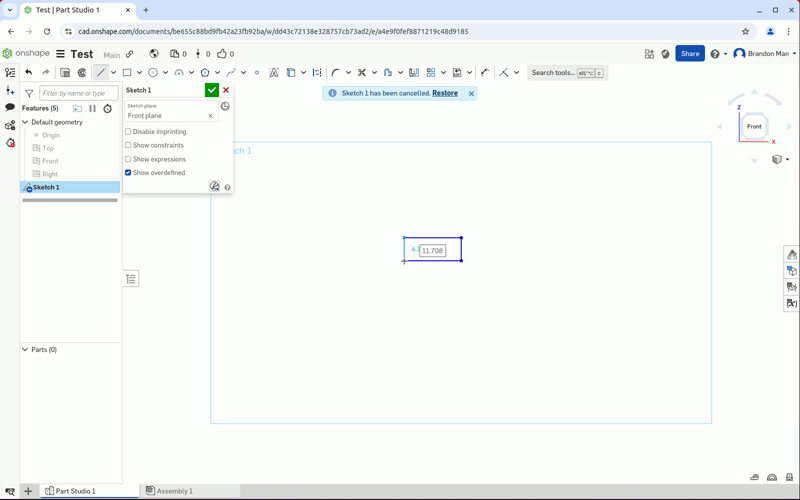
click(404, 260)
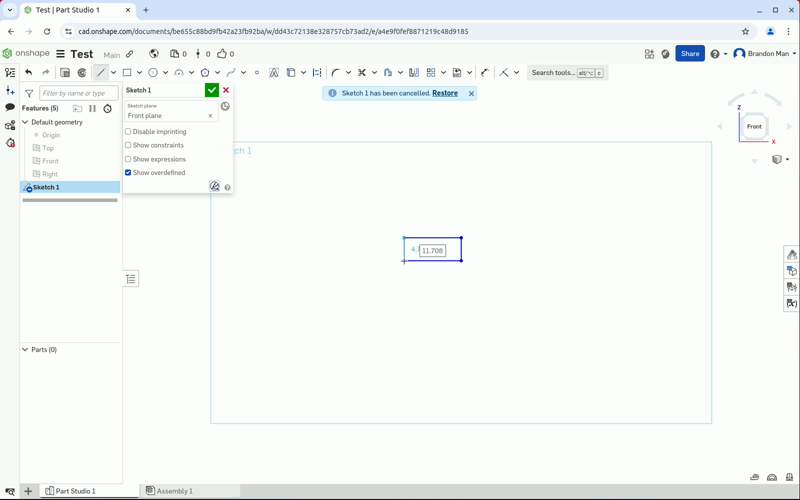
key(esc)
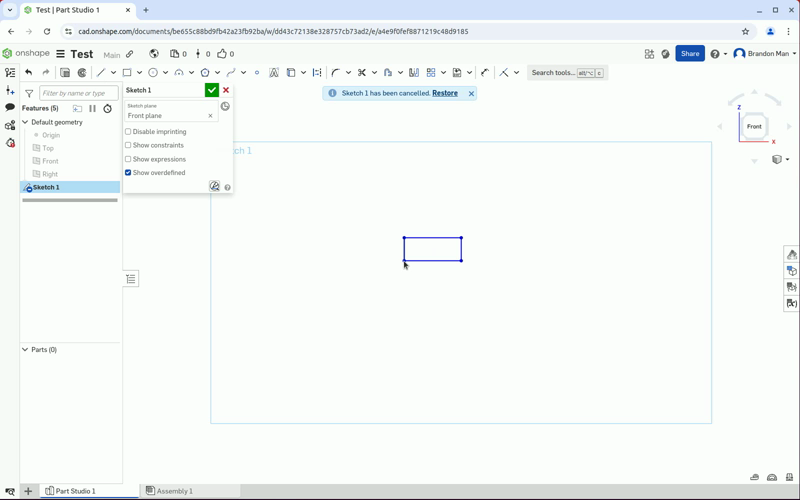
mouse_move(430, 241)
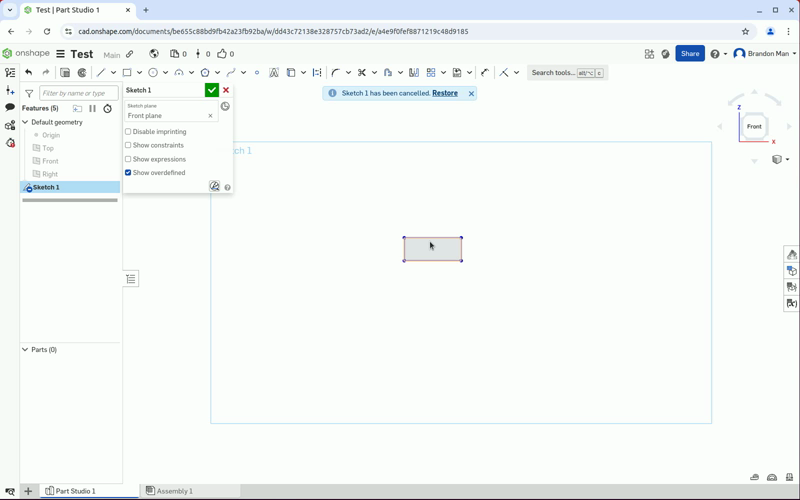
scroll(6)
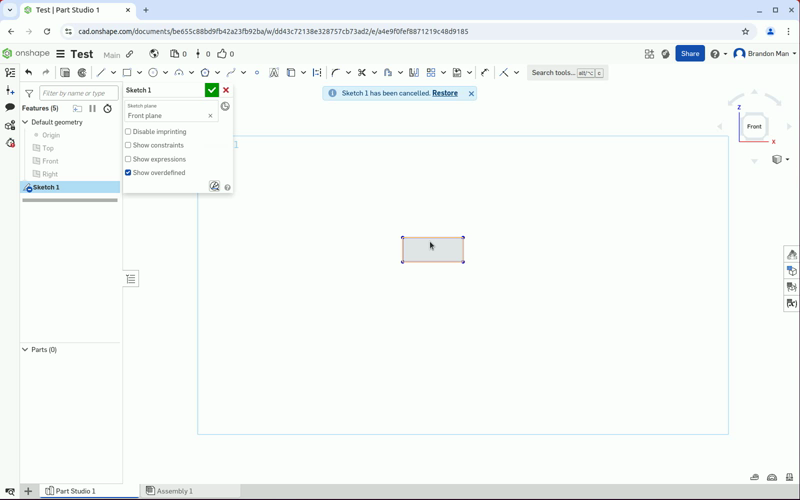
scroll(6)
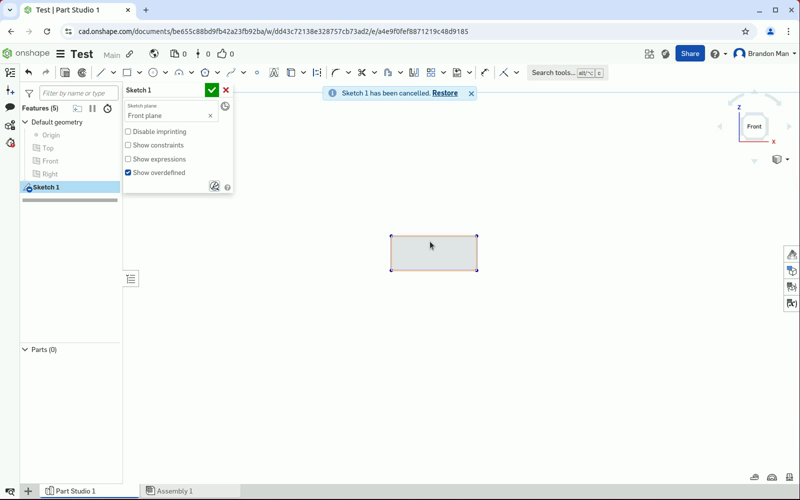
scroll(6)
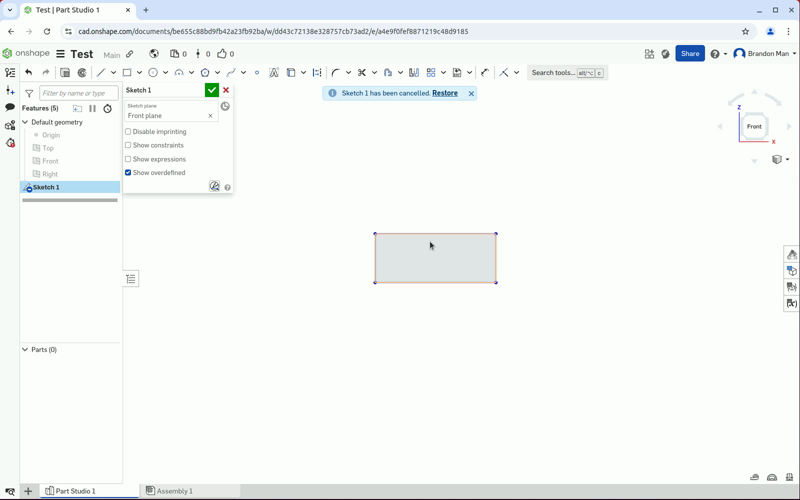
scroll(6)
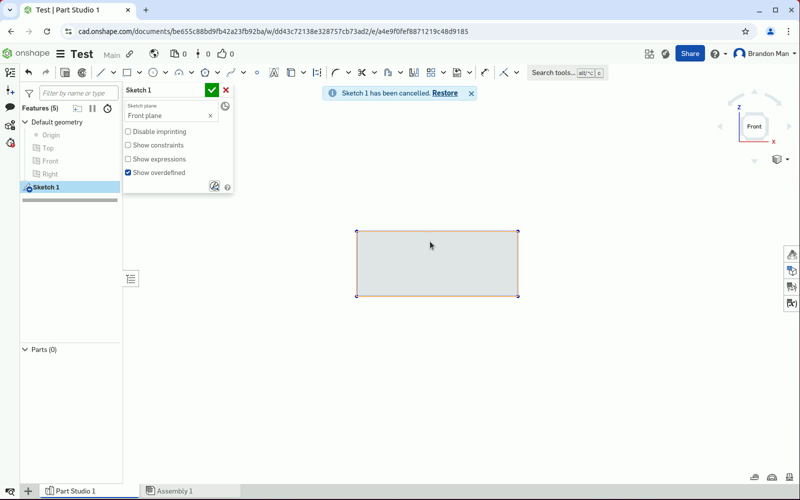
scroll(6)
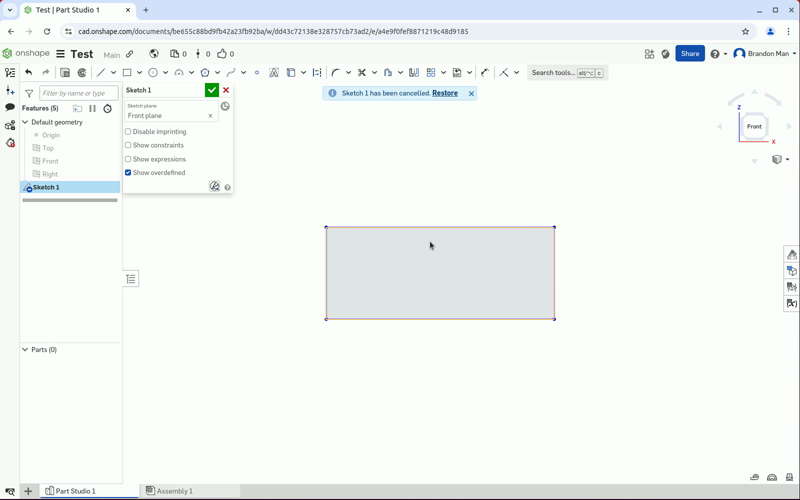
scroll(6)
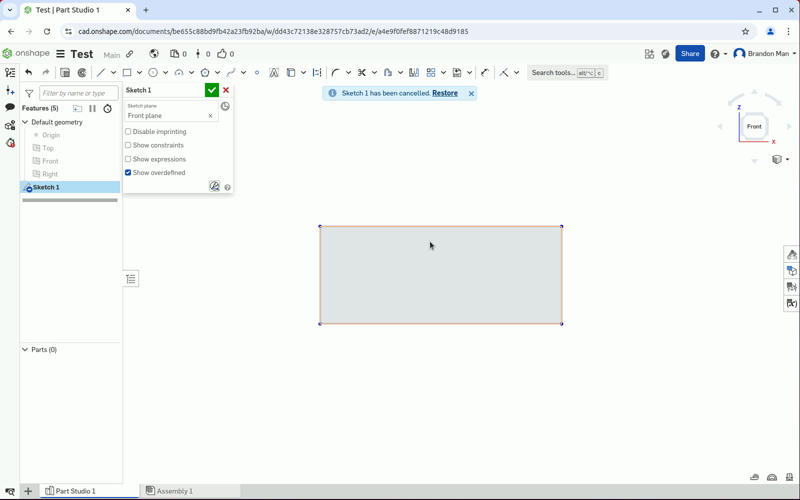
scroll(6)
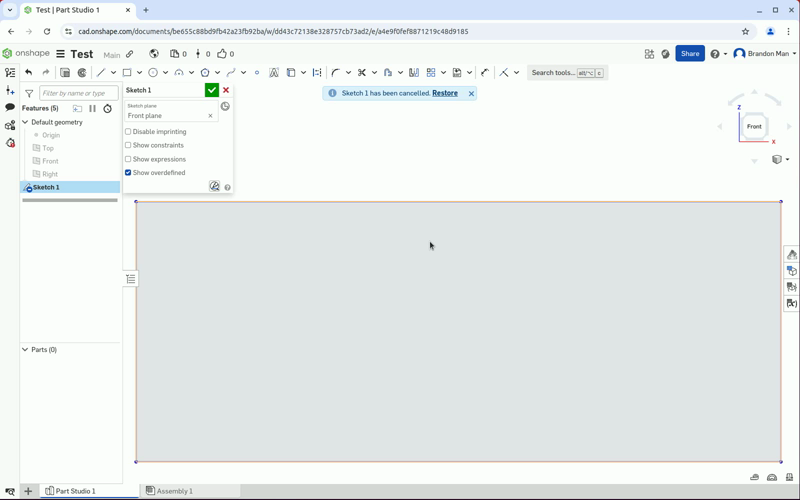
click(430, 241)
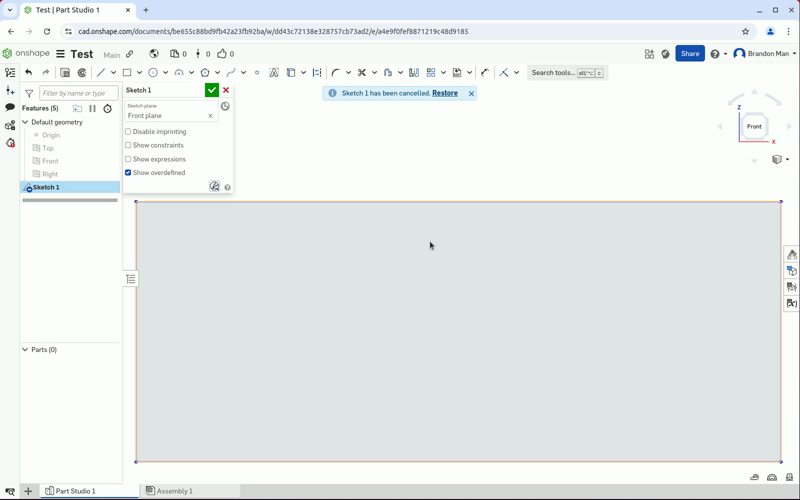
scroll(-6)
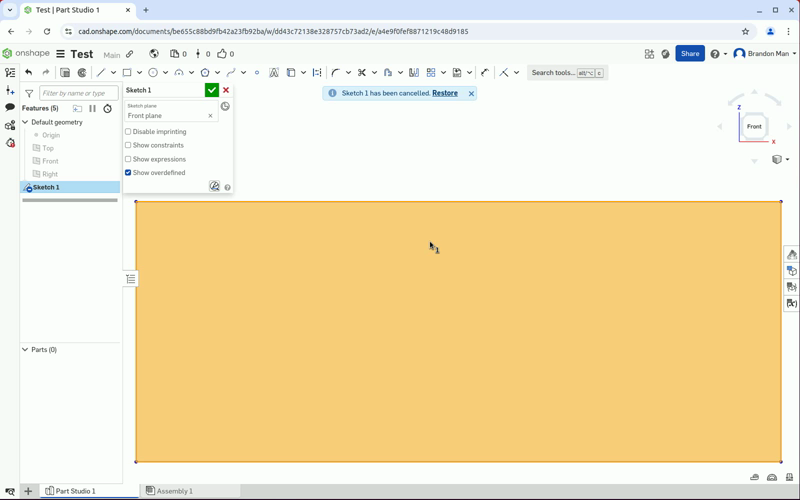
scroll(-6)
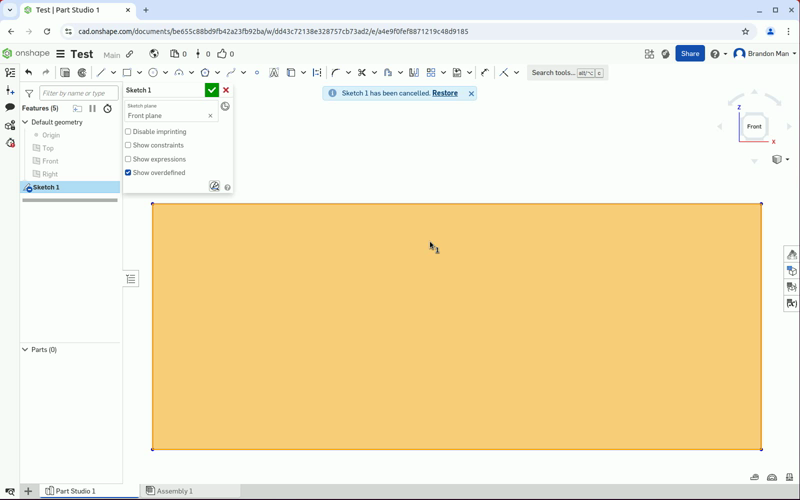
scroll(-6)
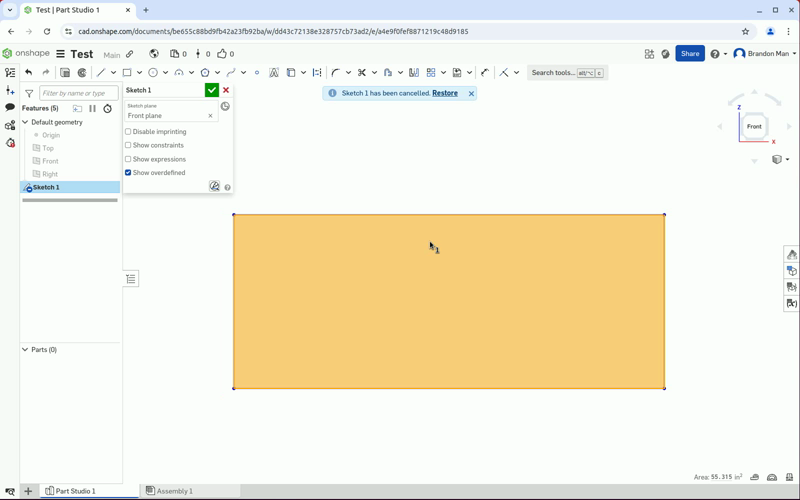
scroll(-6)
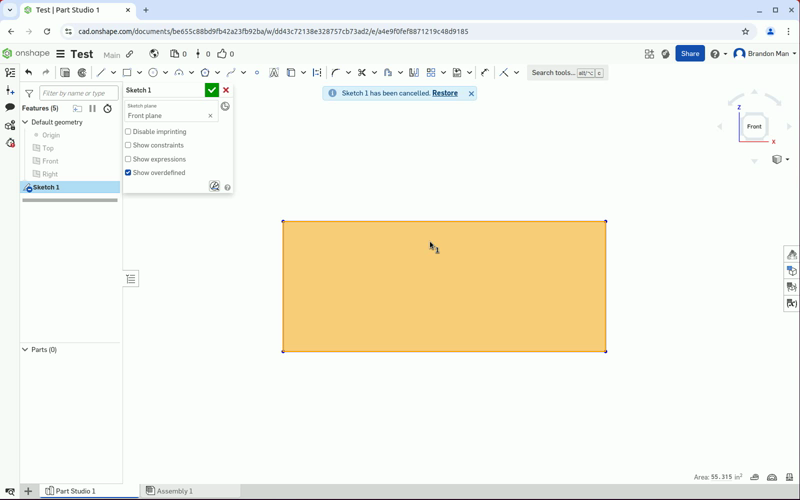
scroll(-6)
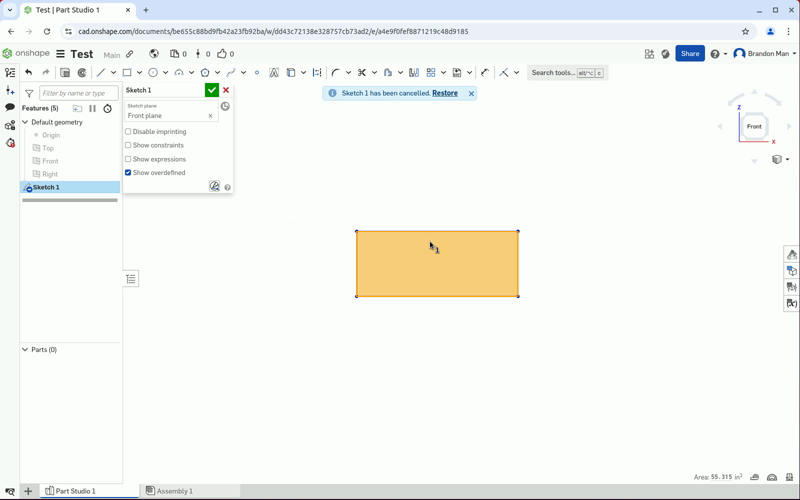
scroll(-6)
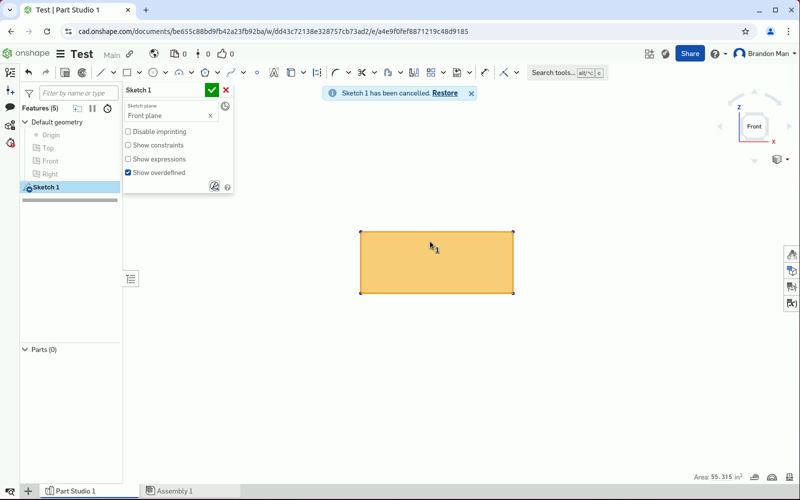
scroll(-6)
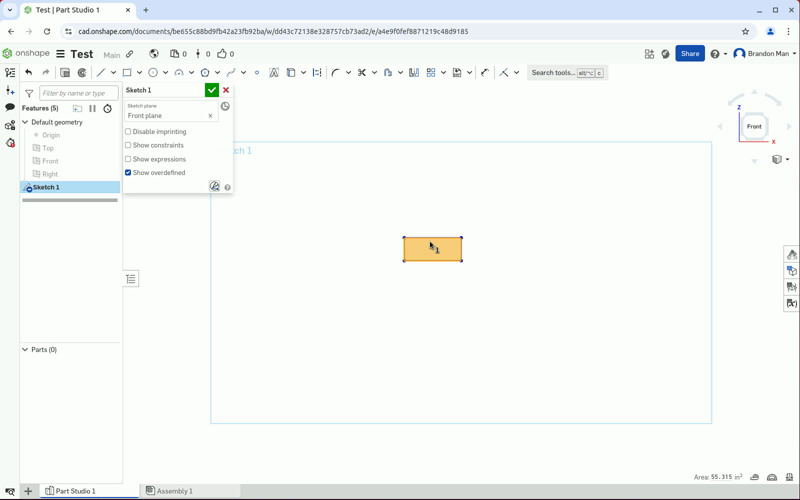
mouse_move(73, 352)
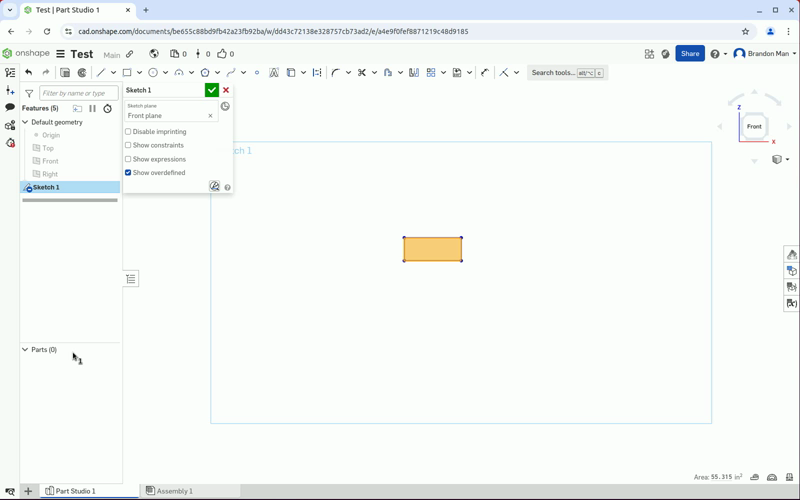
key(shift+y)
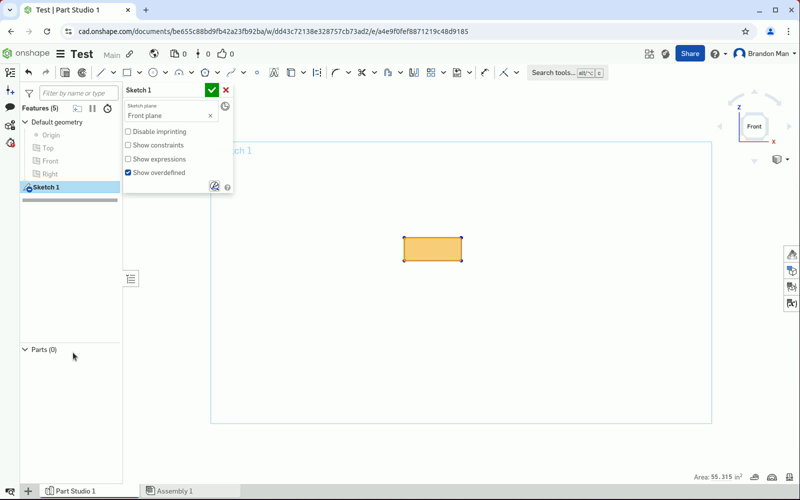
key(shift+e)
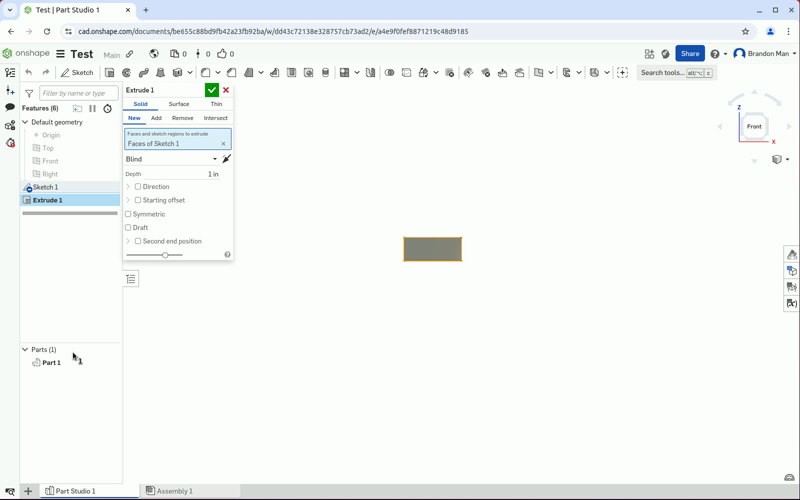
mouse_move(143, 106)
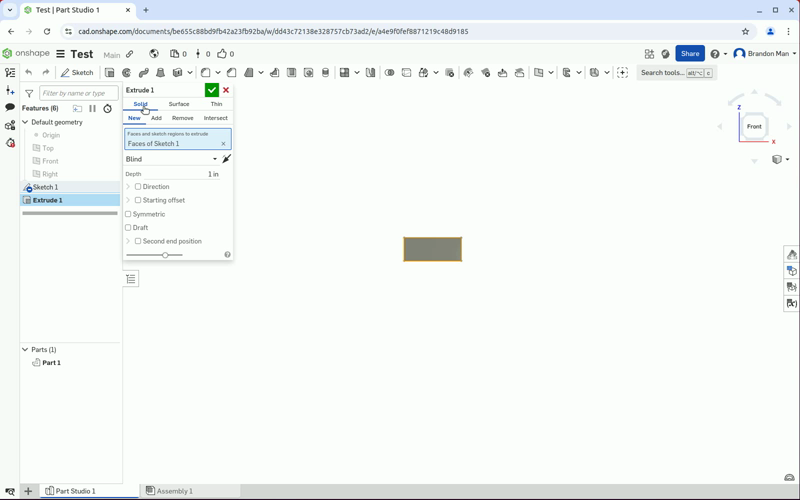
click(143, 106)
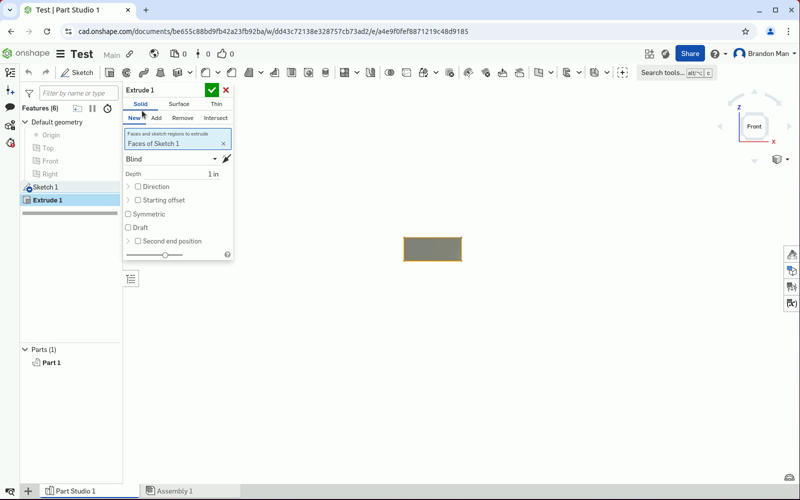
mouse_move(137, 120)
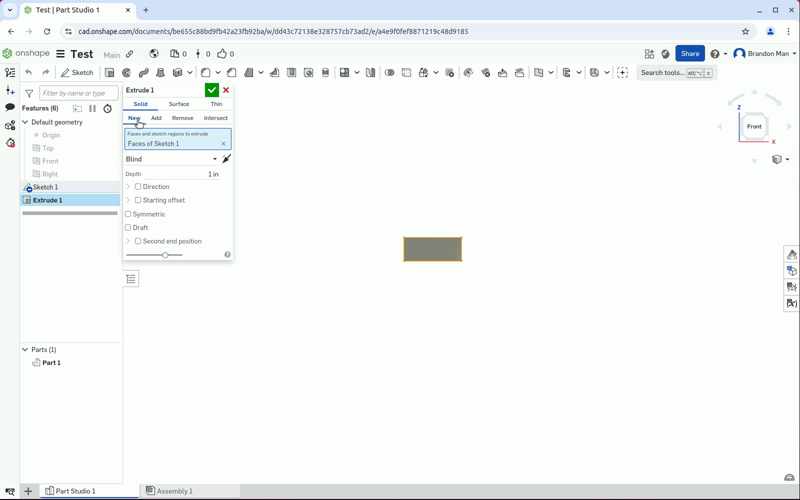
click(137, 120)
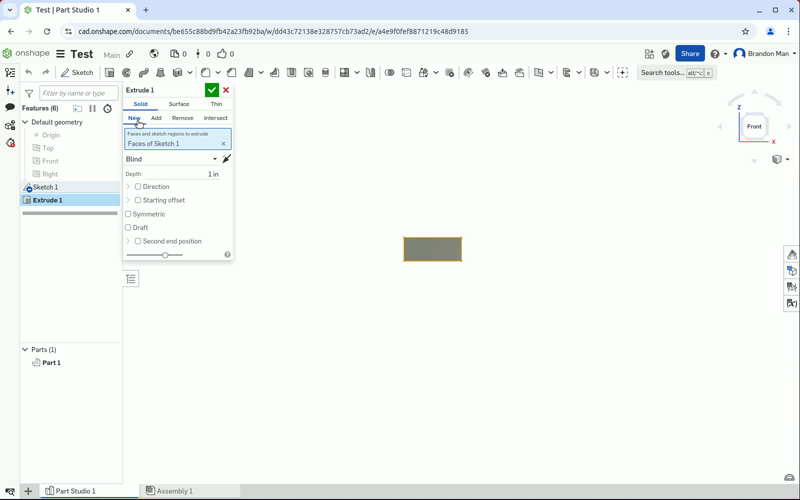
key(tab, 4)
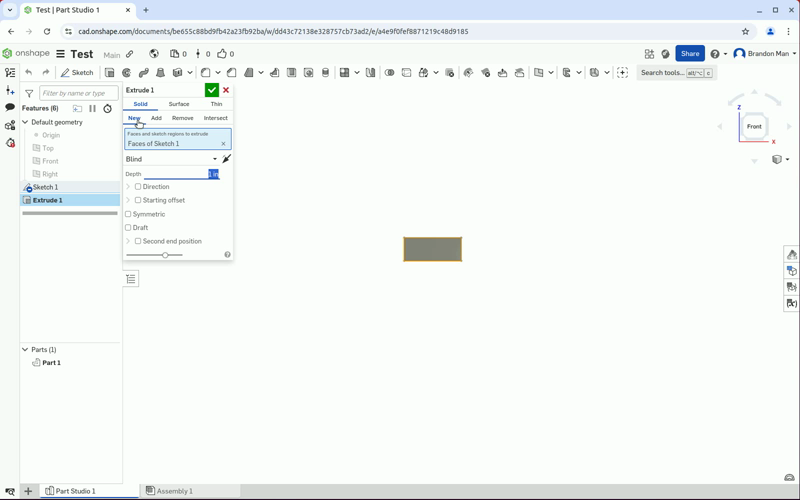
text(8.184)
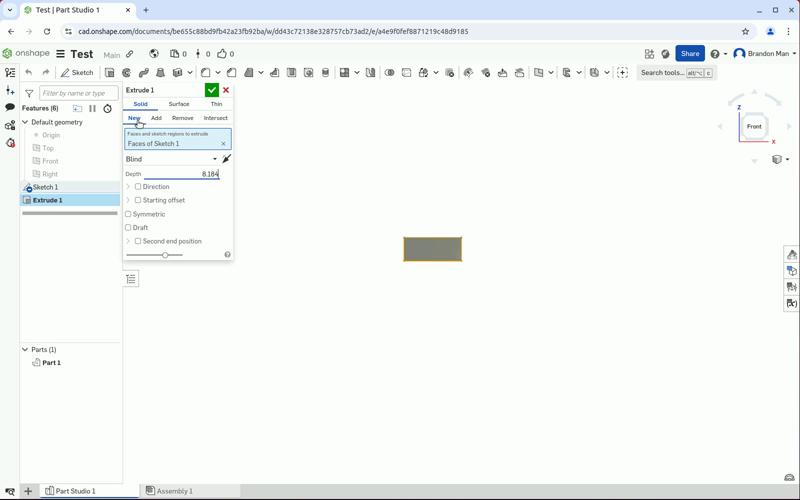
key(tab, 3)
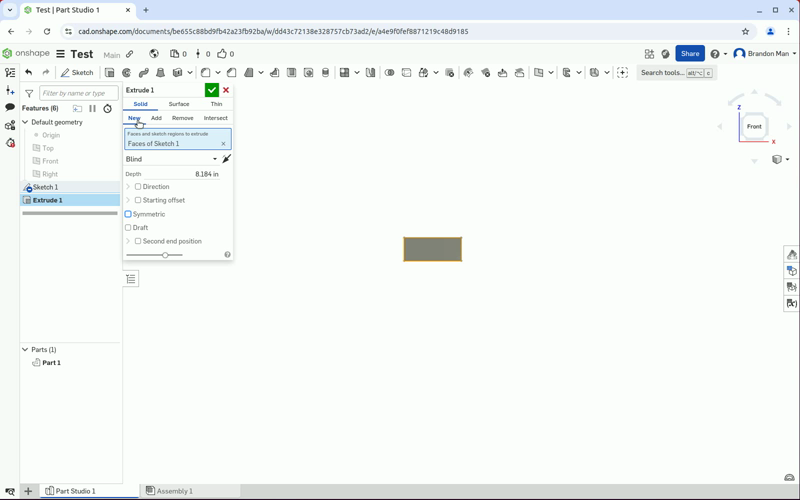
key(space)
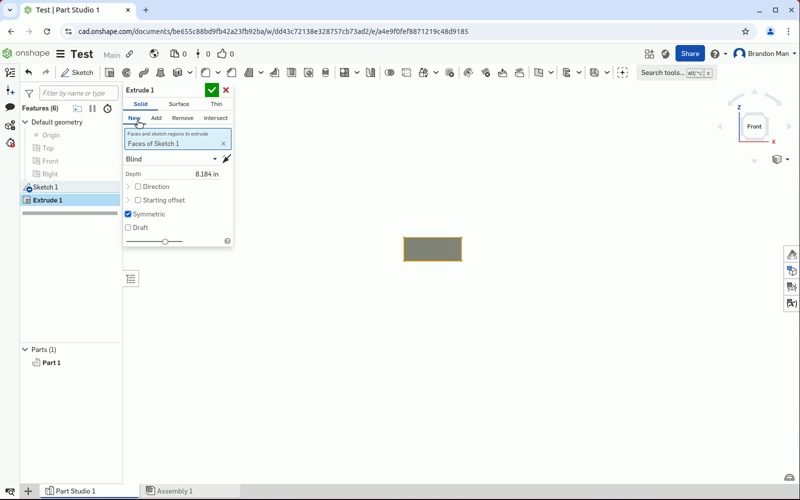
key(enter)
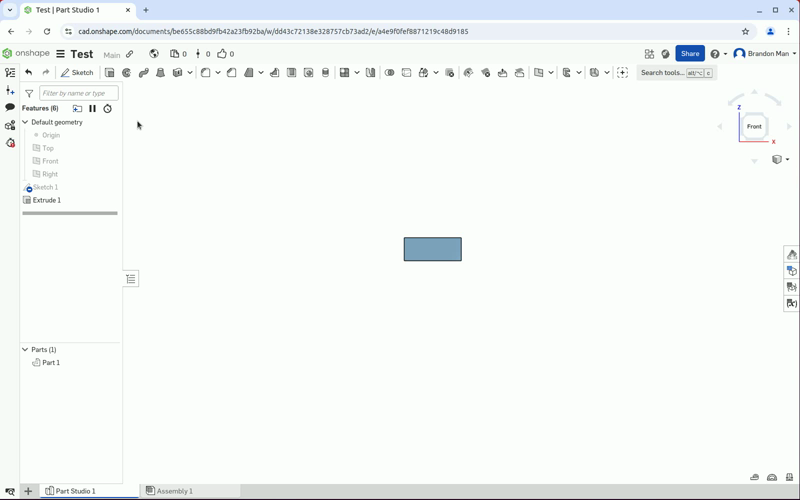
key(shift+h)
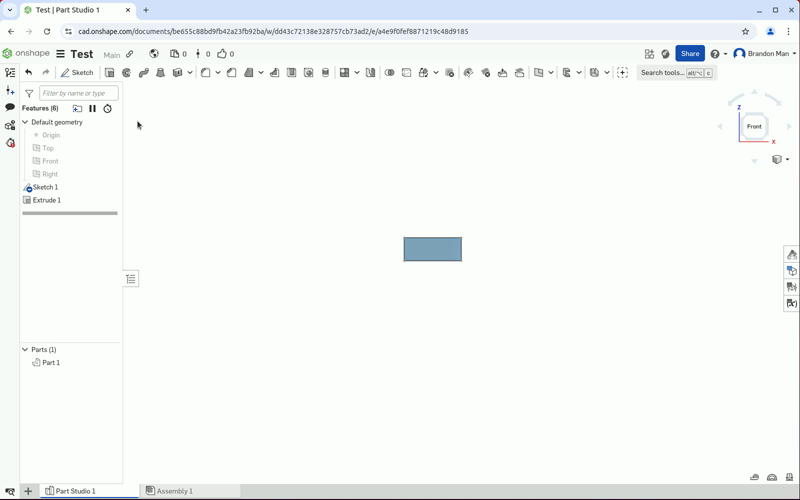
key(shift+h)
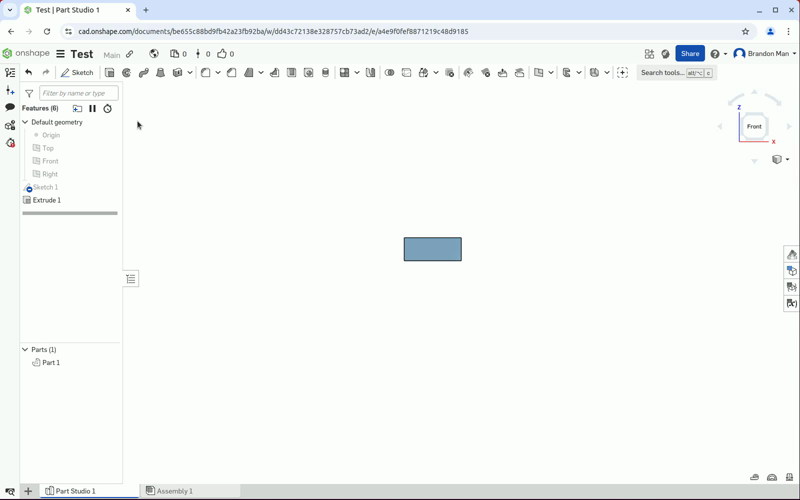
mouse_move(73, 189)
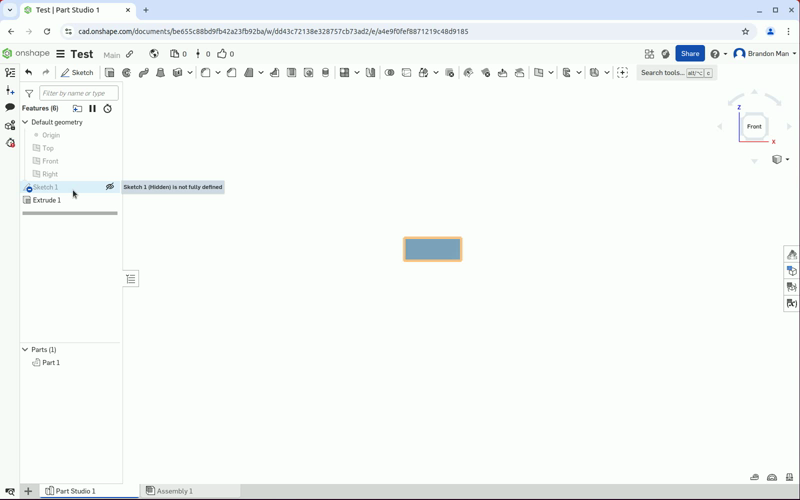
click(73, 189)
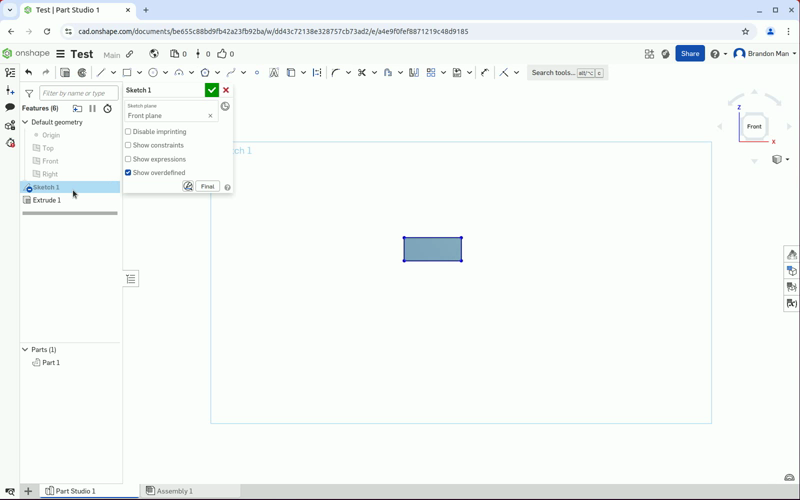
mouse_move(229, 92)
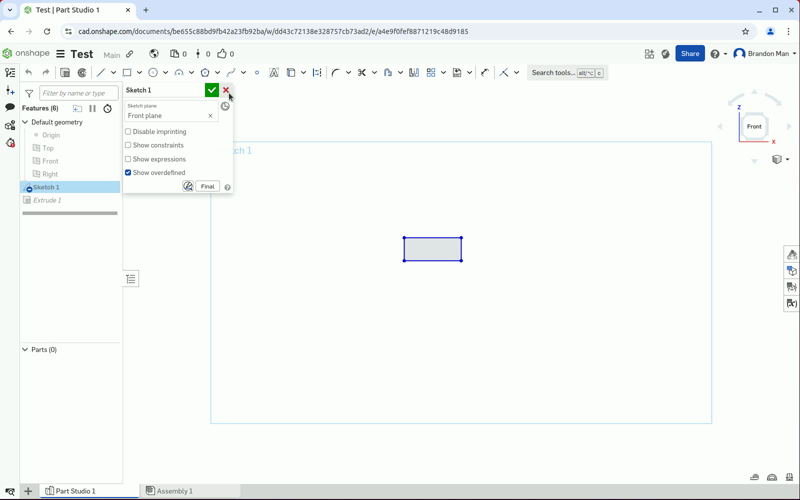
click(229, 92)
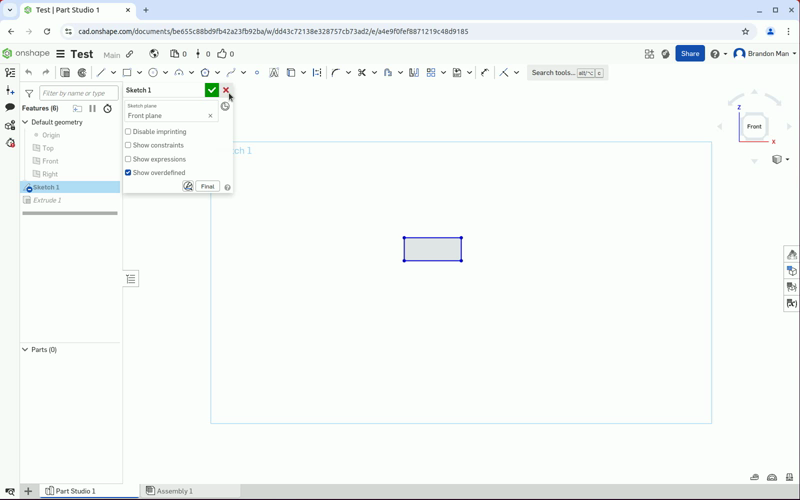
key(shift+s)
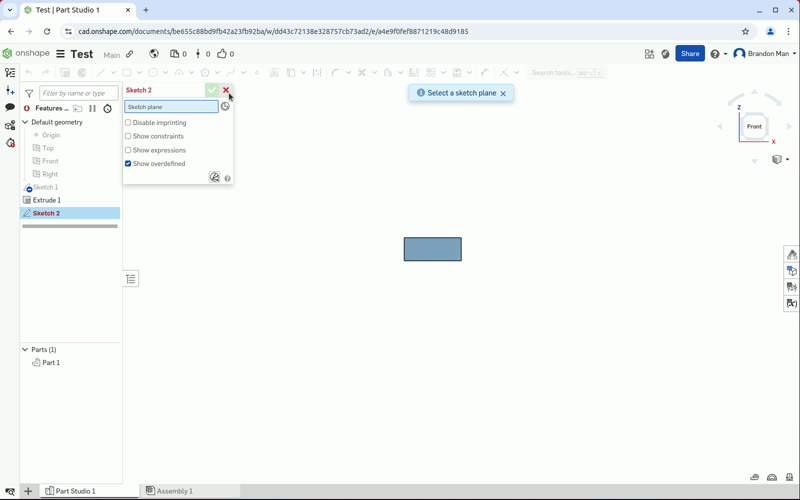
mouse_move(73, 163)
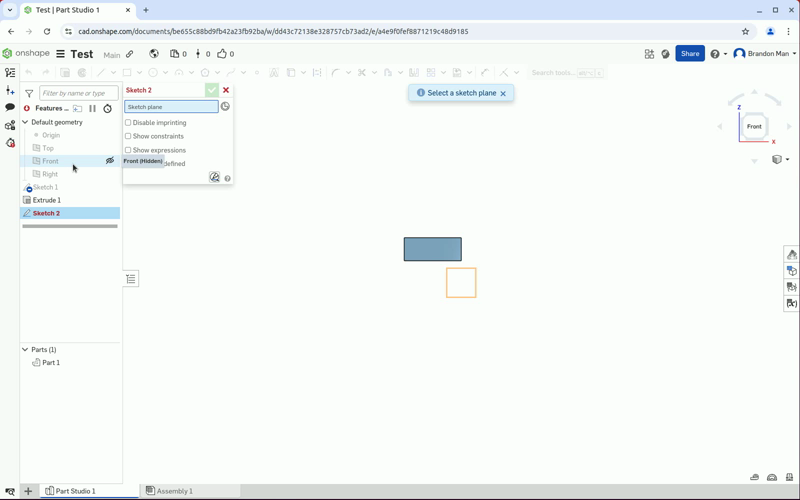
click(73, 163)
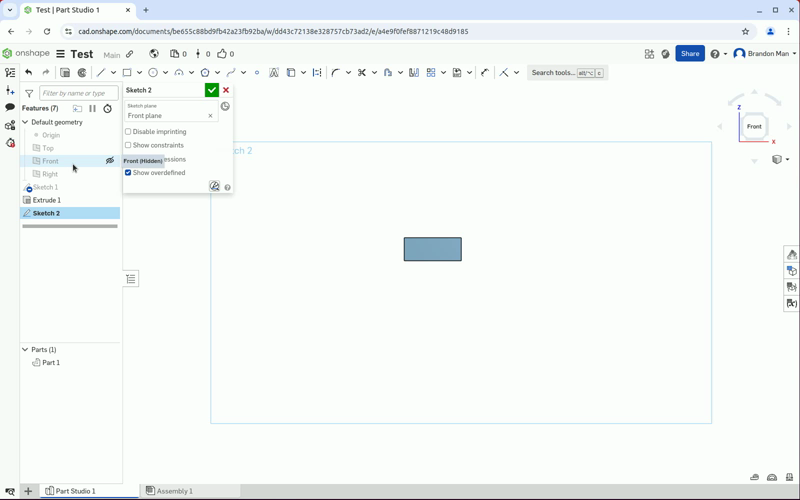
mouse_move(73, 352)
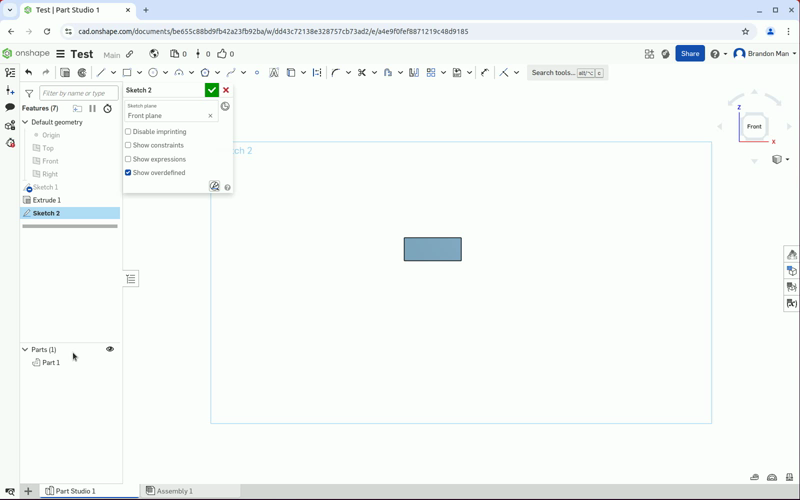
key(y)
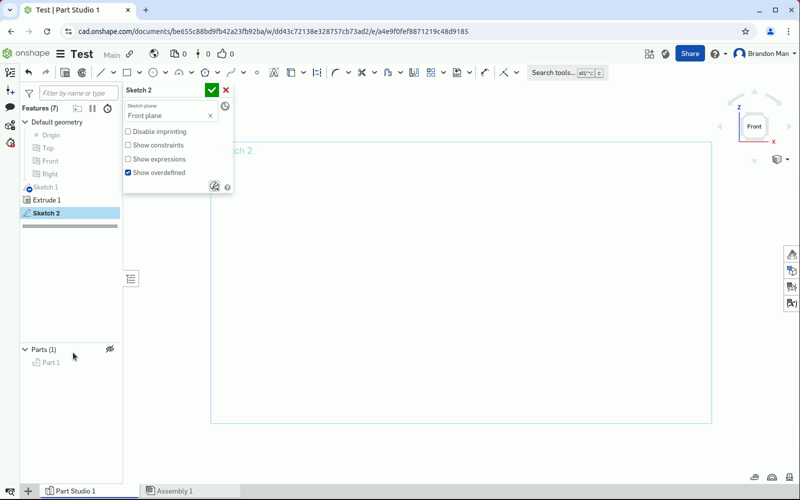
key(l)
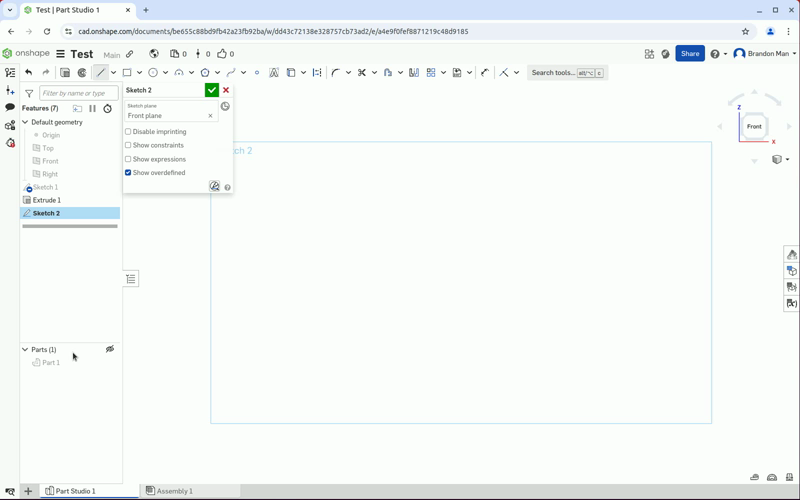
key_down(shift)
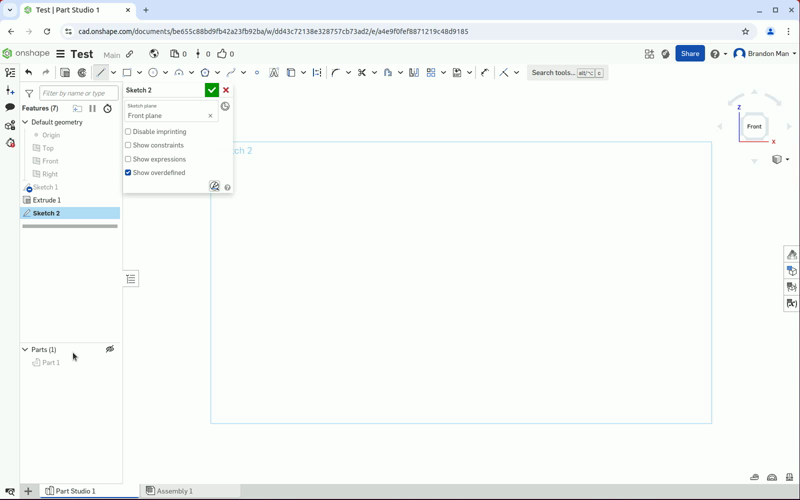
mouse_move(370, 305)
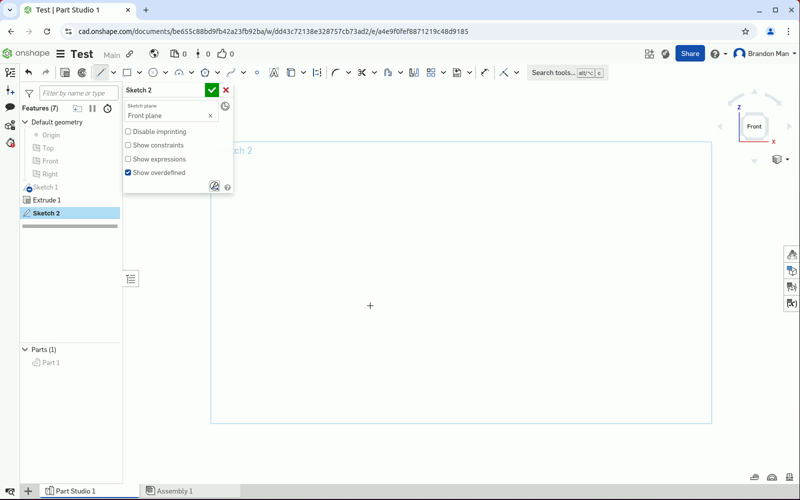
click(370, 305)
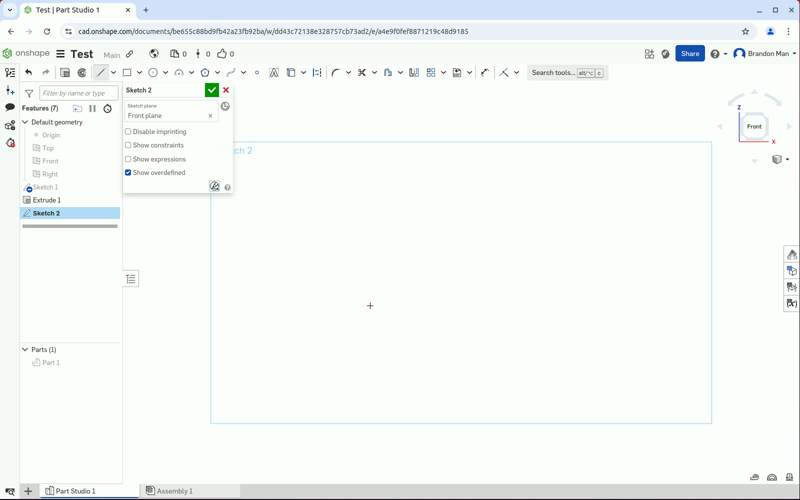
key_up(shift)
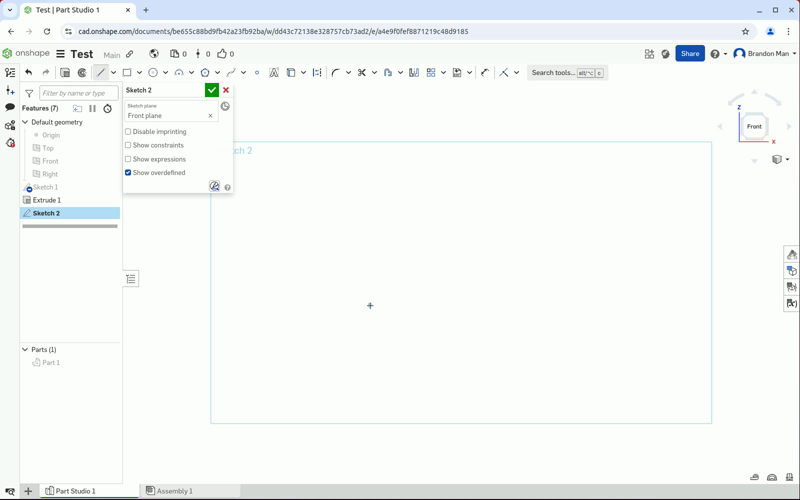
key_down(shift)
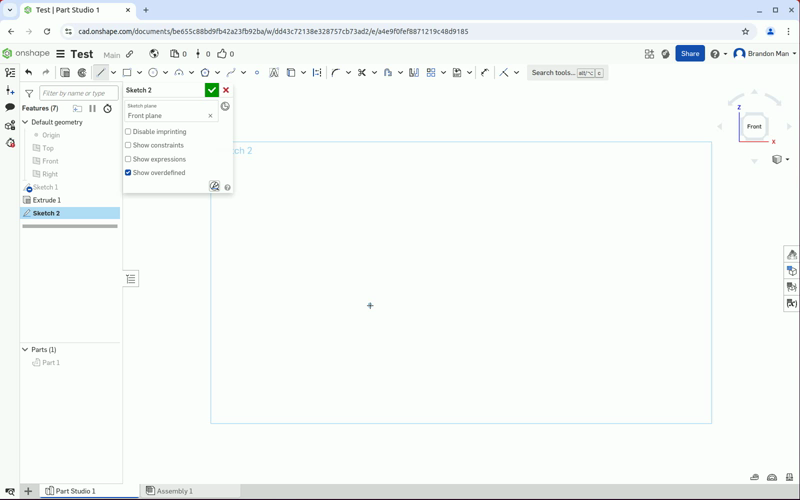
mouse_move(460, 305)
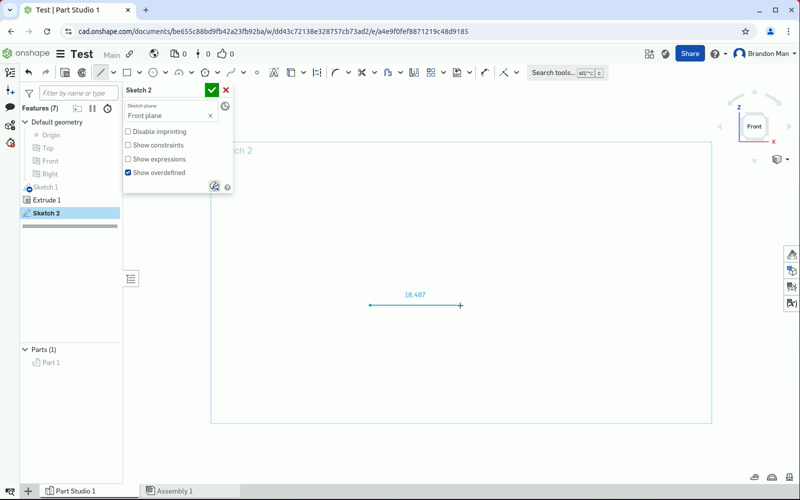
click(460, 305)
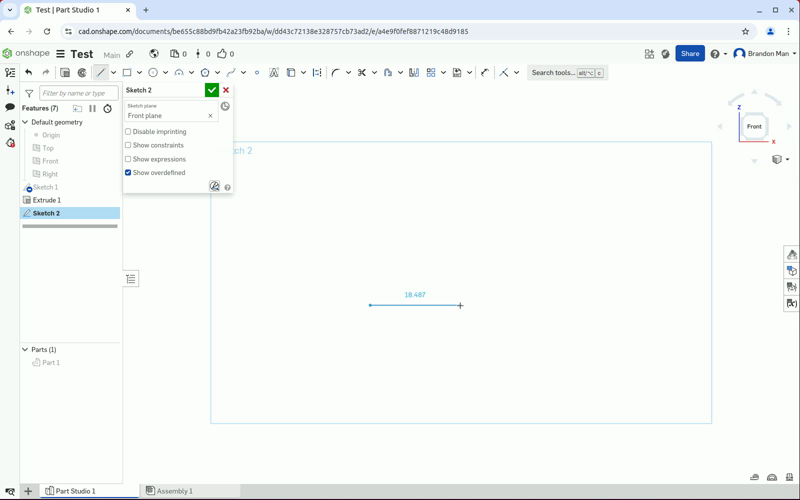
key_up(shift)
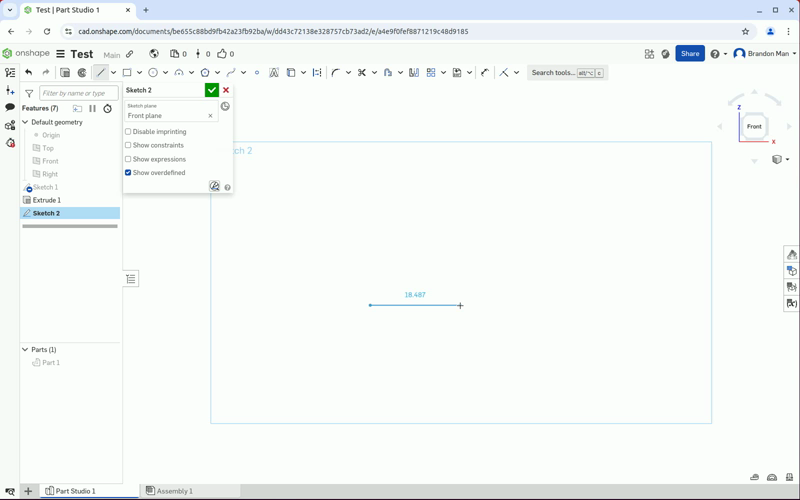
key(esc)
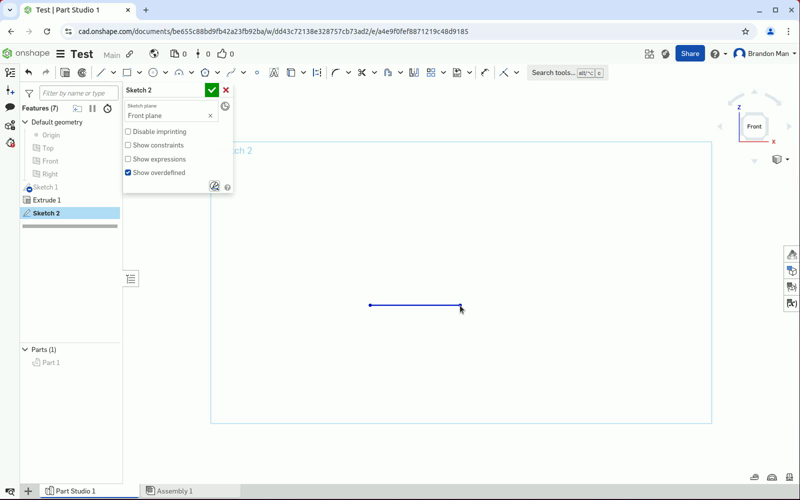
key(a)
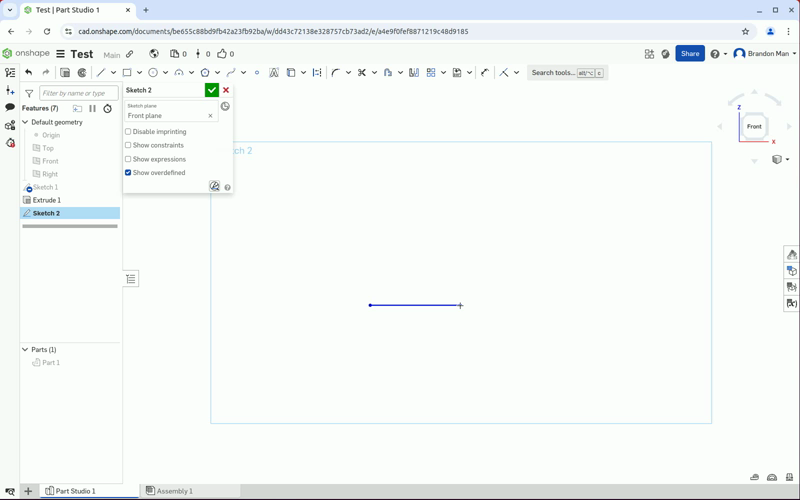
mouse_move(460, 305)
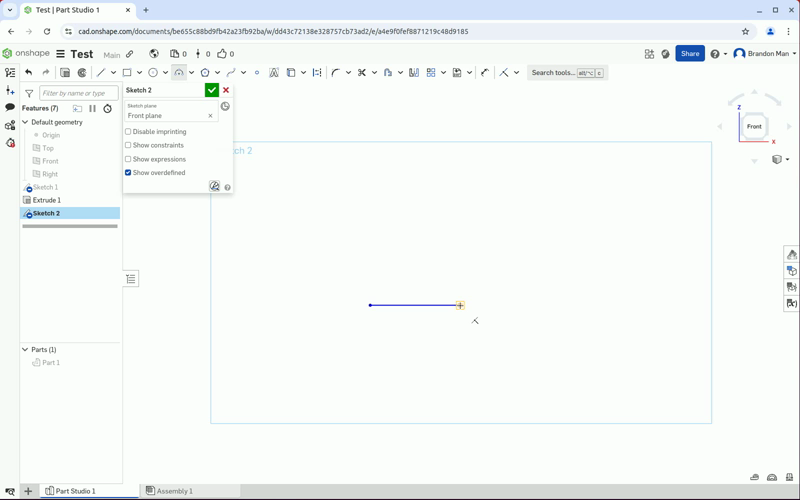
click(460, 305)
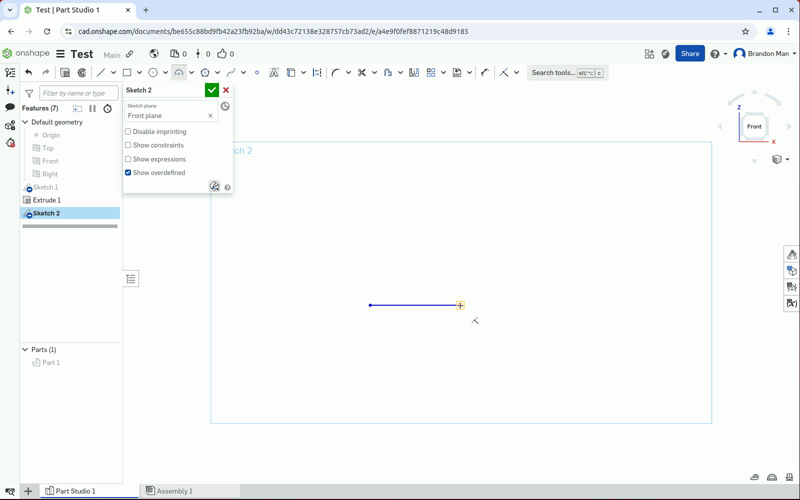
key_down(shift)
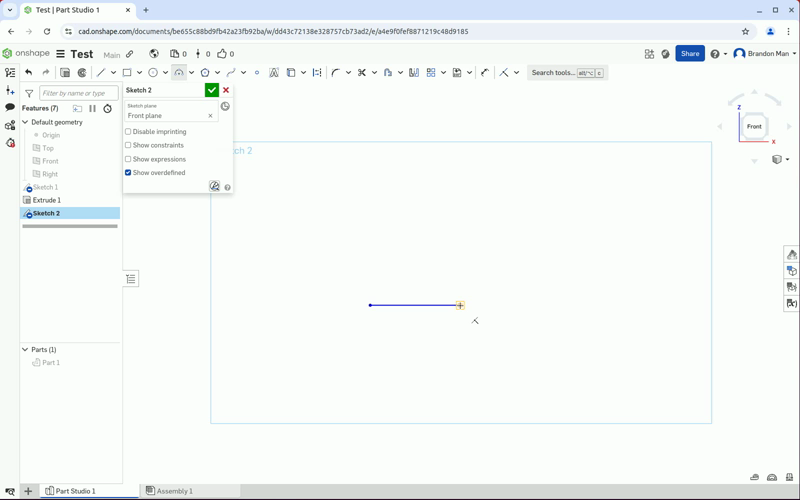
mouse_move(460, 260)
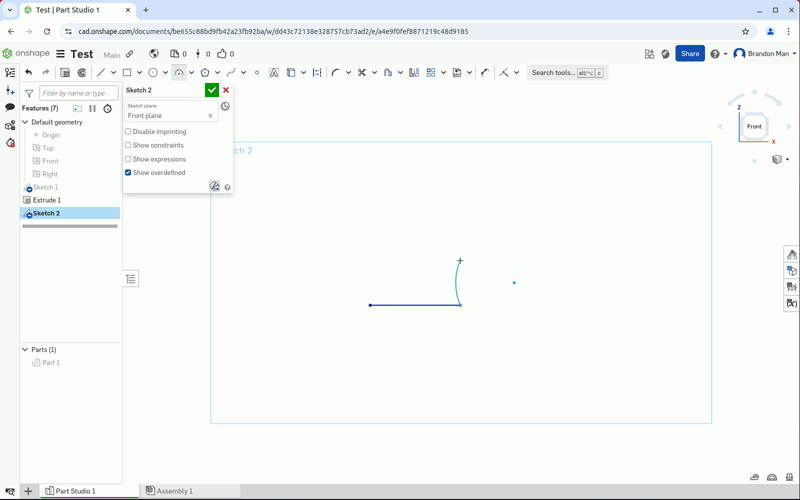
click(460, 260)
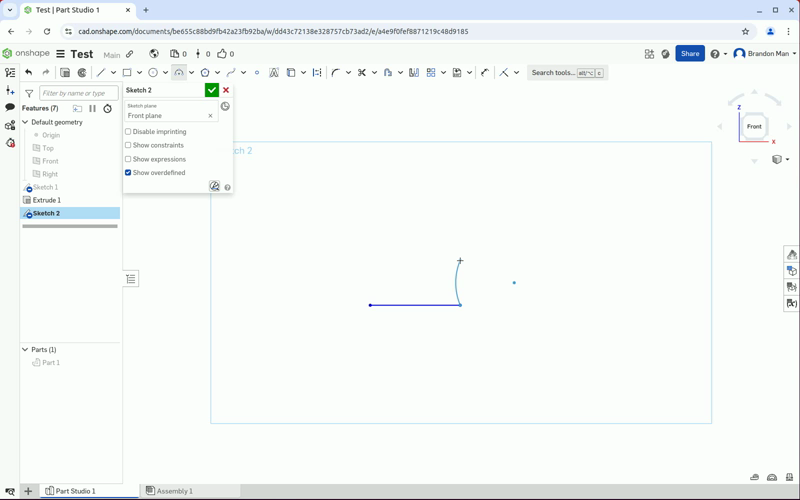
mouse_move(483, 282)
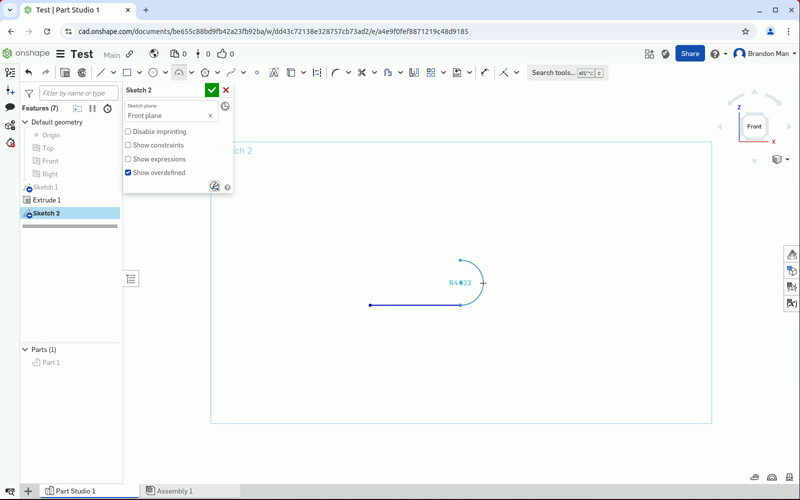
click(483, 282)
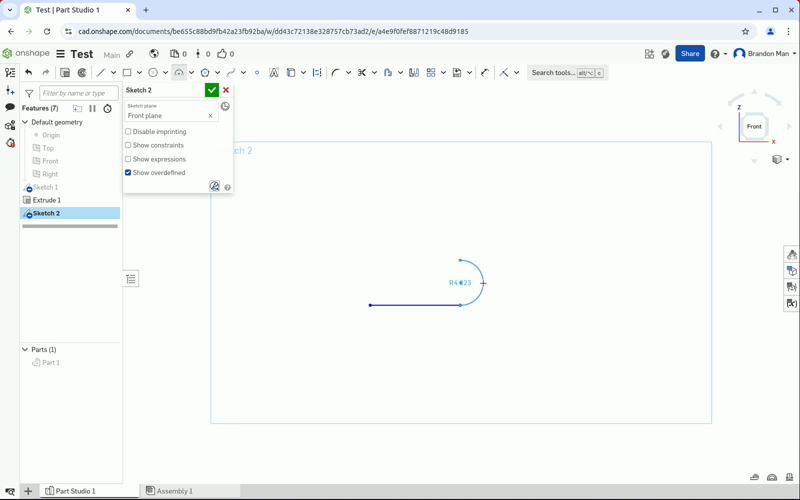
key_up(shift)
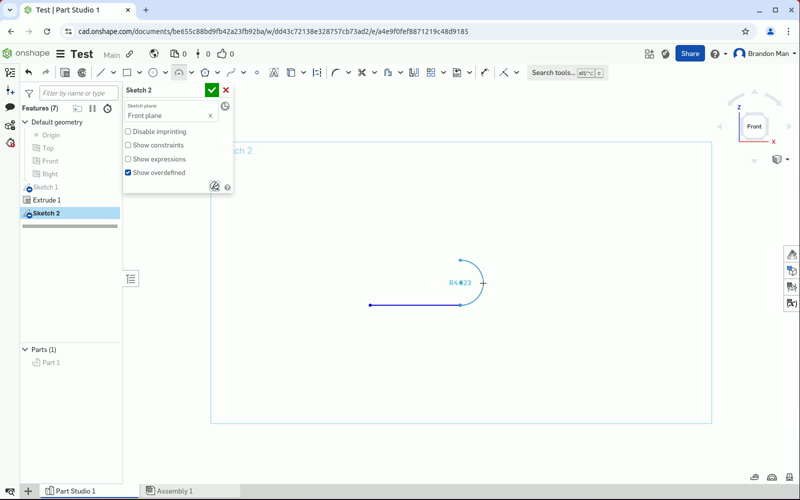
key(esc)
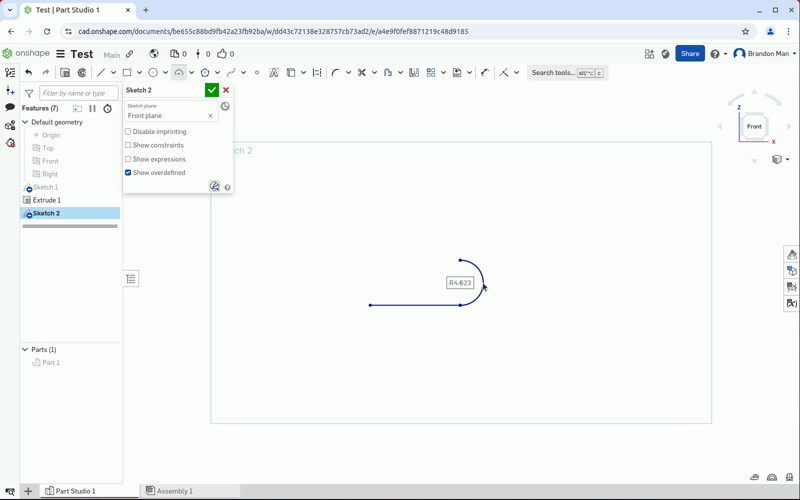
key(l)
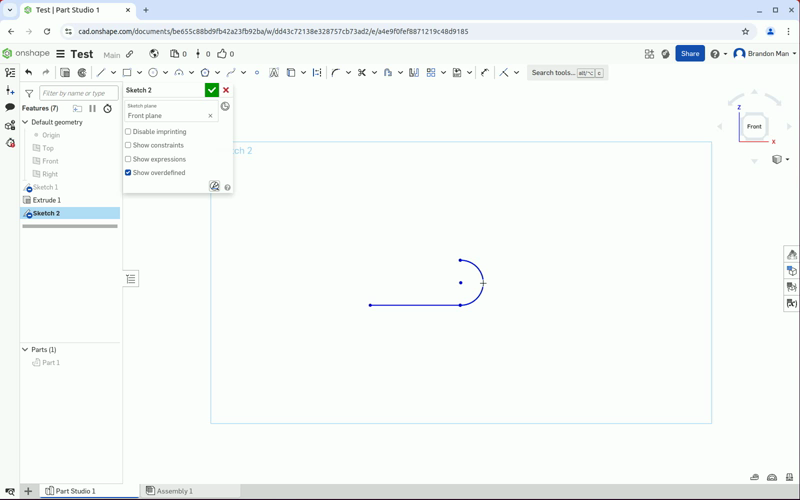
mouse_move(460, 260)
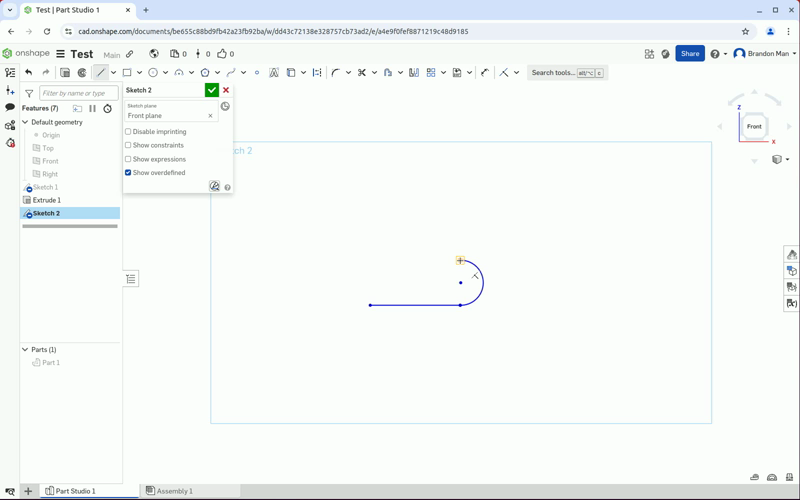
click(460, 260)
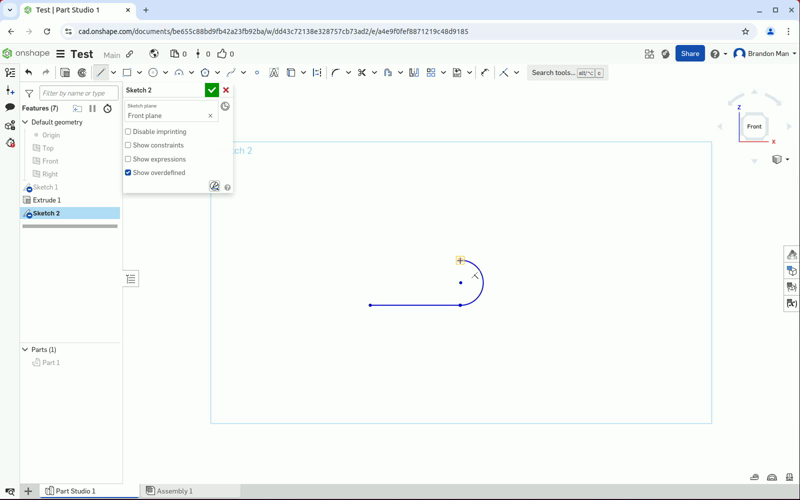
key_down(shift)
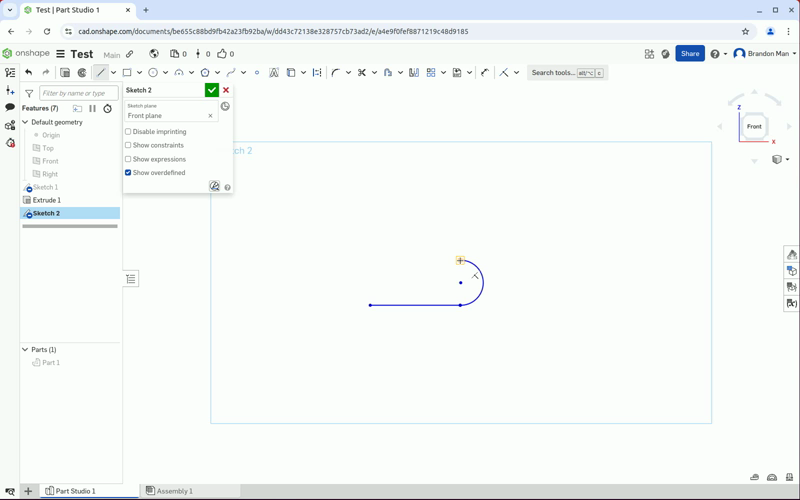
mouse_move(490, 260)
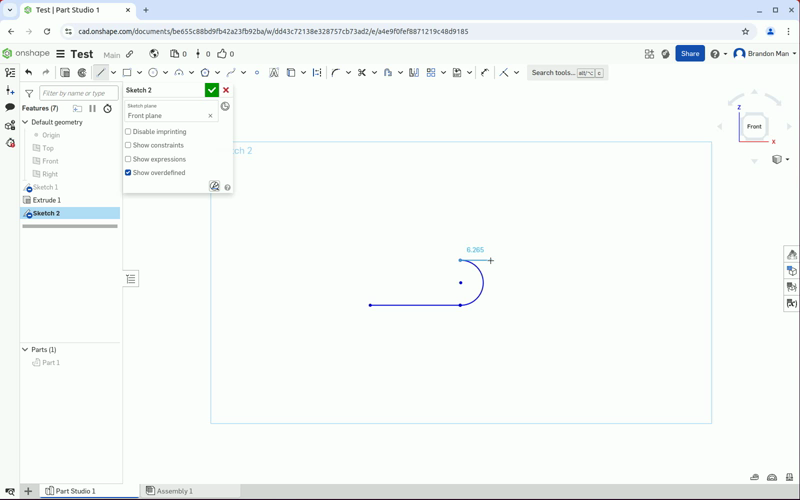
mouse_move(403, 260)
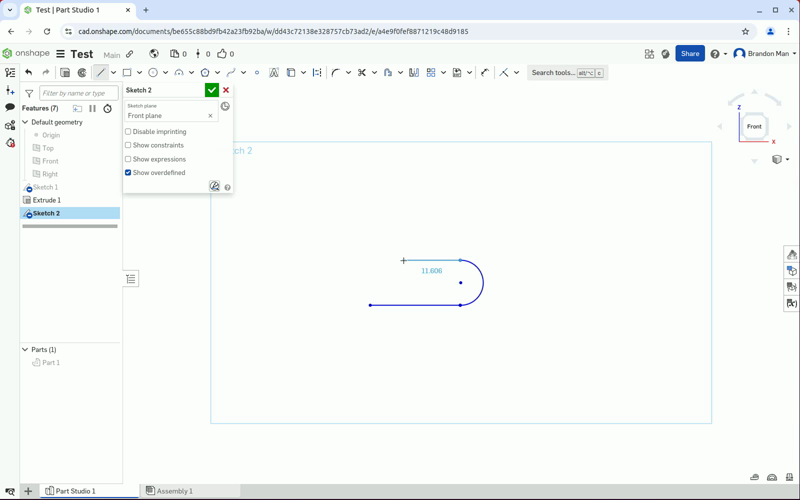
click(403, 260)
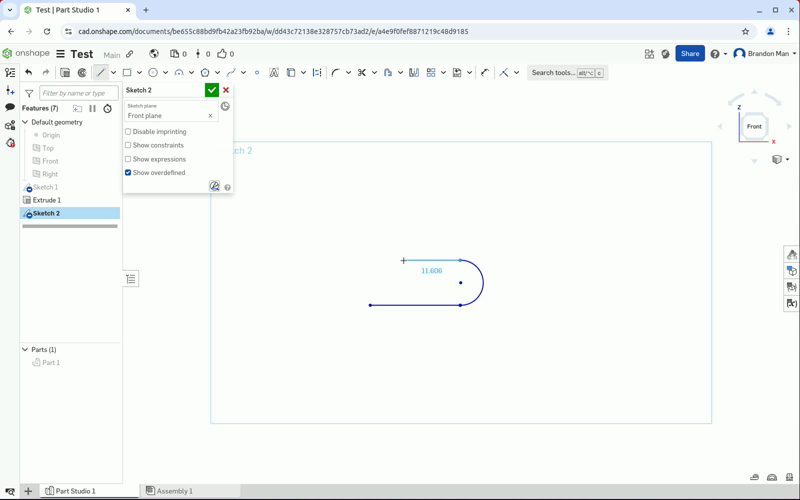
key_up(shift)
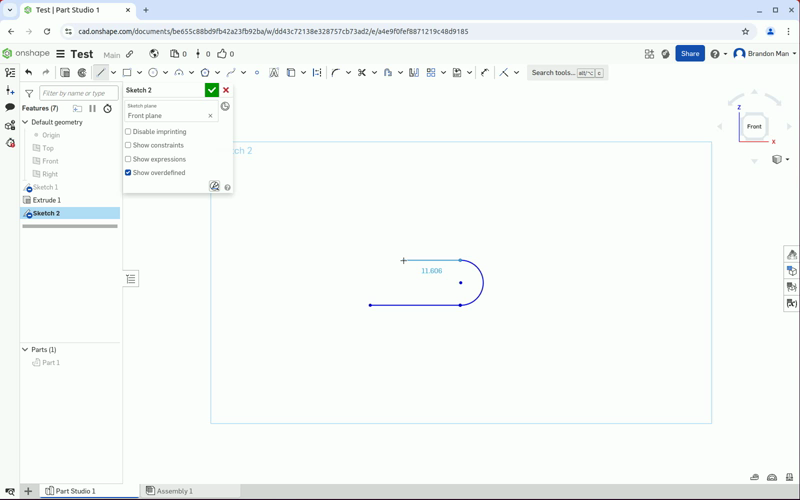
key_down(shift)
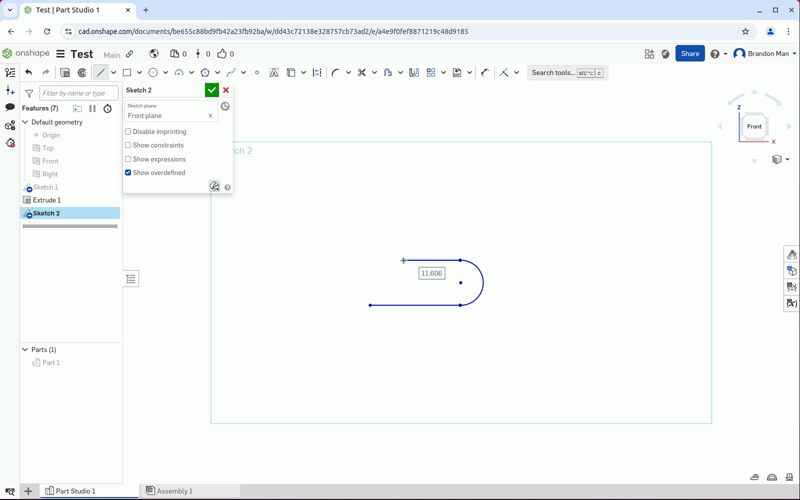
mouse_move(433, 260)
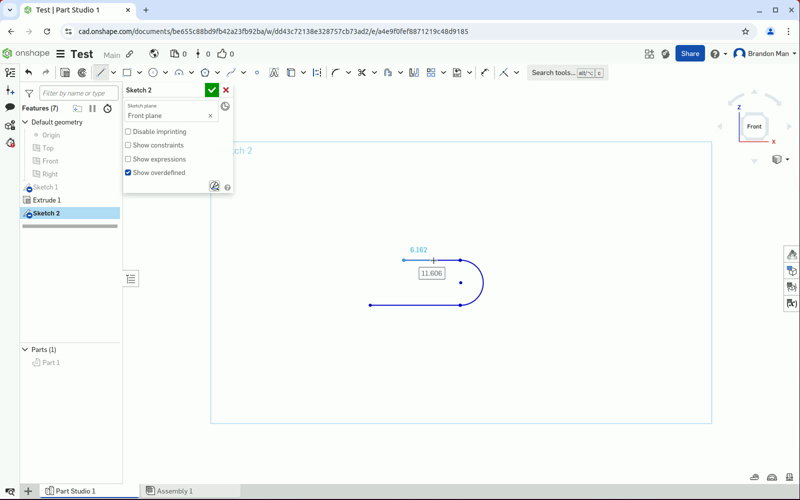
mouse_move(370, 260)
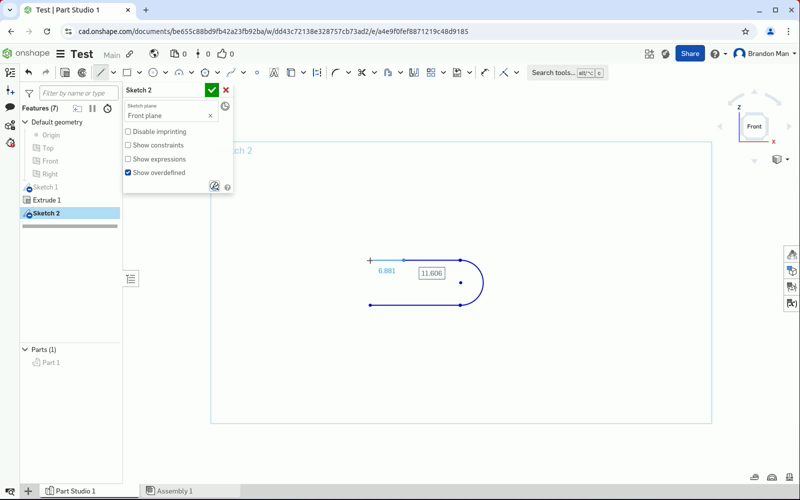
click(370, 260)
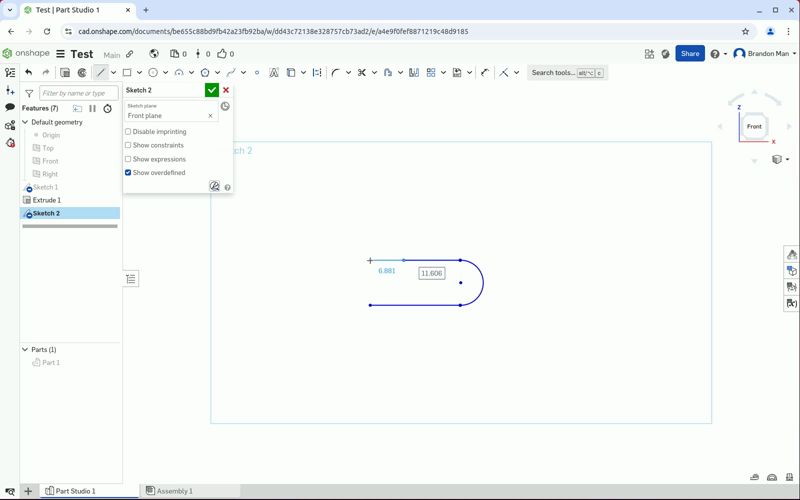
key_up(shift)
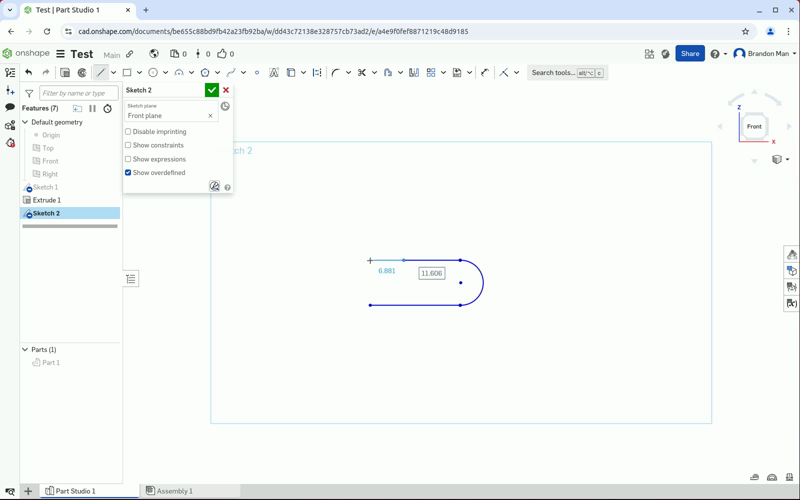
key(esc)
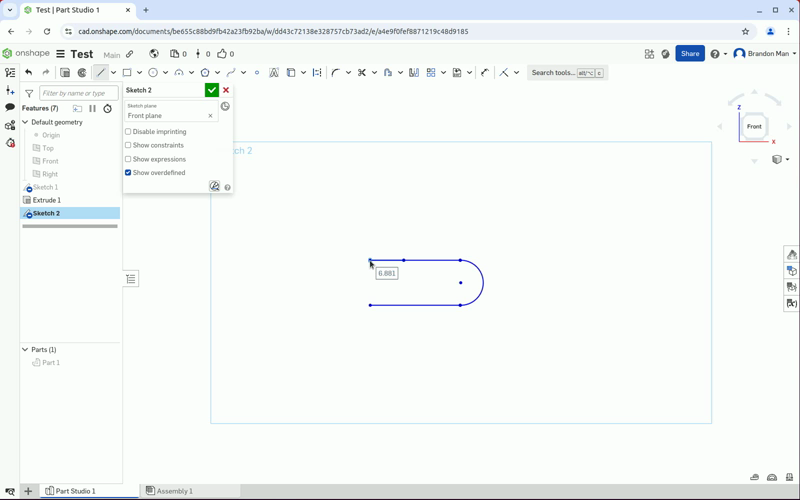
key(a)
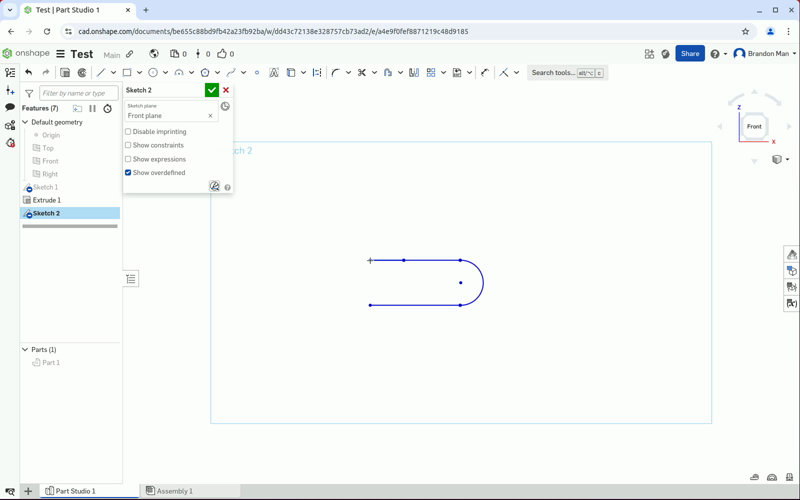
mouse_move(370, 260)
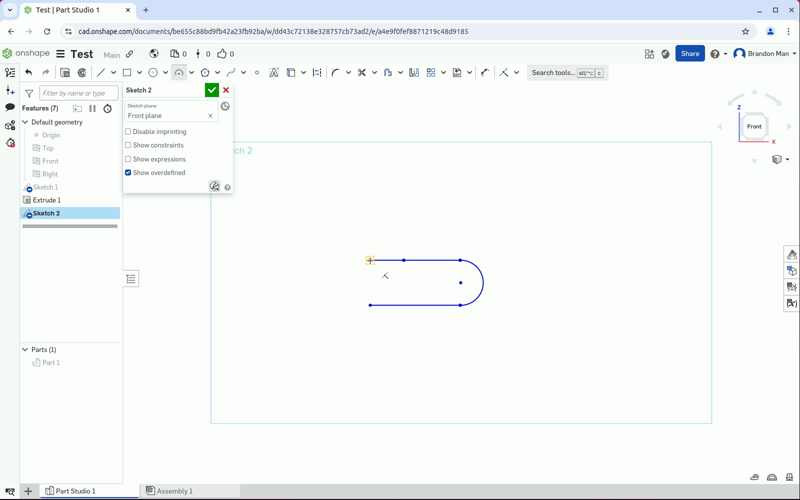
click(370, 260)
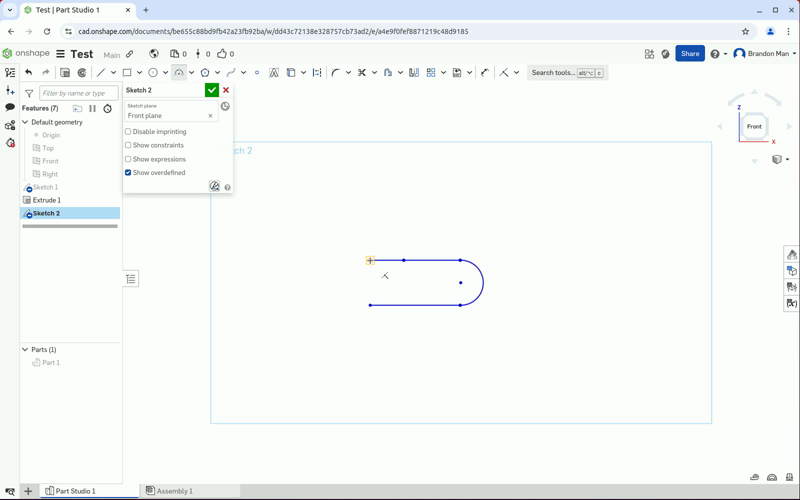
mouse_move(370, 305)
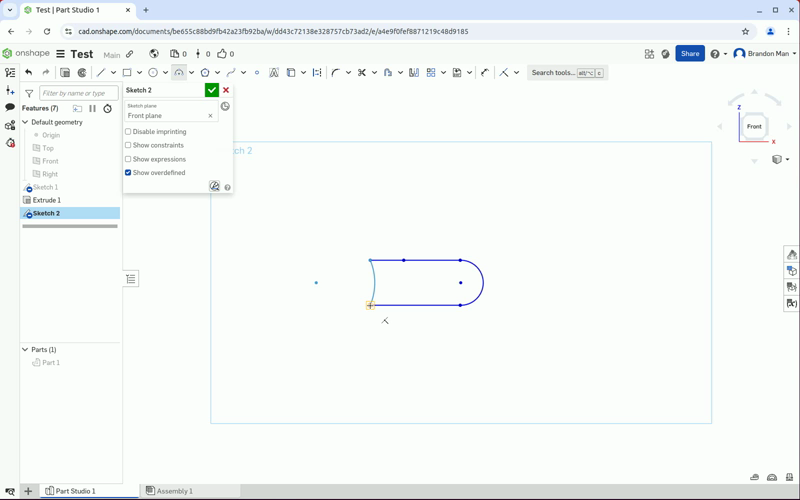
click(370, 305)
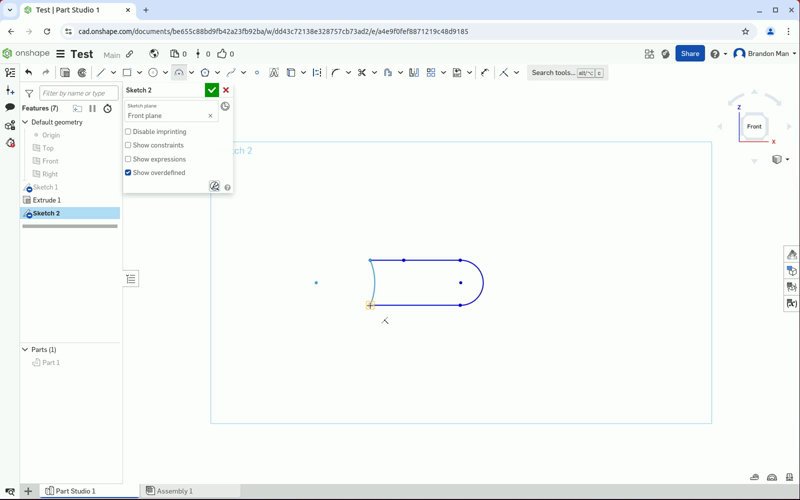
key_down(shift)
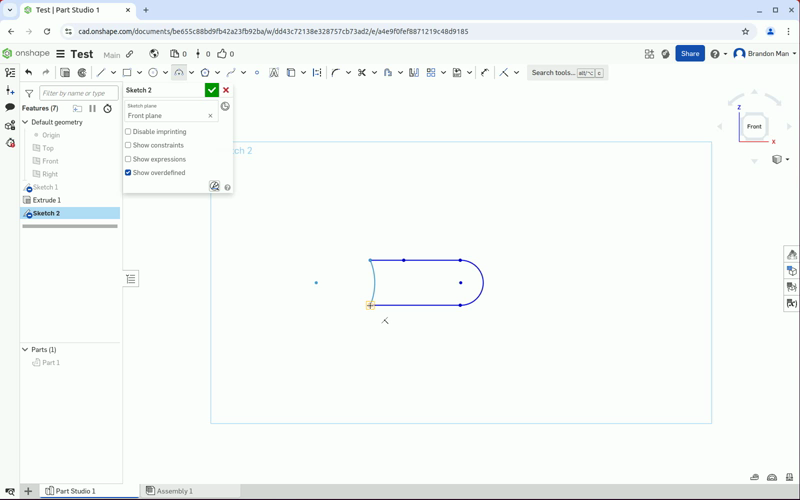
mouse_move(347, 282)
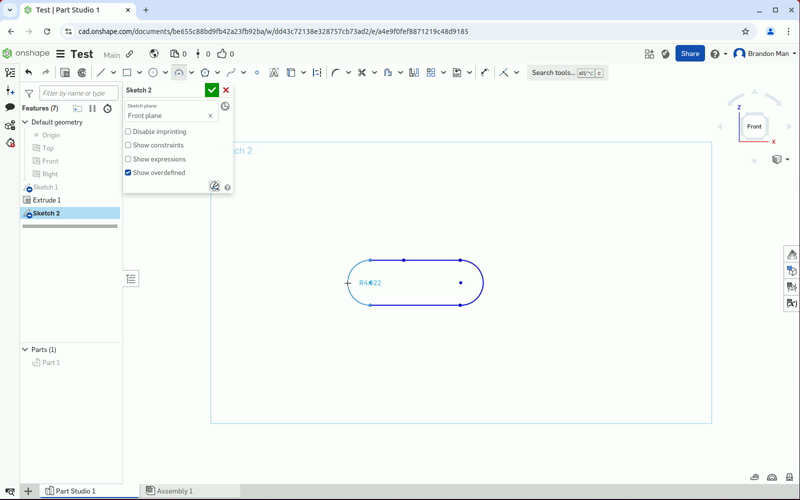
click(347, 282)
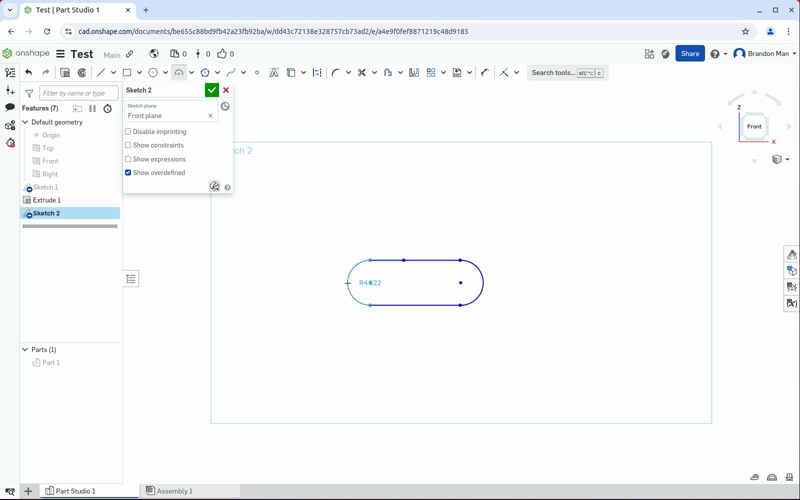
key_up(shift)
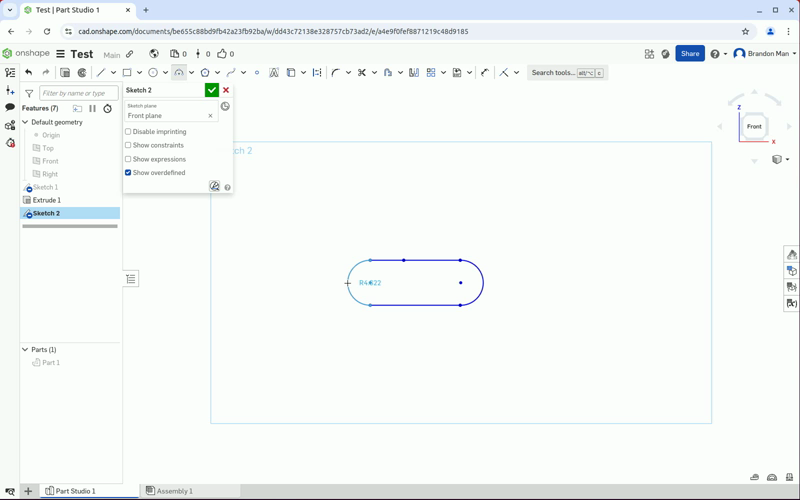
key(esc)
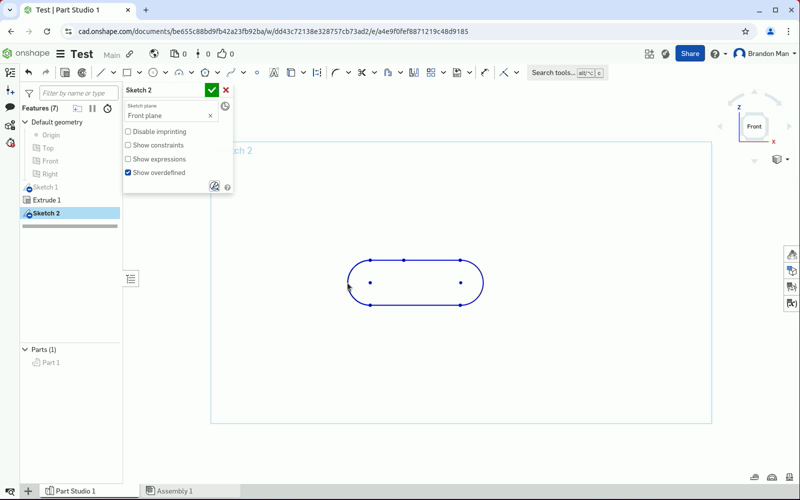
key(c)
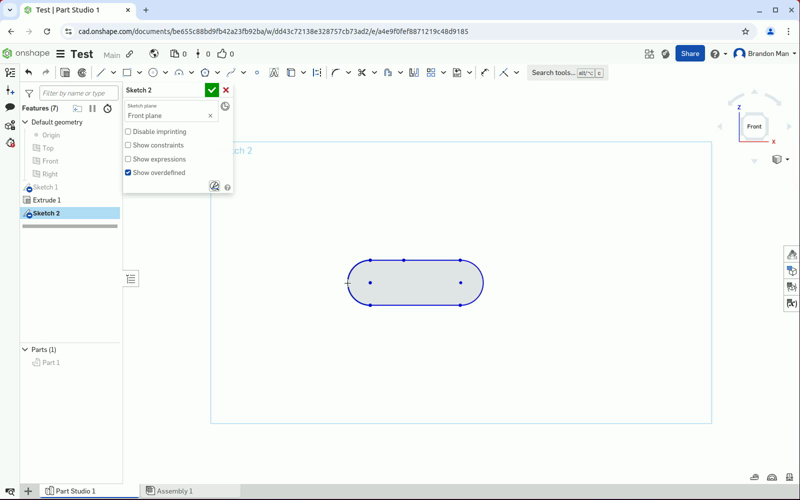
key_down(shift)
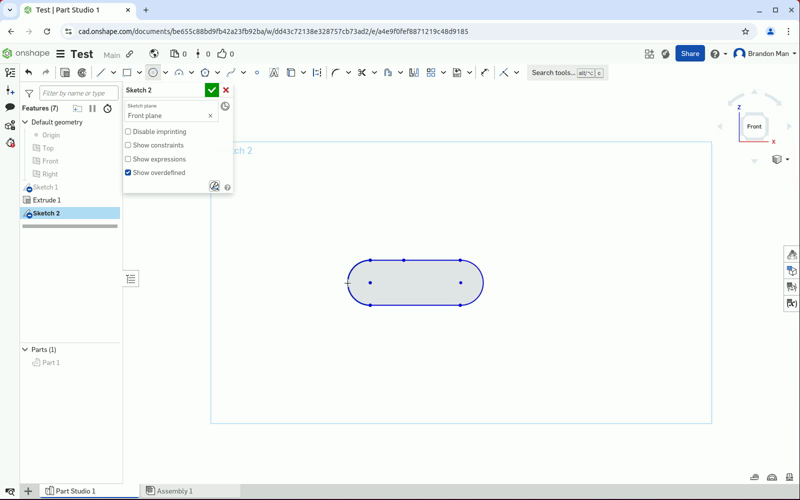
mouse_move(370, 282)
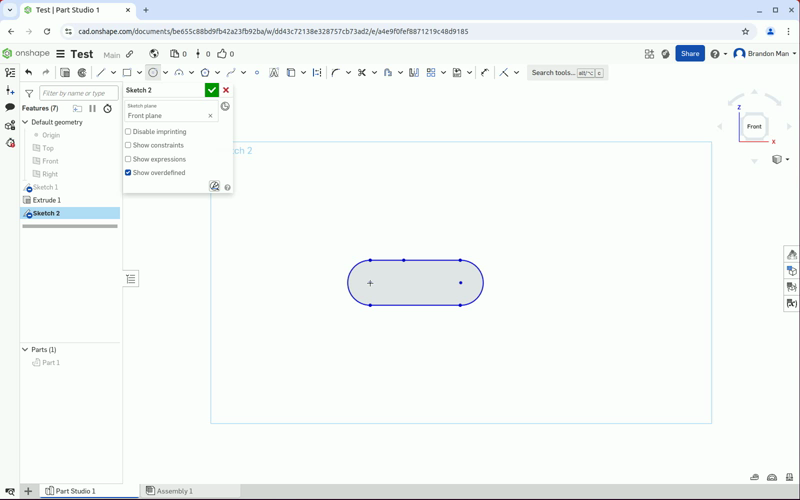
click(370, 282)
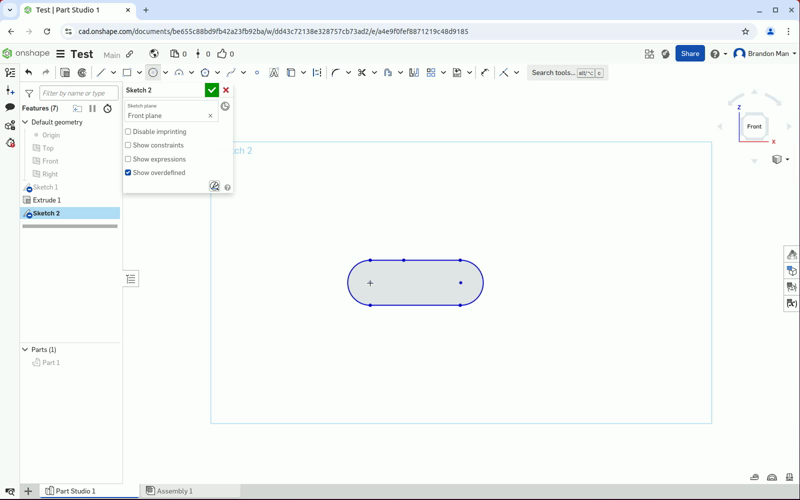
key_up(shift)
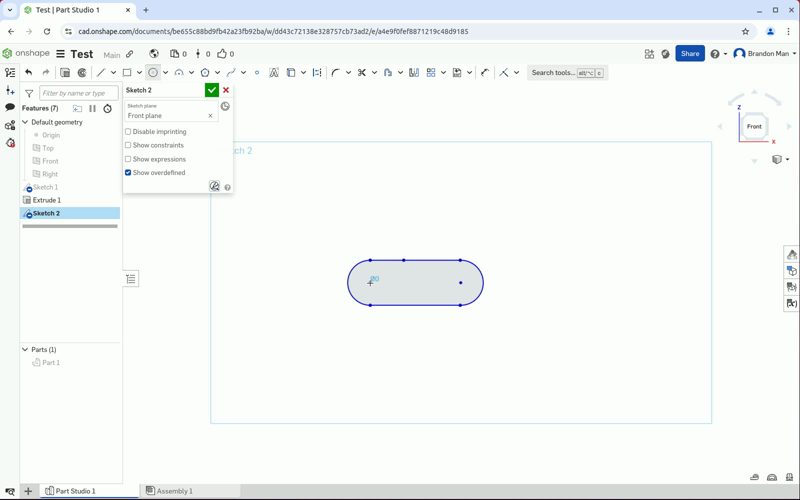
mouse_move(378, 282)
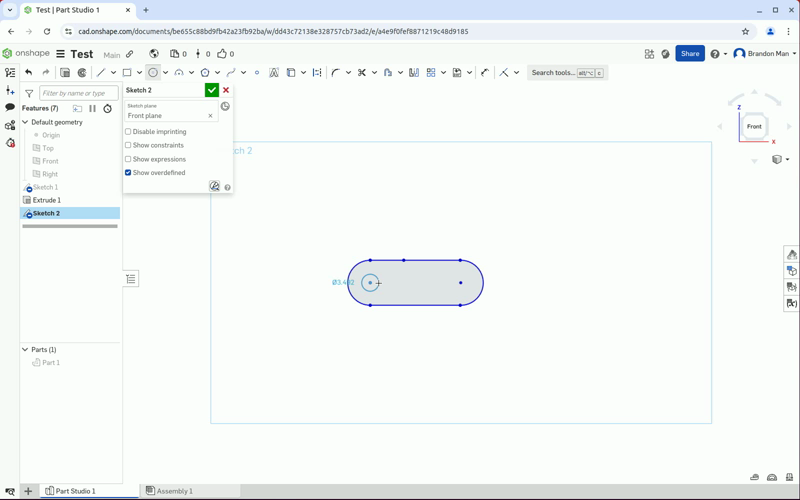
click(378, 282)
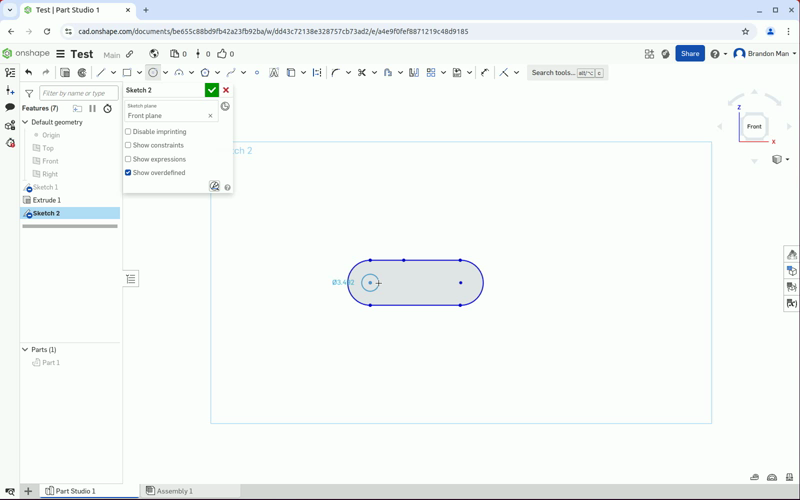
key(esc)
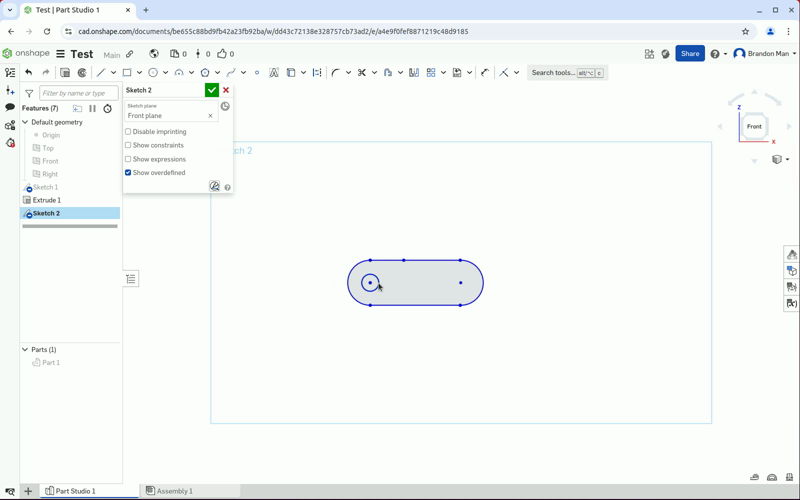
key(c)
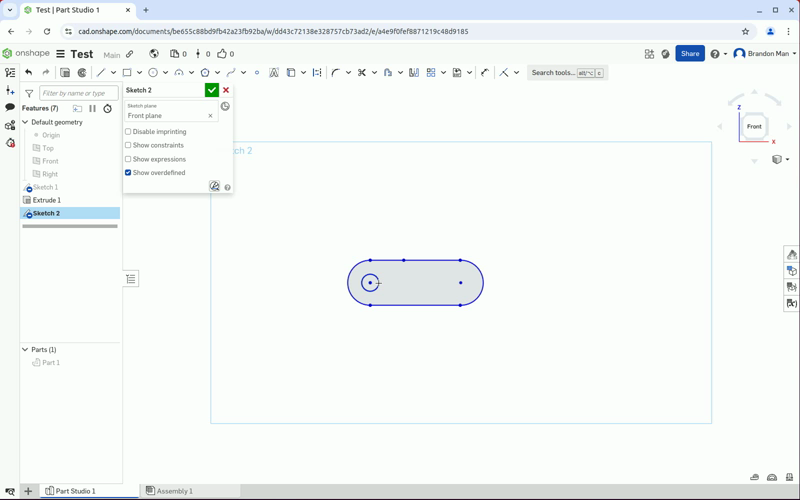
key_down(shift)
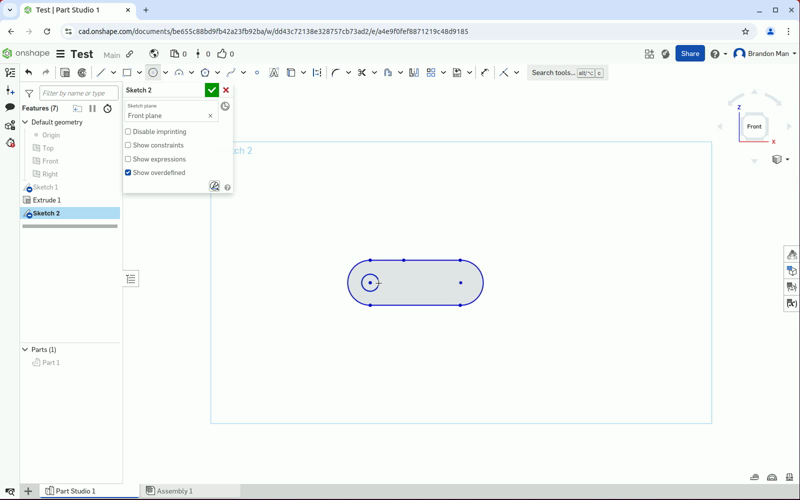
mouse_move(460, 282)
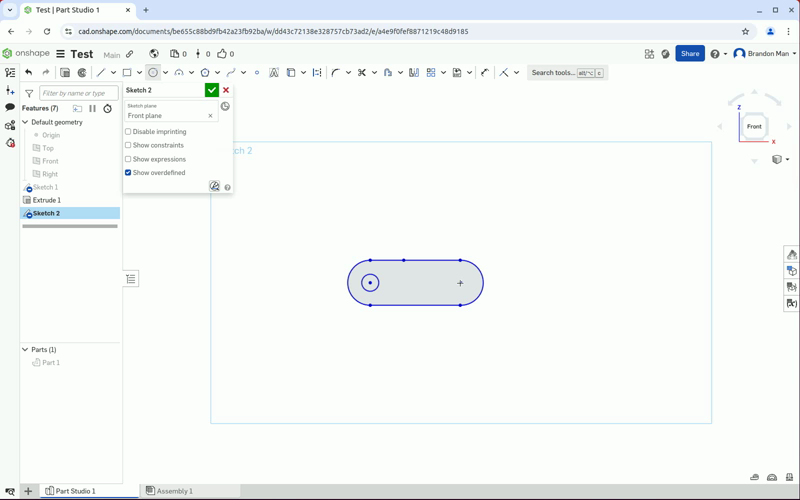
click(460, 282)
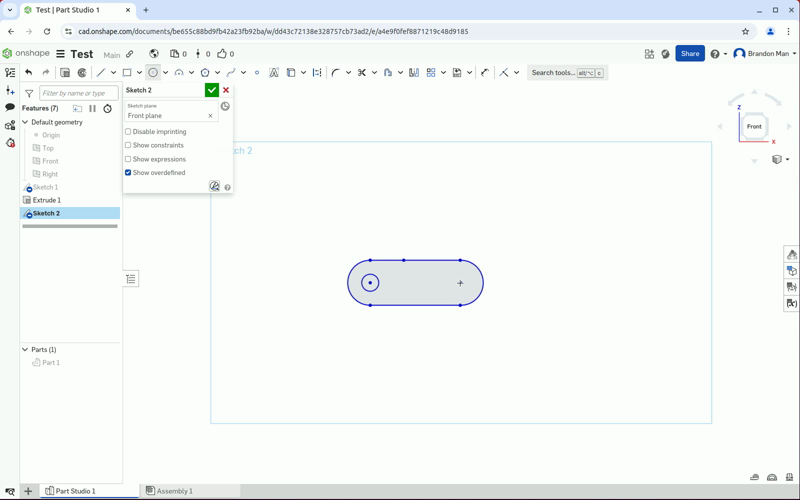
key_up(shift)
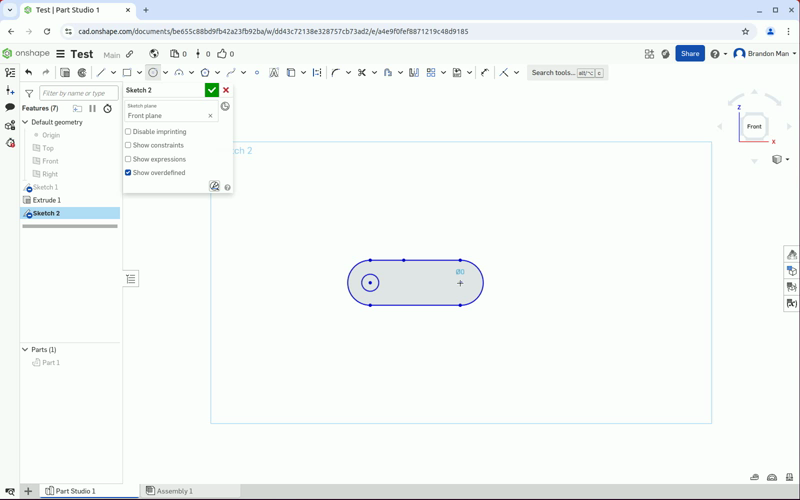
mouse_move(468, 282)
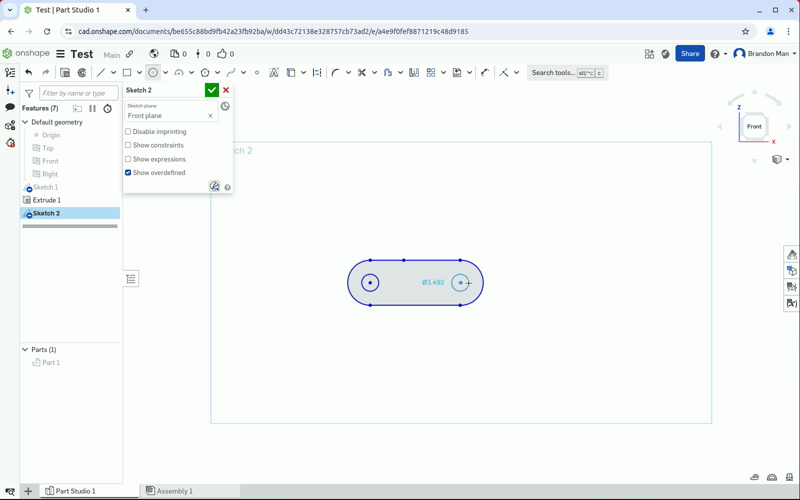
click(468, 282)
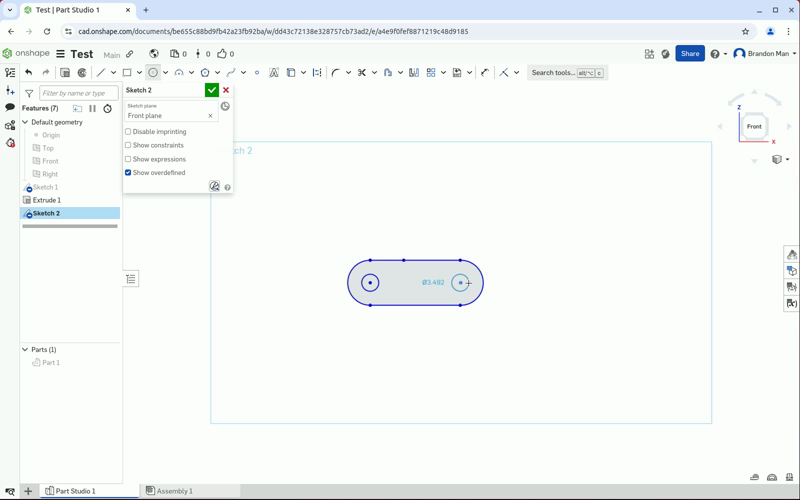
key(esc)
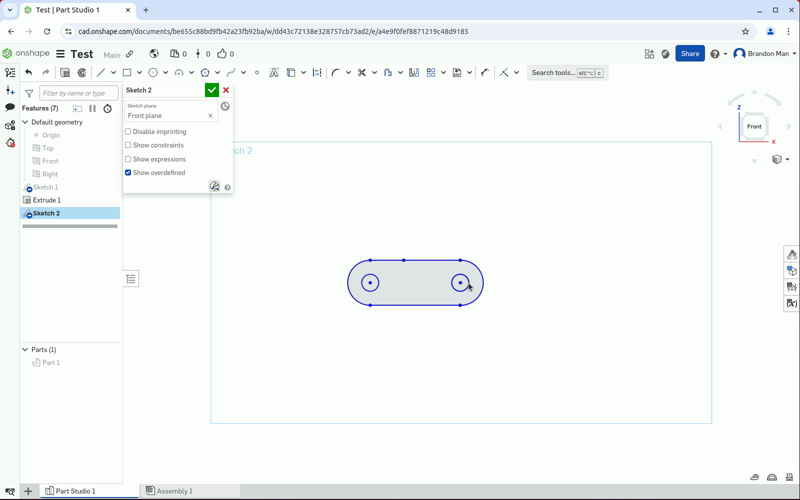
mouse_move(439, 272)
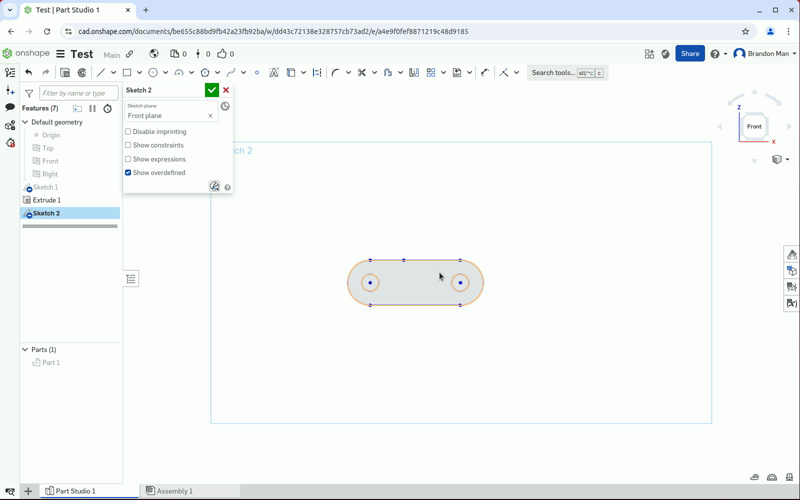
click(439, 272)
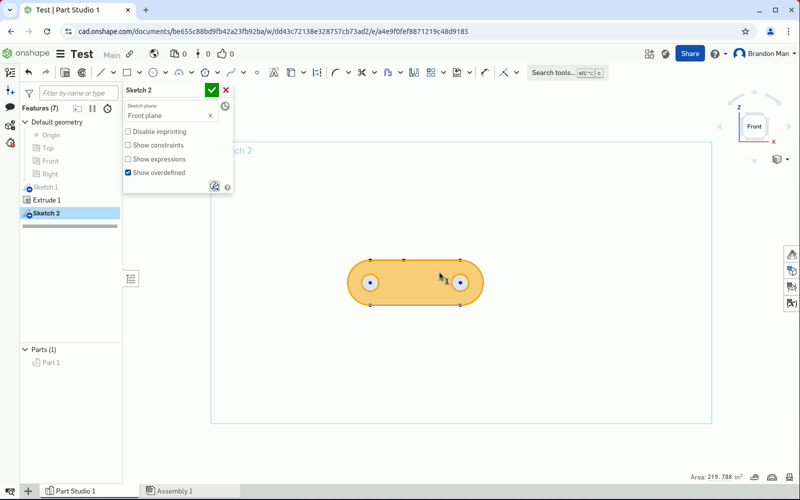
mouse_move(73, 352)
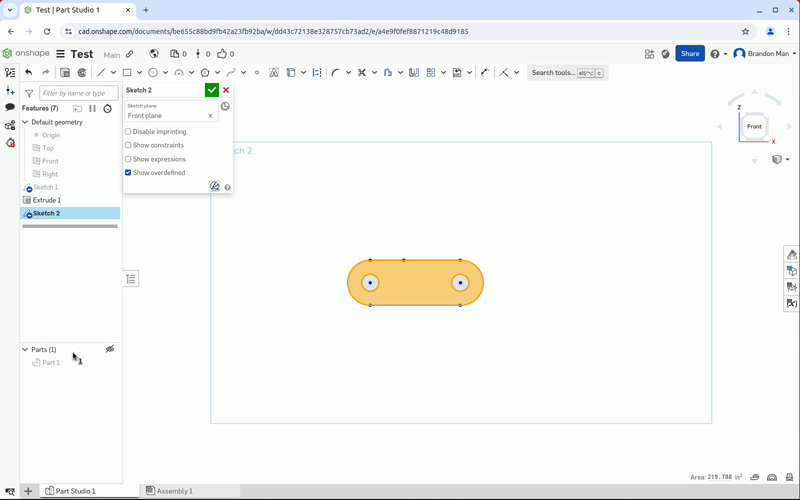
key(shift+y)
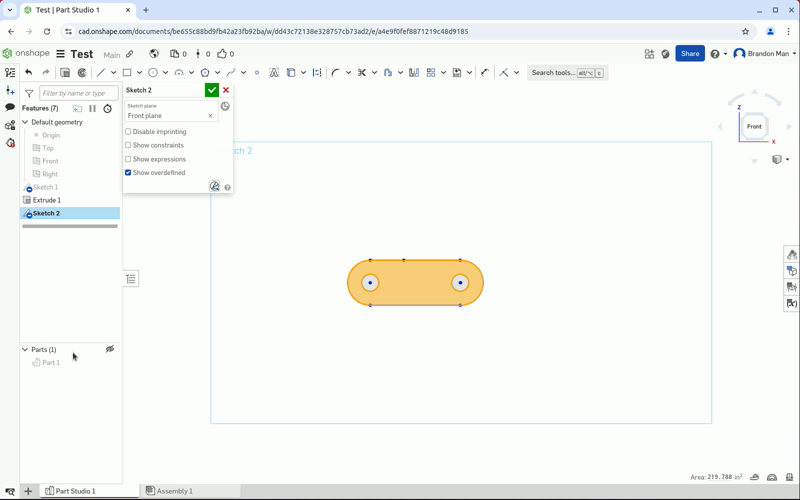
key(shift+e)
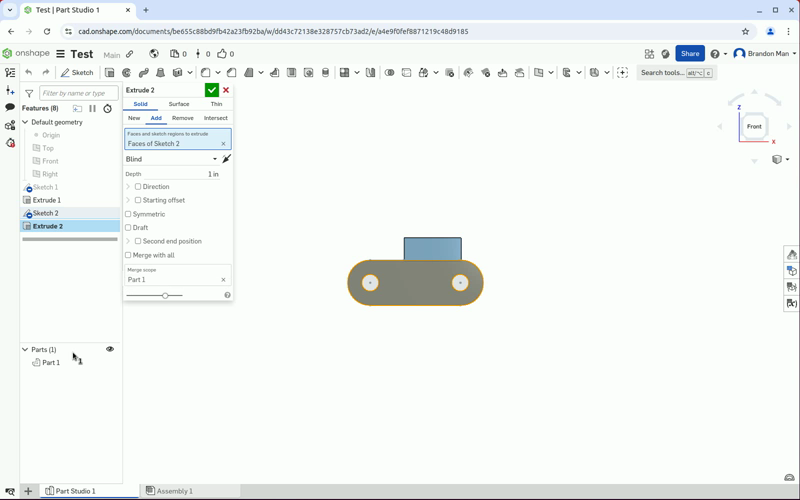
mouse_move(143, 106)
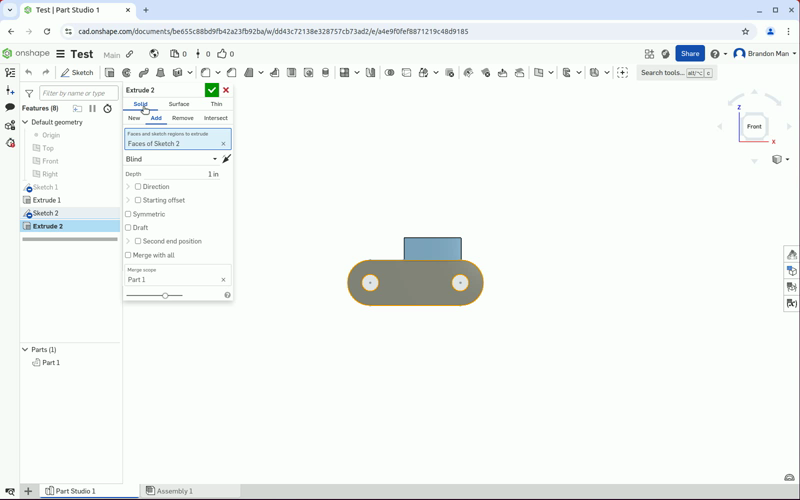
click(143, 106)
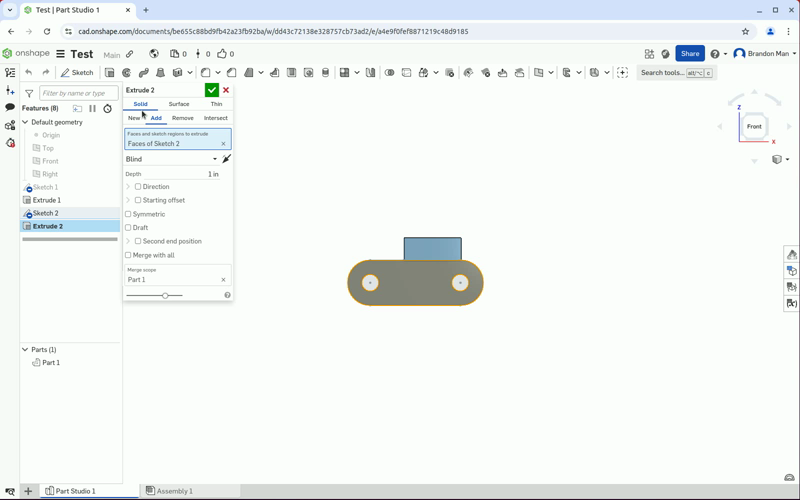
mouse_move(137, 120)
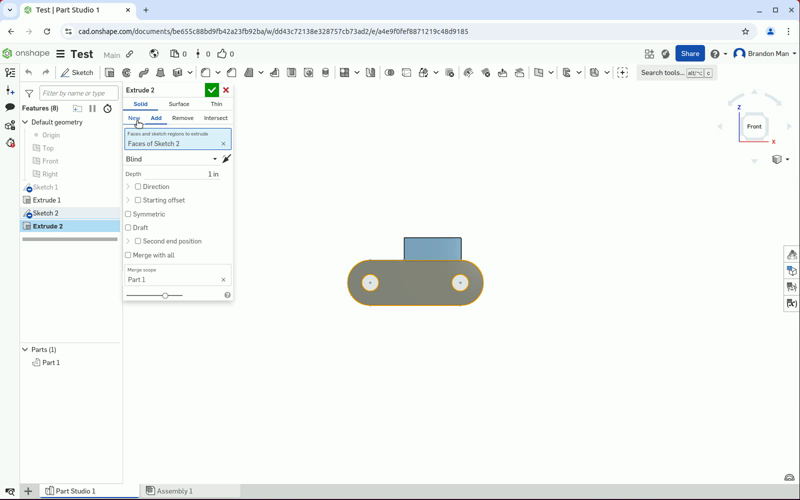
click(137, 120)
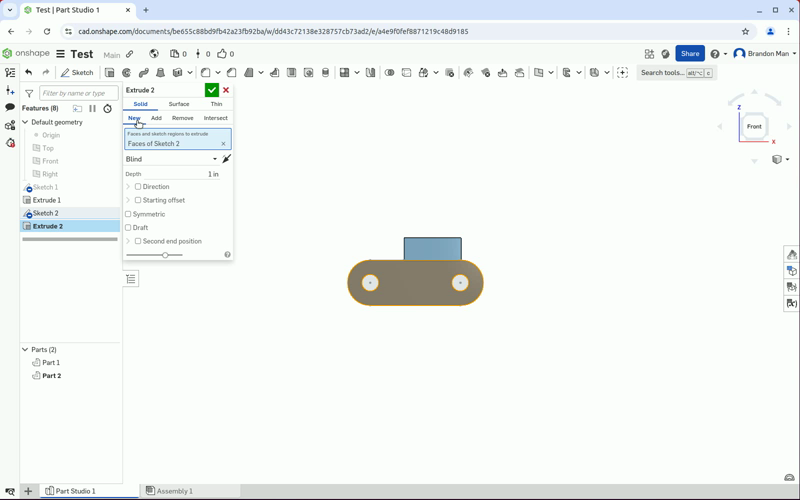
key(tab, 4)
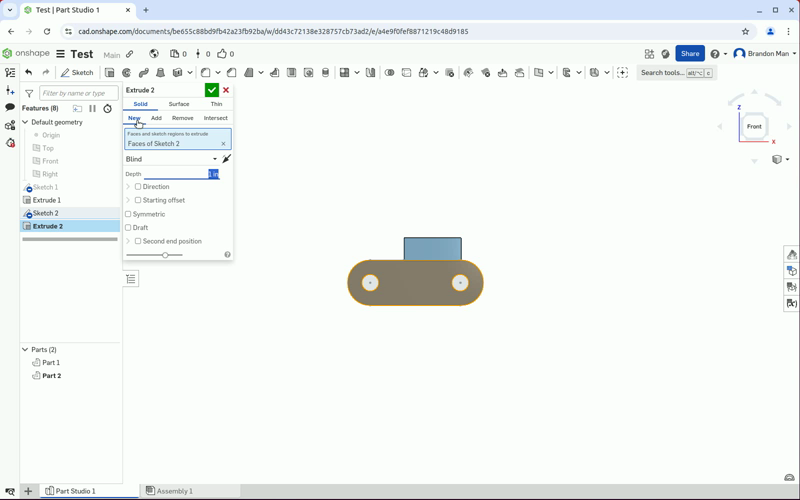
text(8.184)
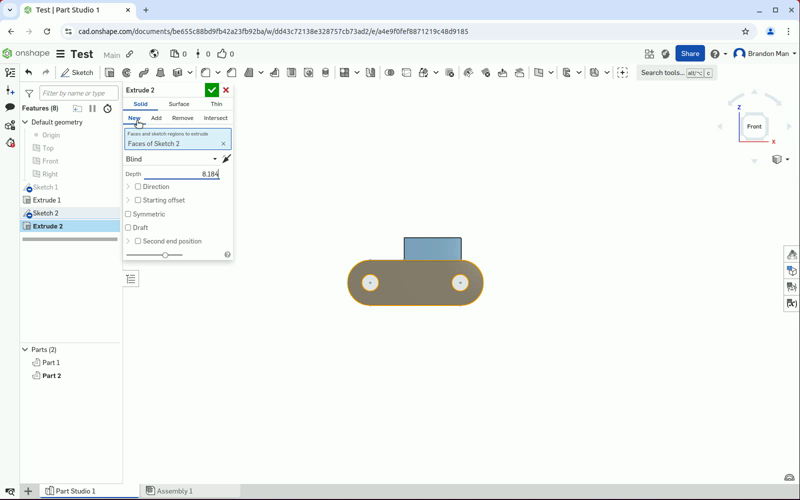
key(tab, 3)
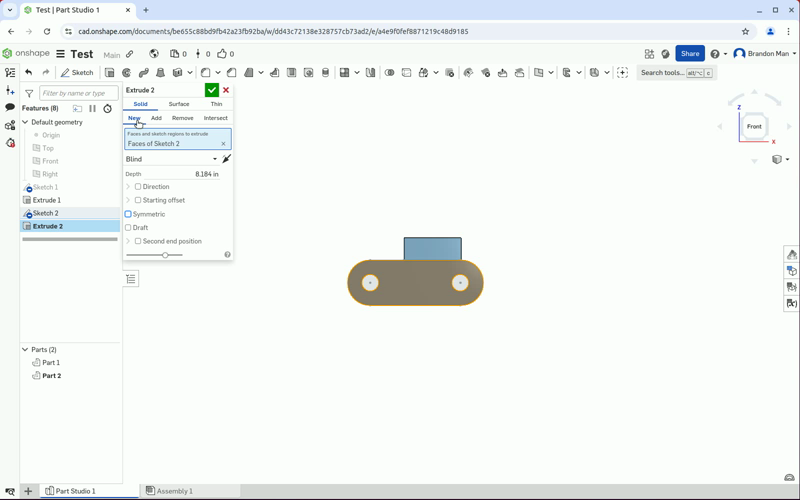
key(space)
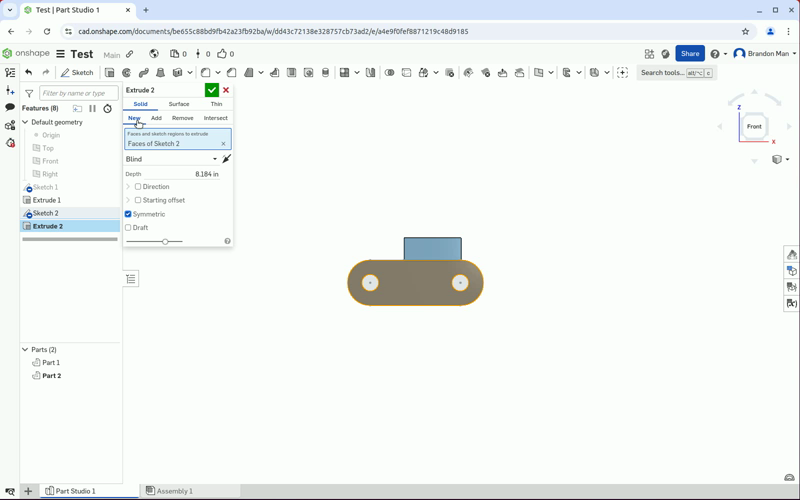
key(enter)
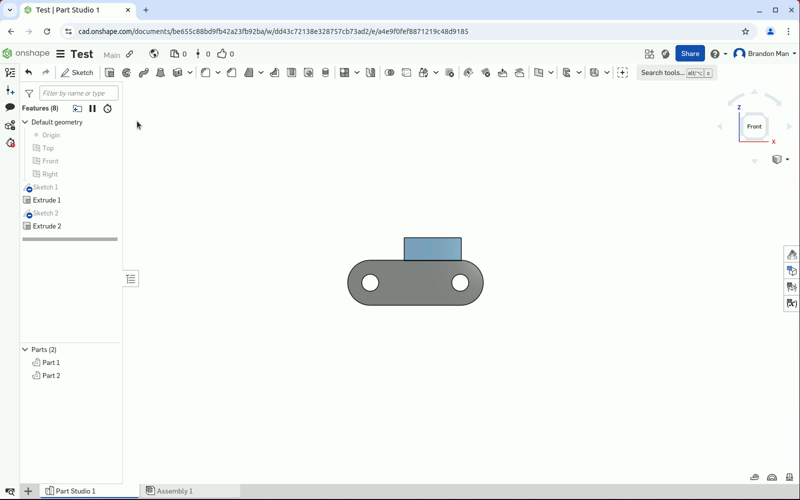
key(shift+h)
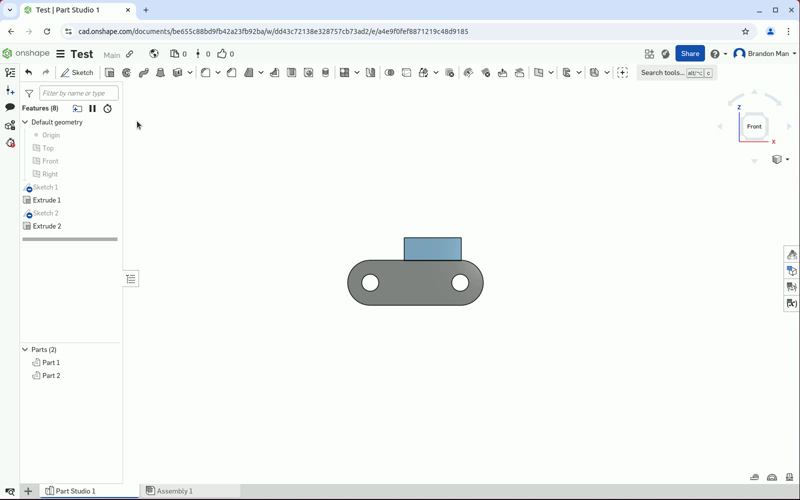
key(shift+h)
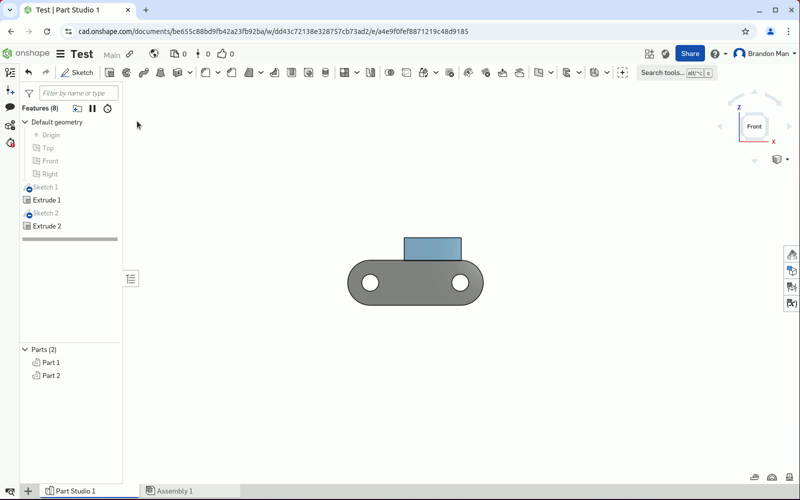
mouse_move(73, 189)
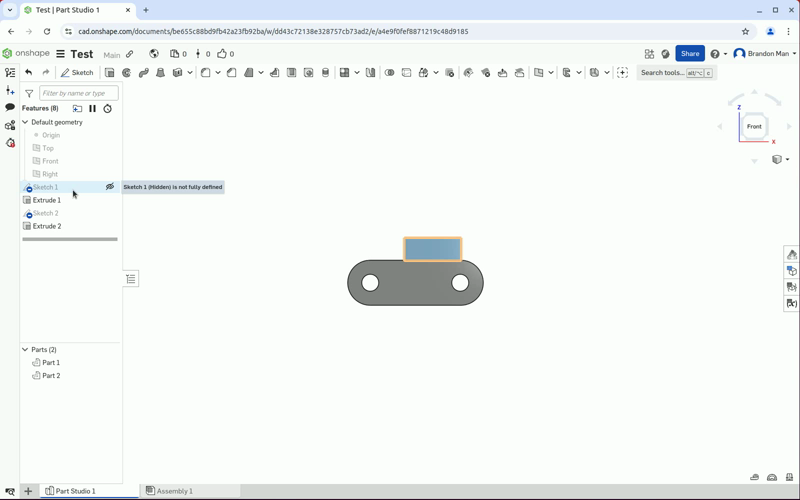
click(73, 189)
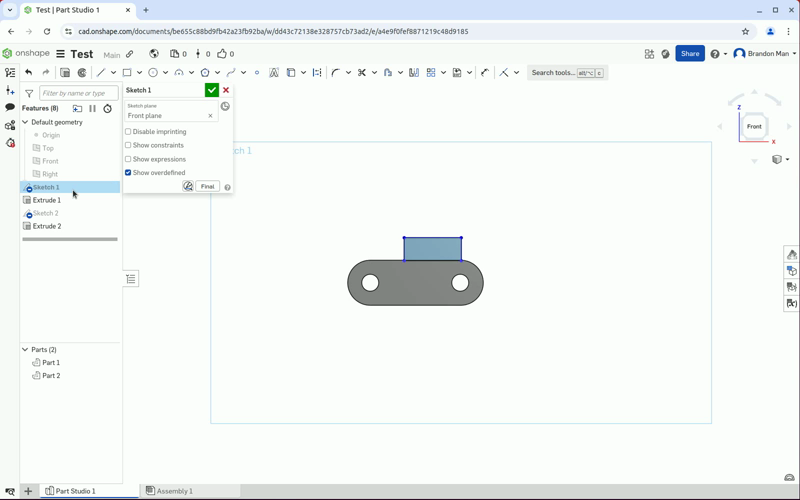
mouse_move(229, 92)
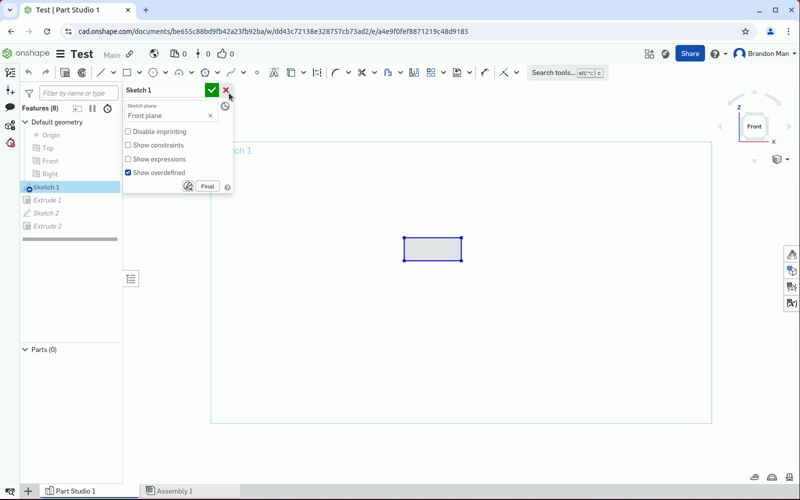
click(229, 92)
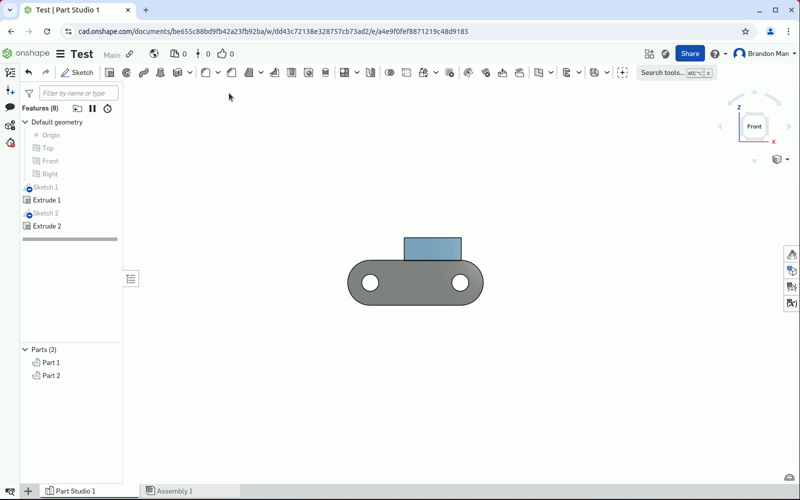
mouse_move(73, 352)
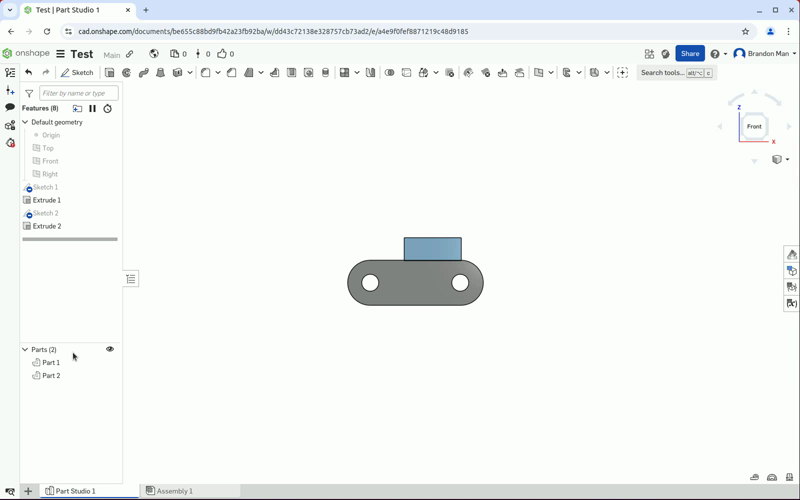
key(y)
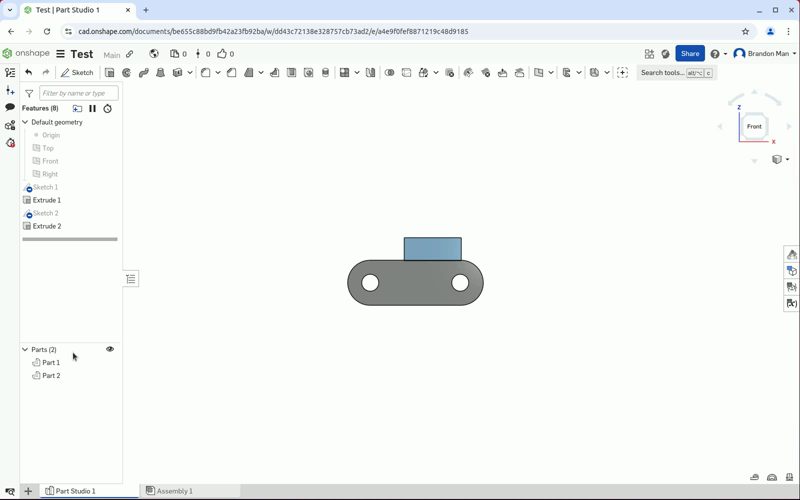
key(shift+p)
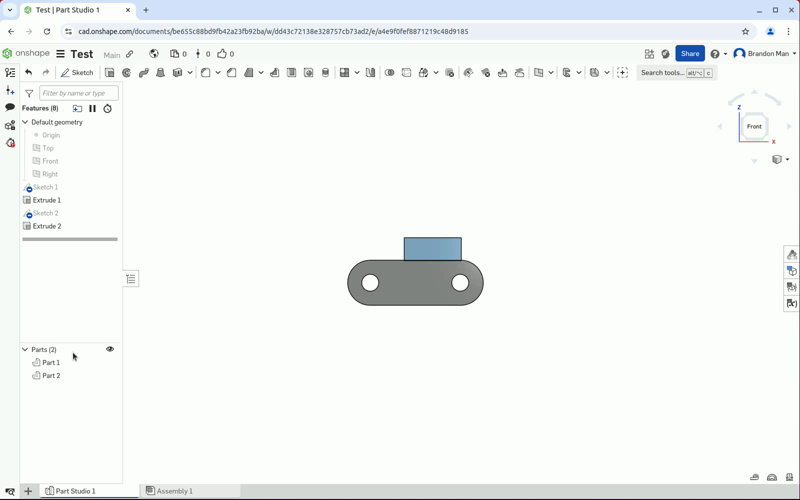
key(space)
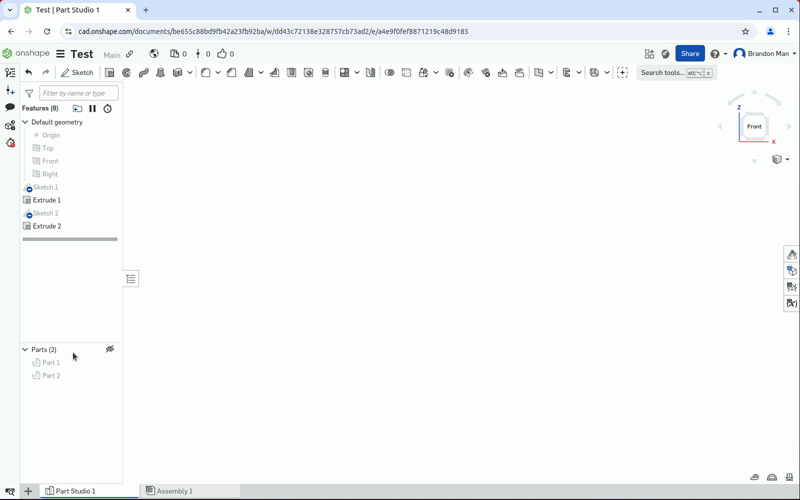
key_down(shift)
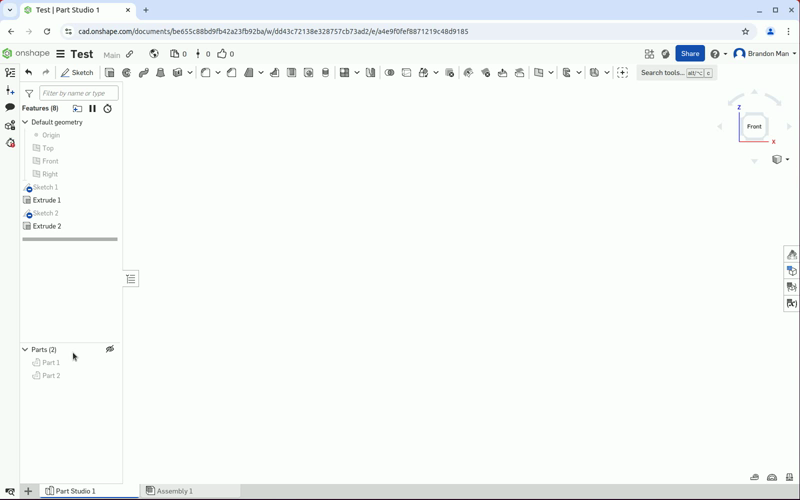
key(left)
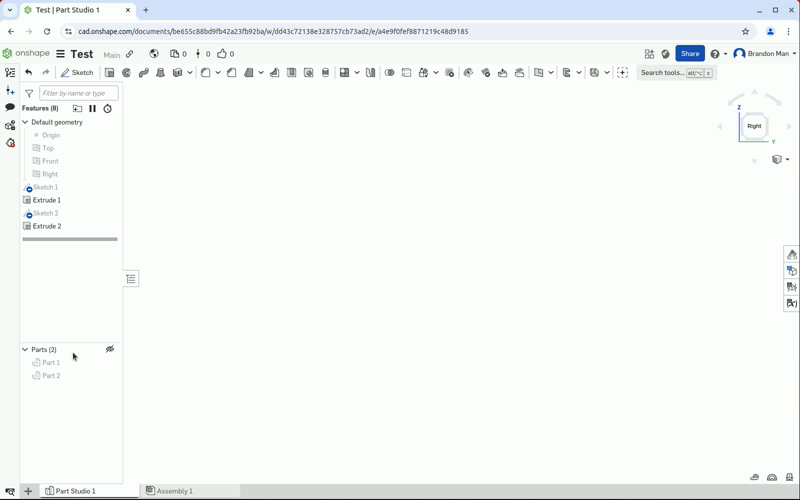
key_up(shift)
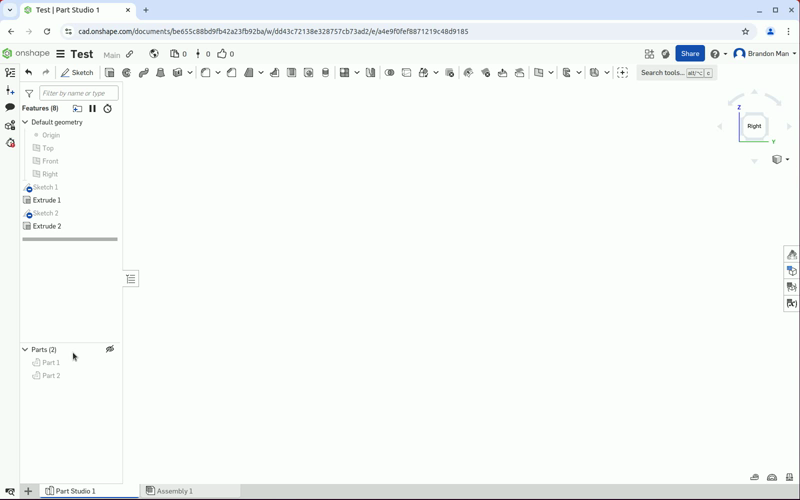
mouse_move(73, 352)
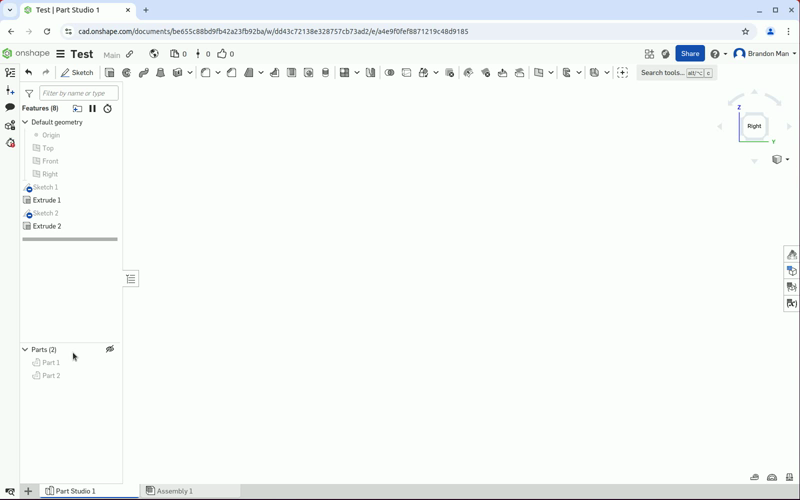
key(shift+y)
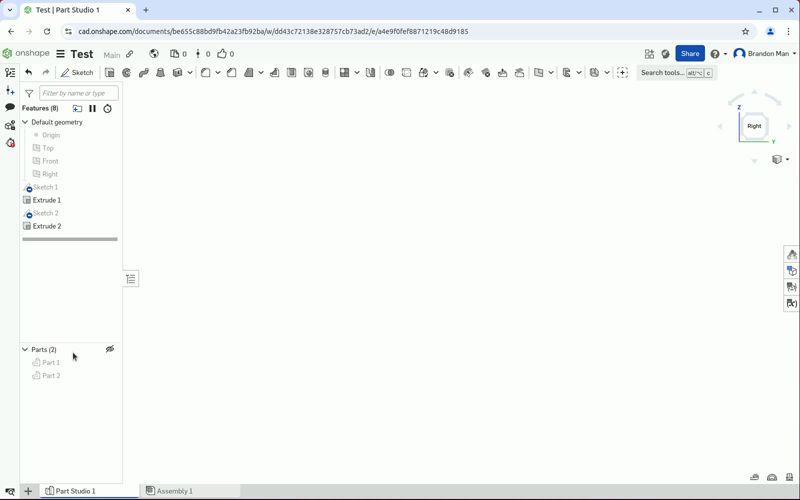
key(shift+s)
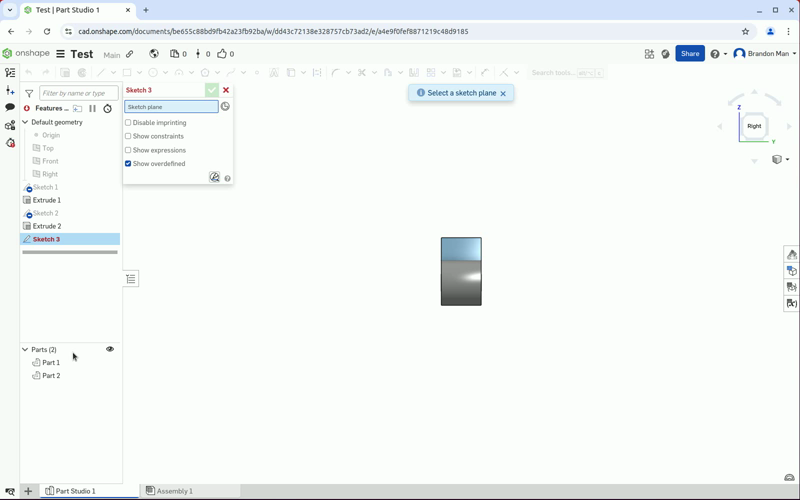
mouse_move(73, 176)
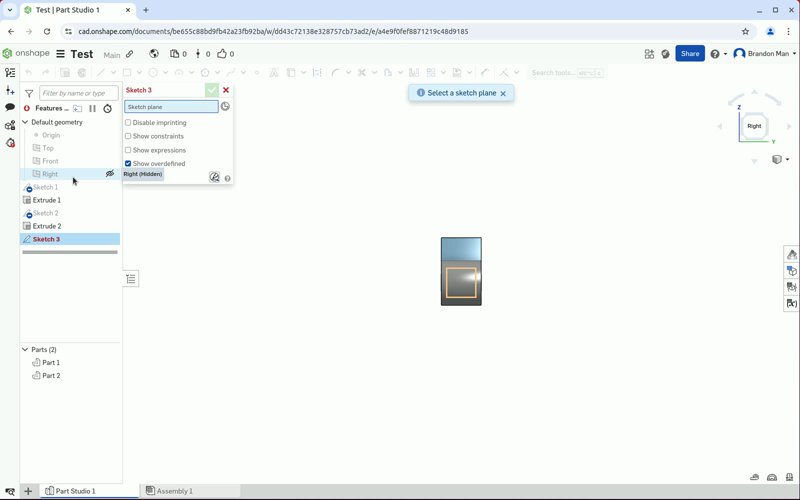
click(73, 176)
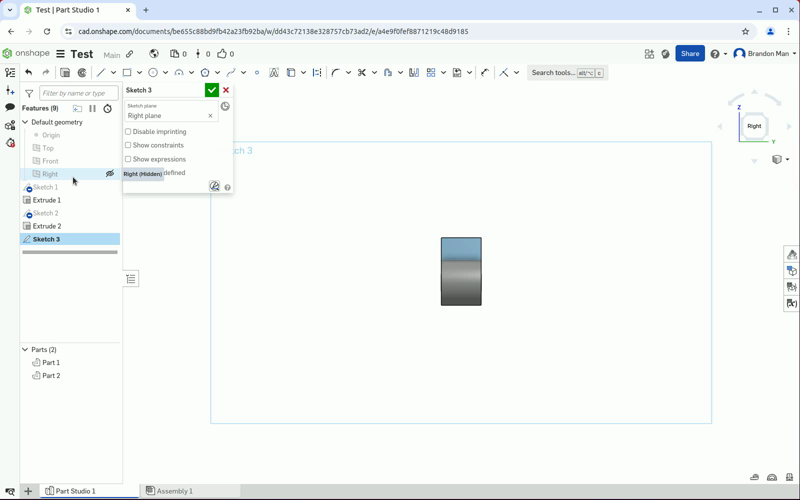
mouse_move(73, 352)
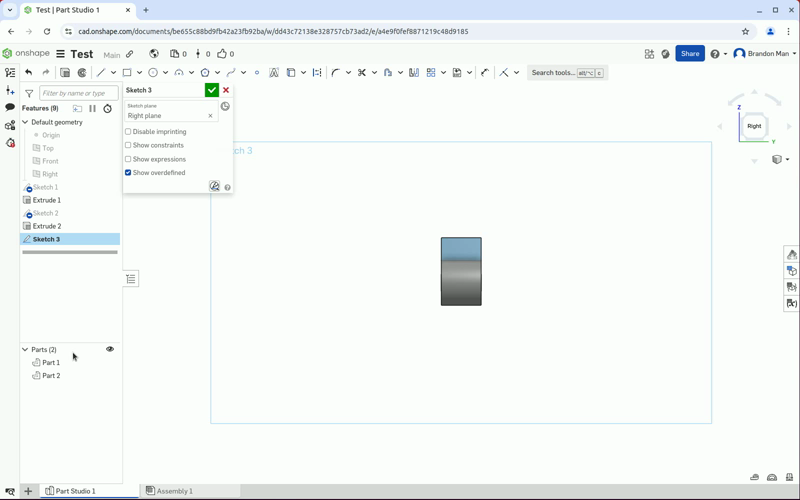
key(y)
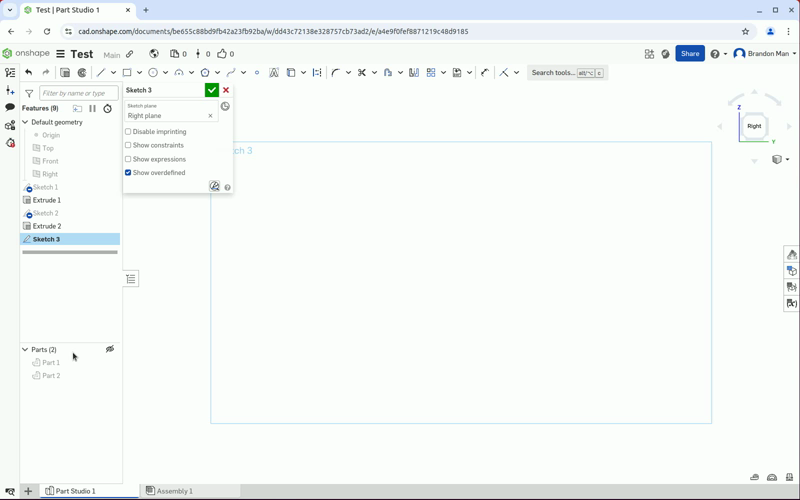
key(l)
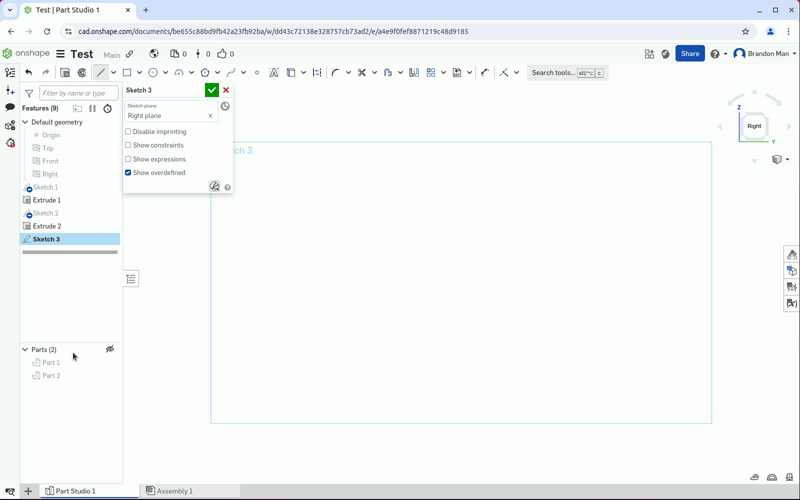
key_down(shift)
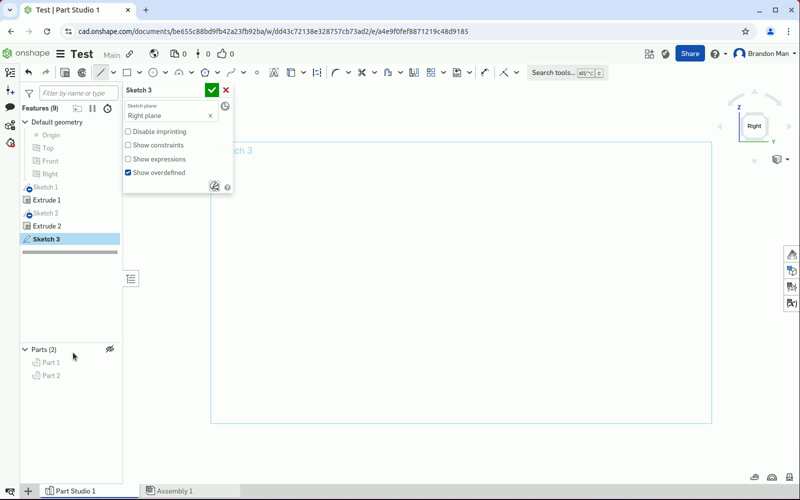
mouse_move(449, 319)
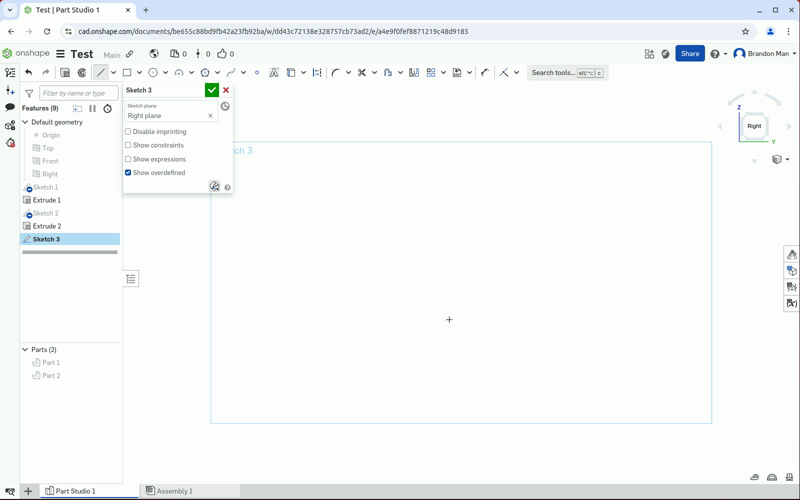
click(449, 319)
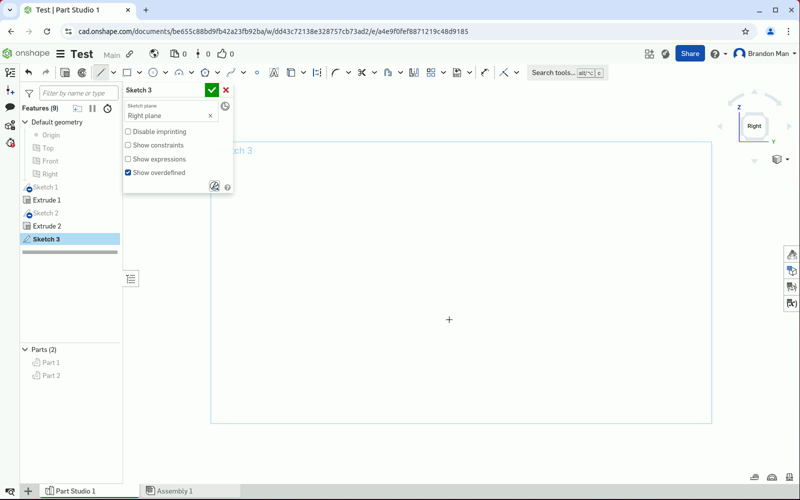
key_up(shift)
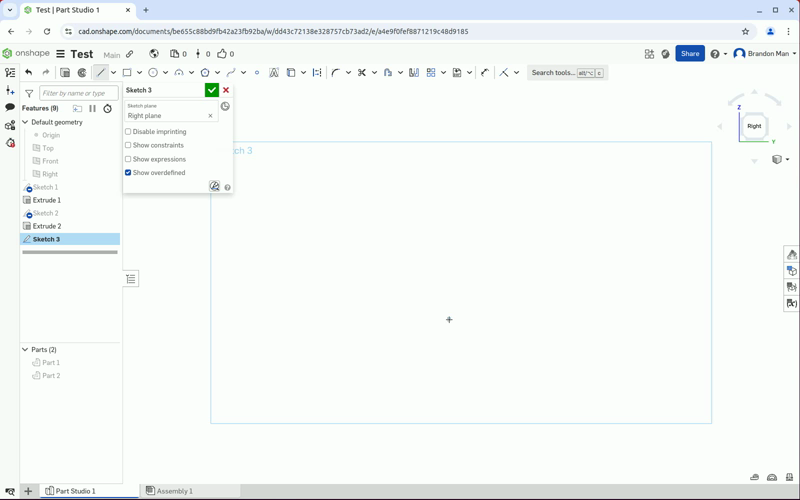
key_down(shift)
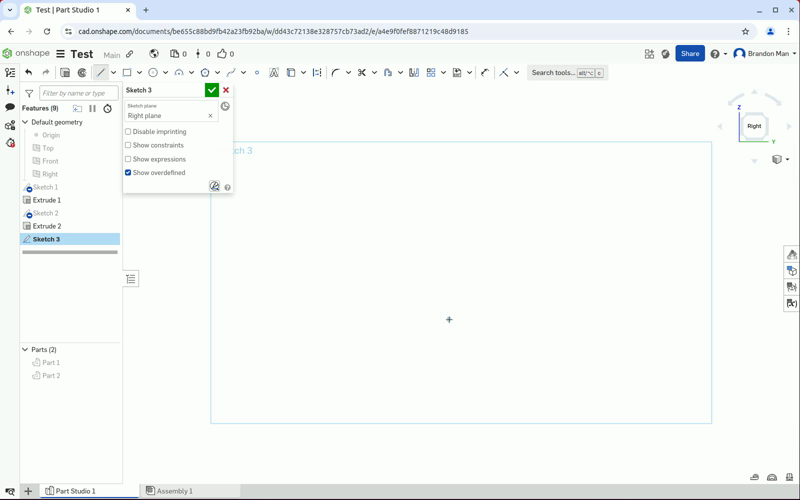
mouse_move(479, 319)
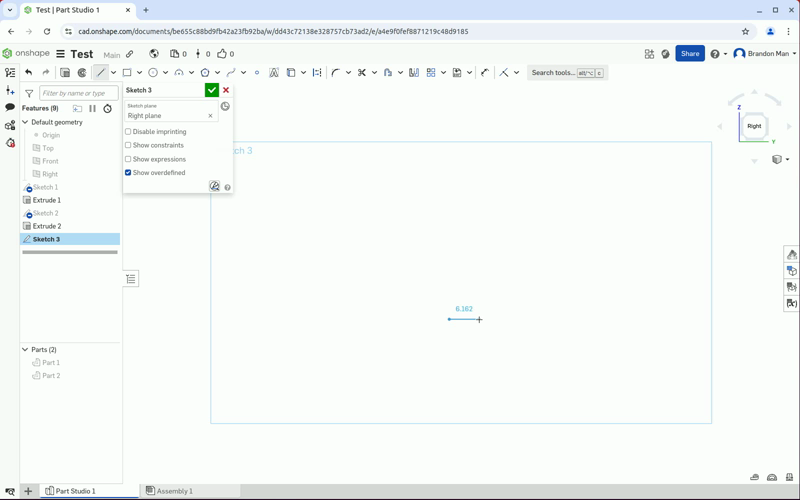
mouse_move(471, 319)
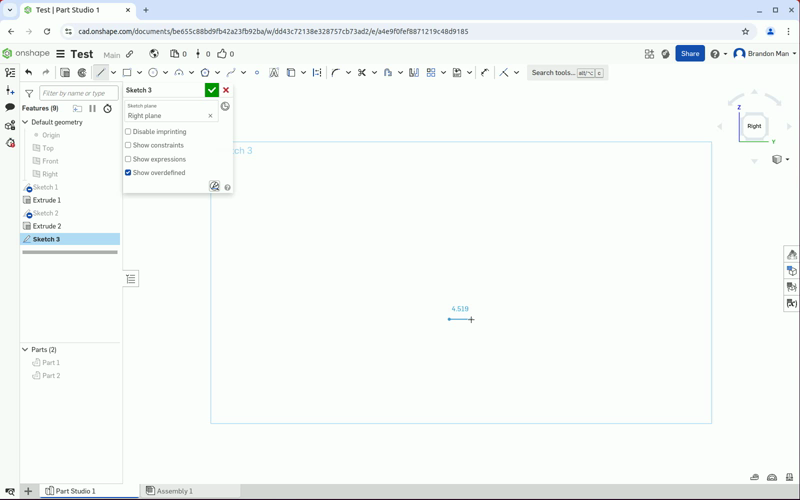
click(471, 319)
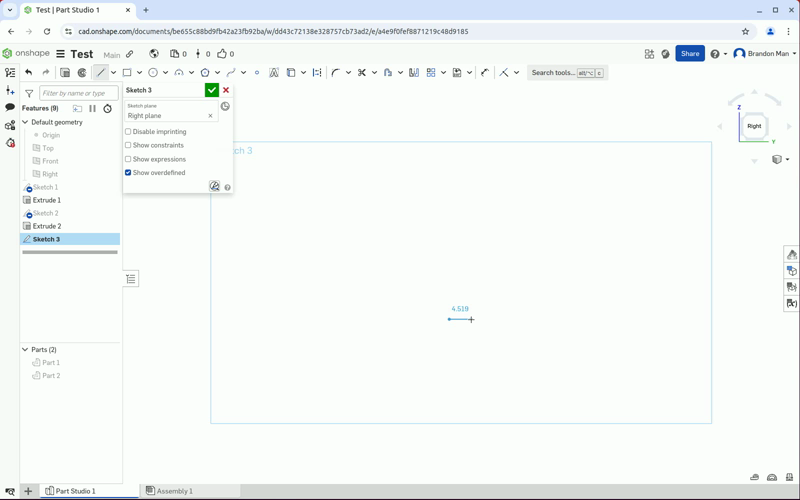
key_up(shift)
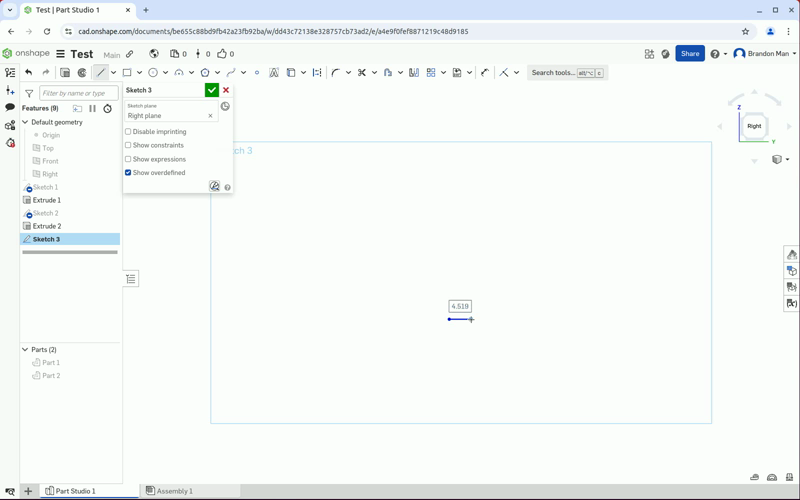
key_down(shift)
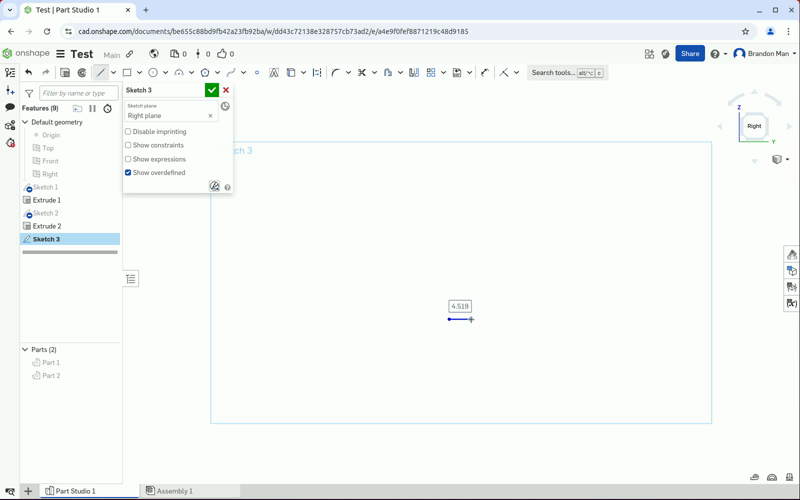
mouse_move(471, 246)
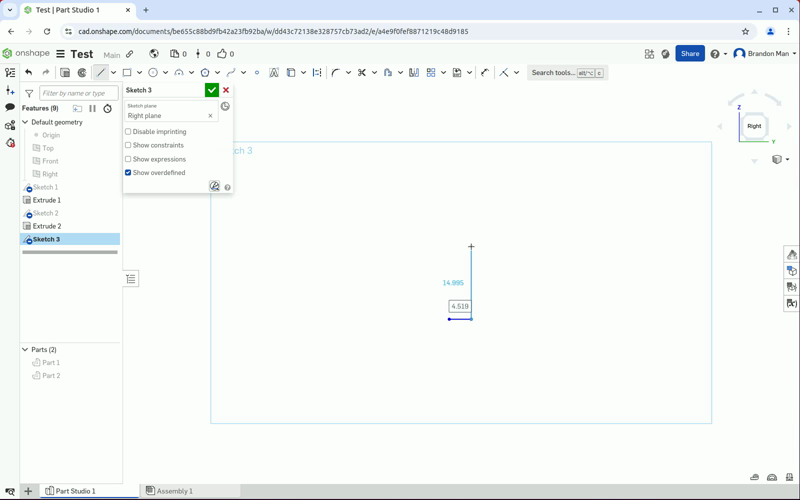
click(471, 246)
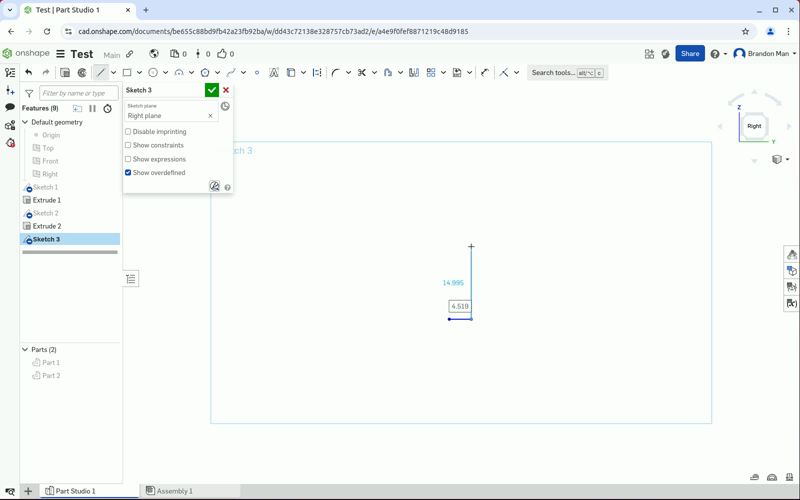
key_up(shift)
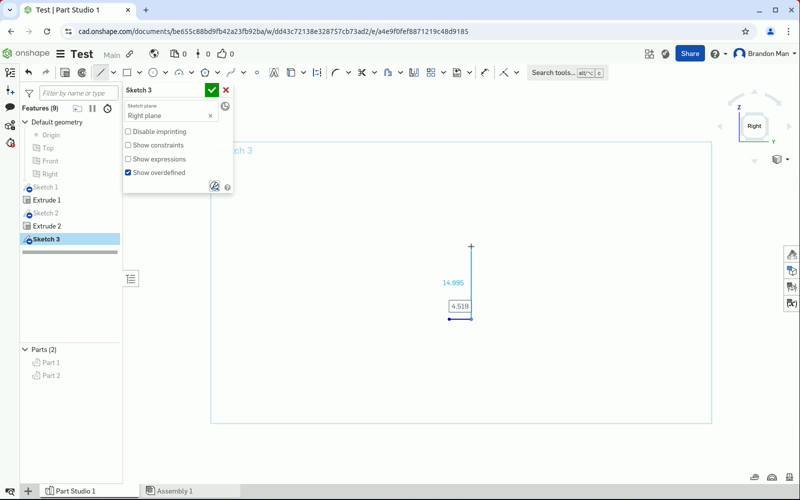
key_down(shift)
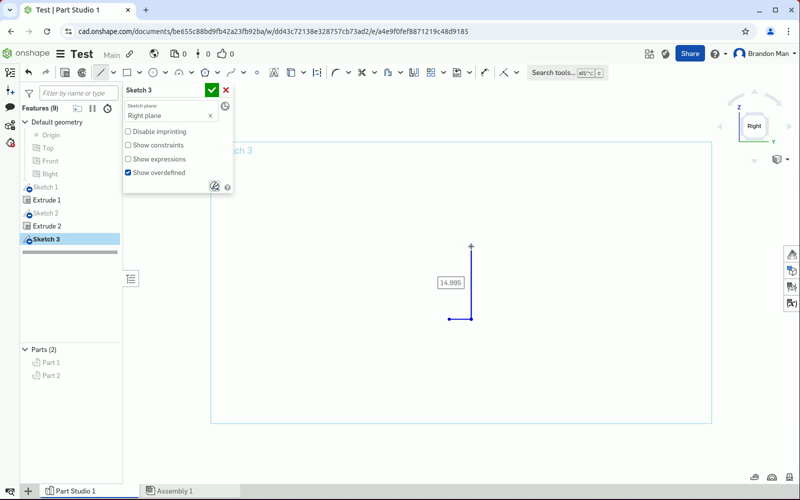
mouse_move(501, 246)
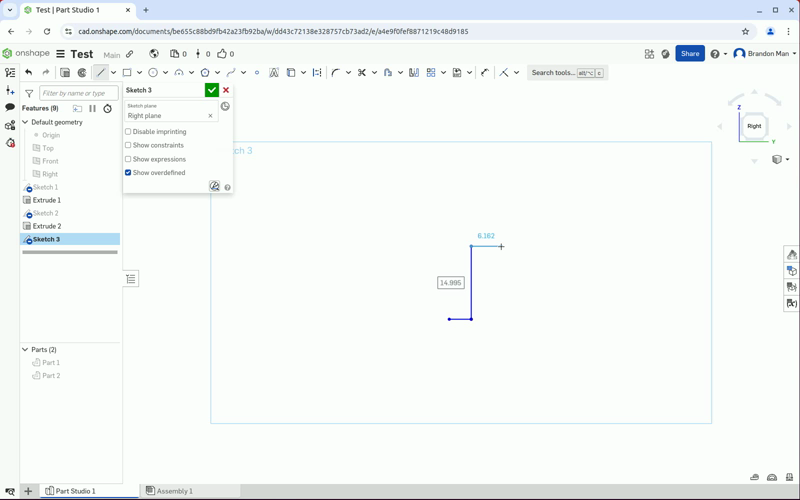
mouse_move(449, 246)
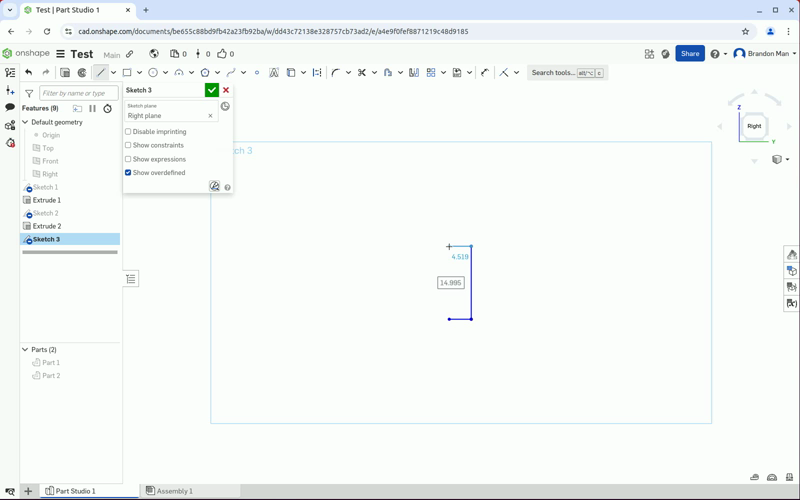
click(449, 246)
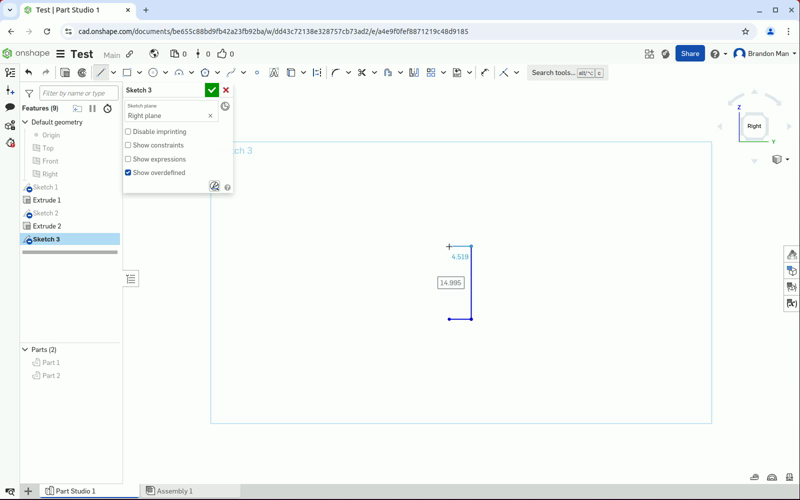
key_up(shift)
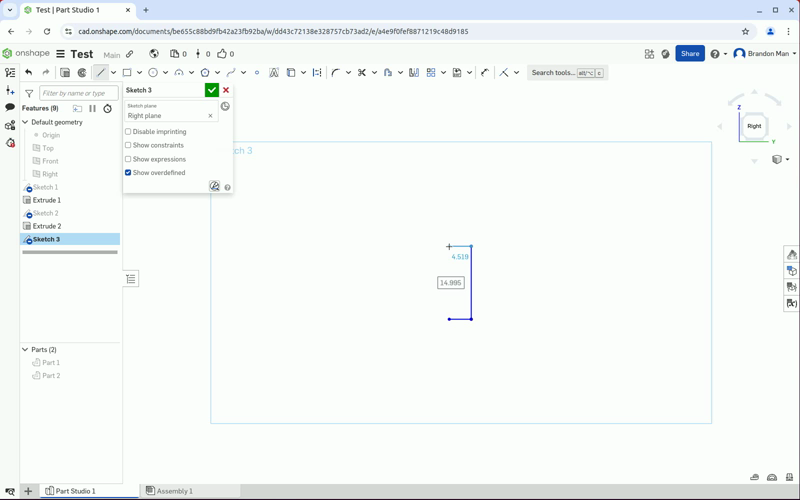
key_down(shift)
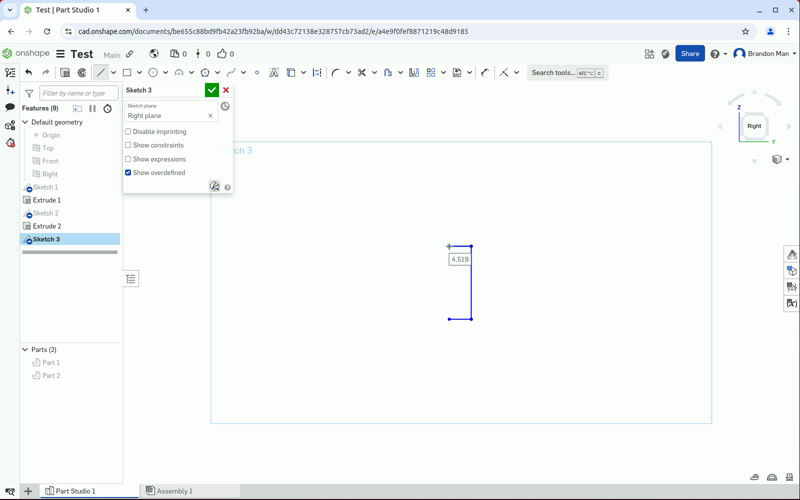
mouse_move(449, 319)
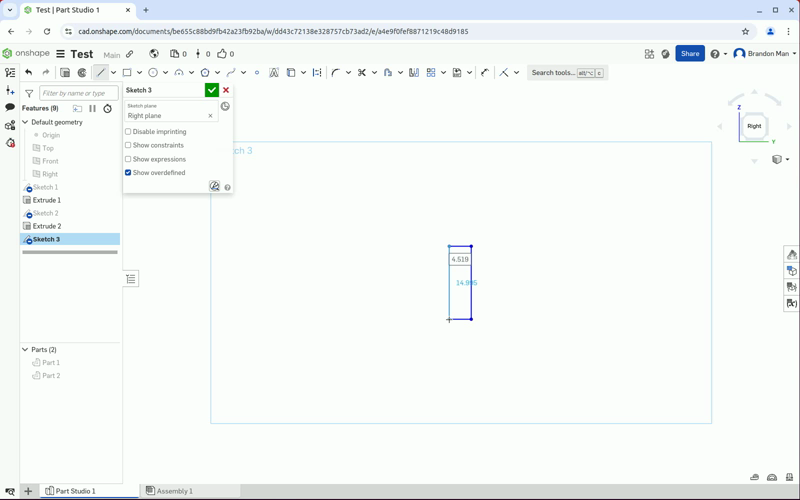
key_up(shift)
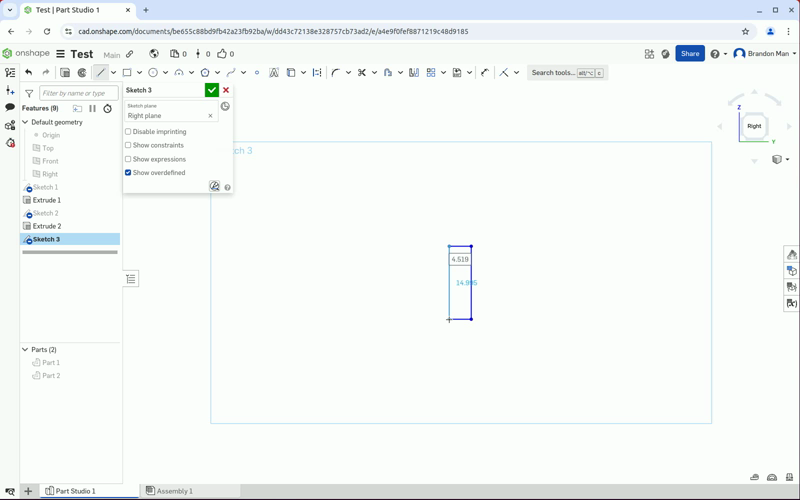
click(449, 319)
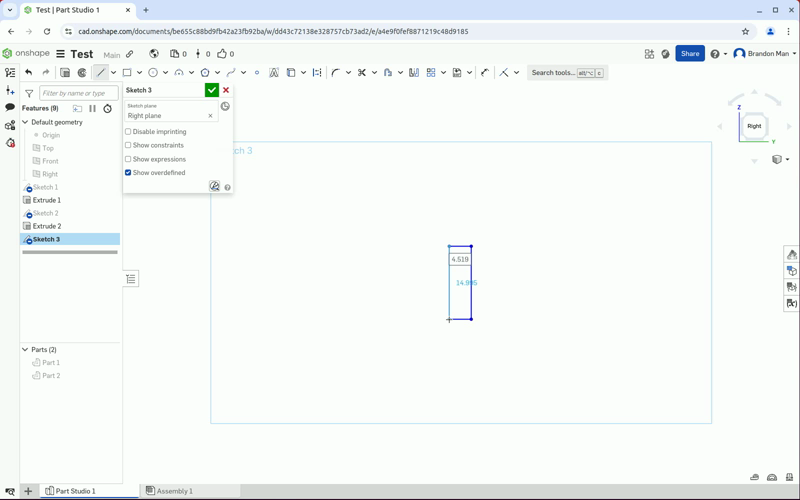
key(esc)
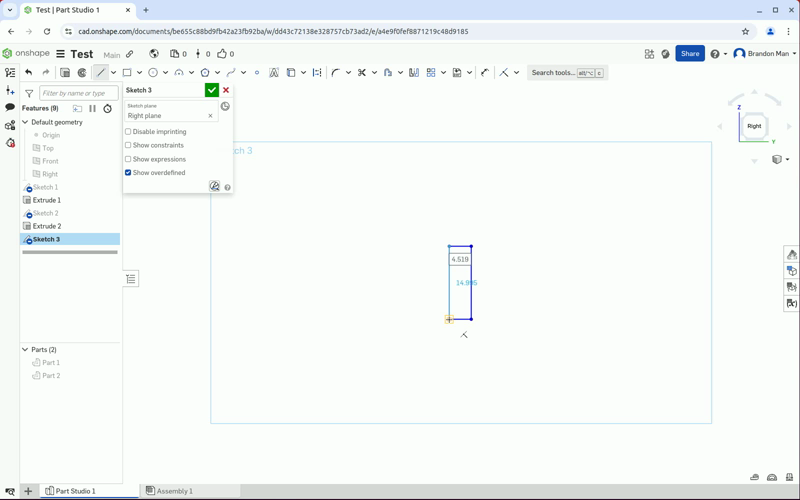
mouse_move(455, 302)
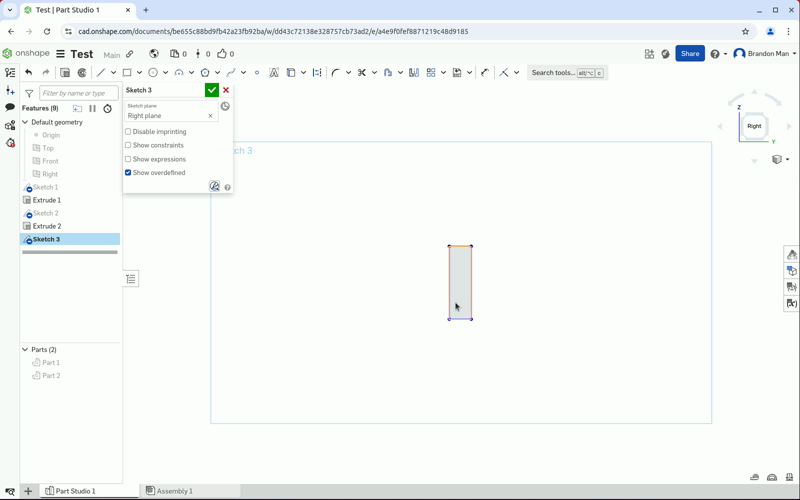
scroll(6)
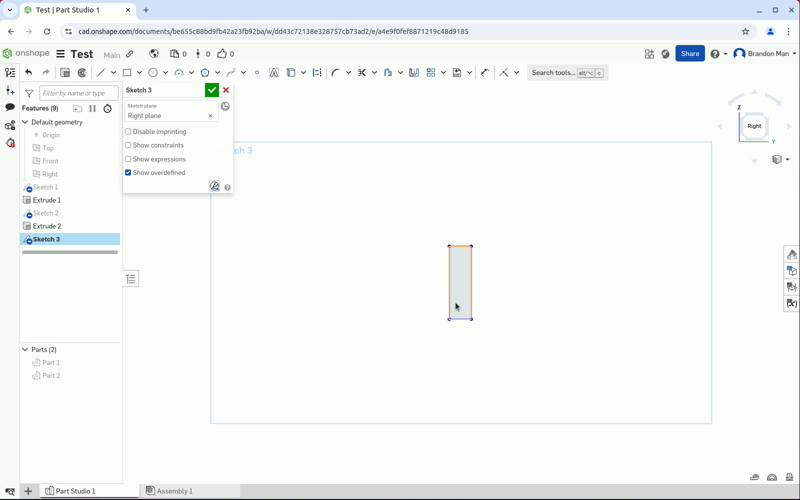
scroll(6)
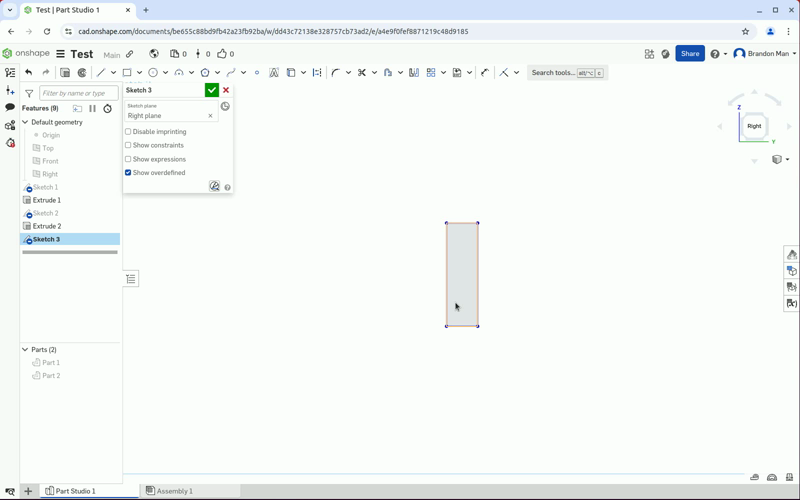
scroll(6)
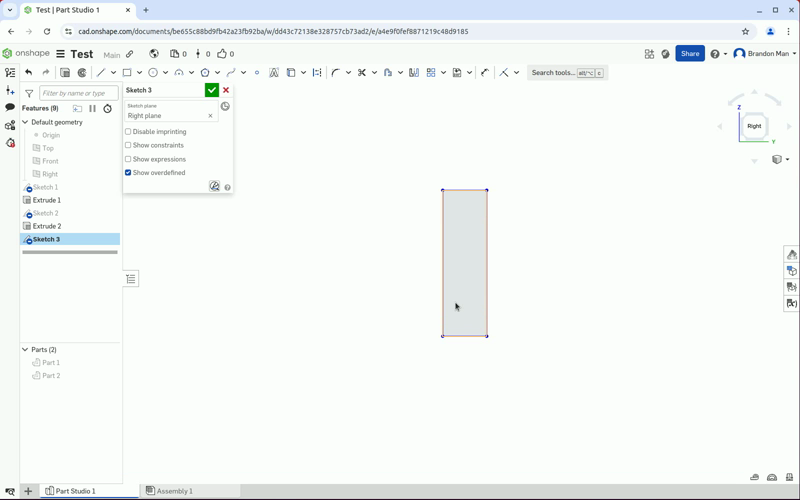
scroll(6)
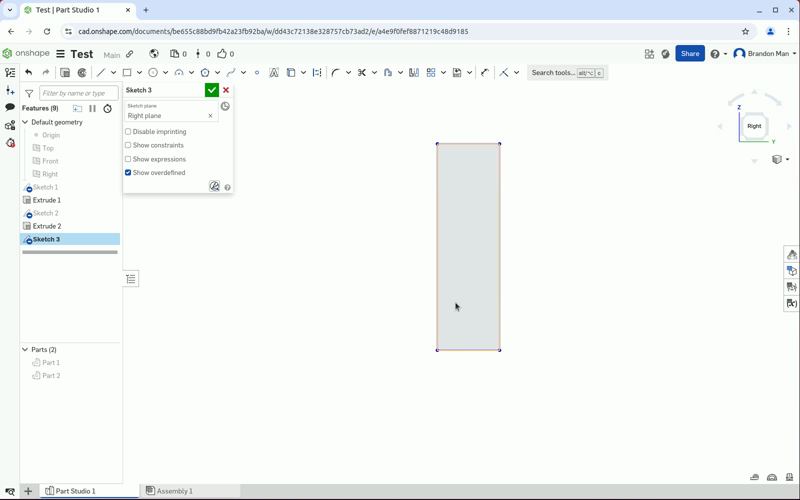
scroll(6)
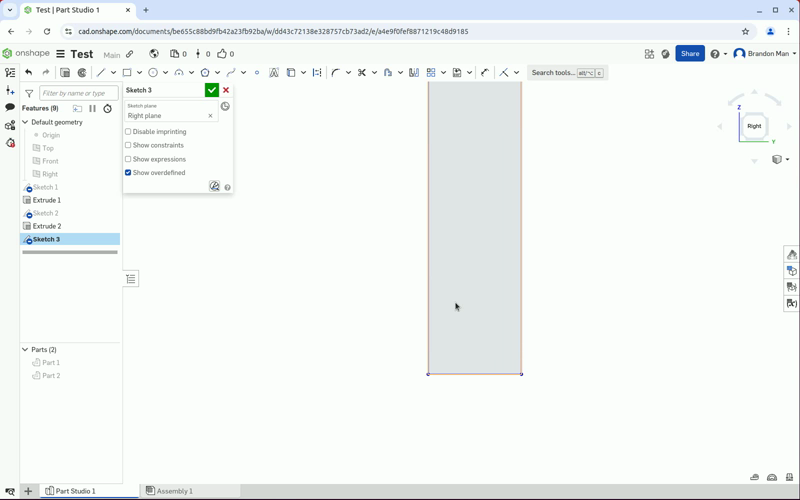
scroll(6)
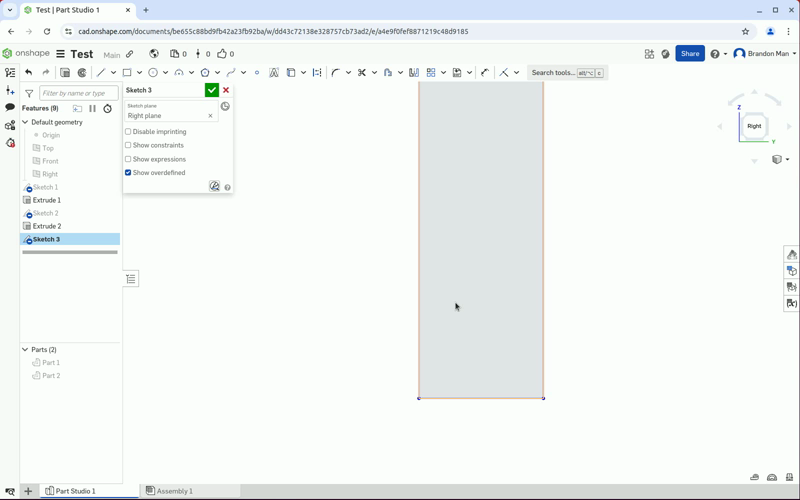
scroll(6)
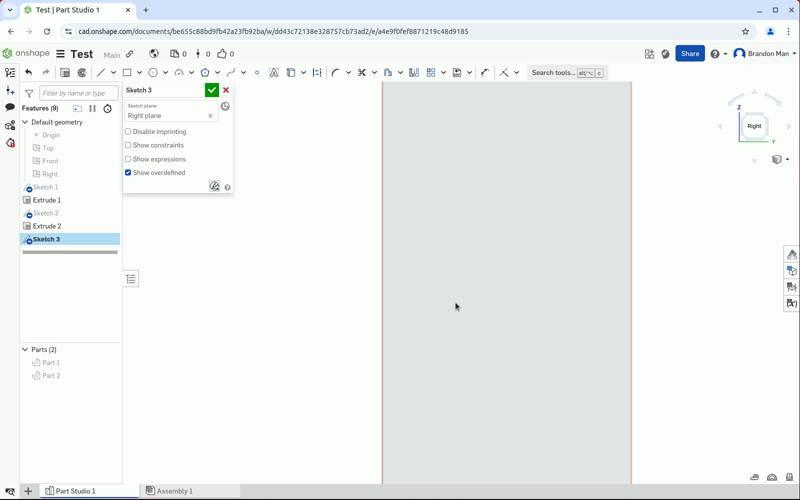
click(455, 302)
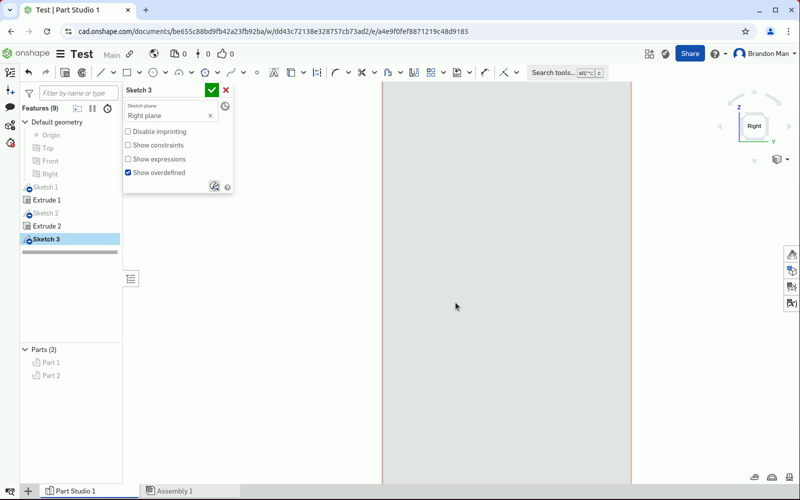
scroll(-6)
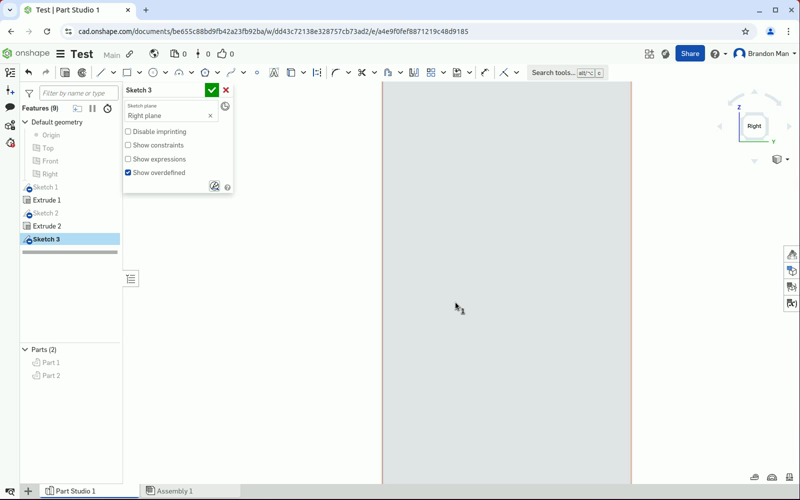
scroll(-6)
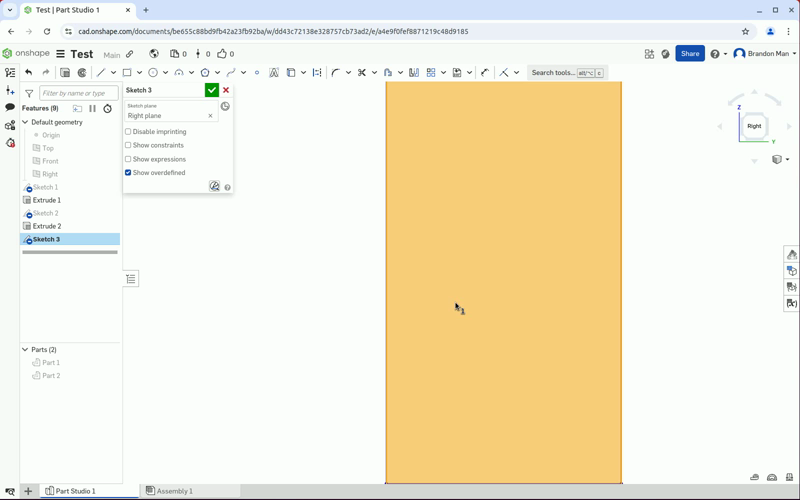
scroll(-6)
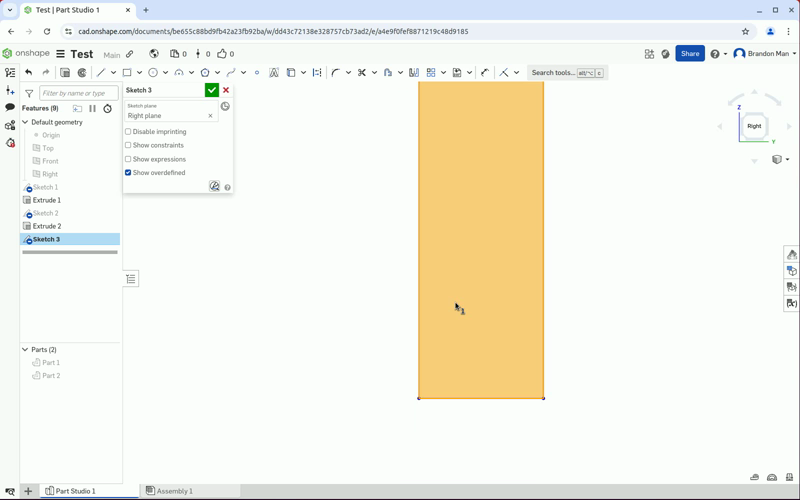
scroll(-6)
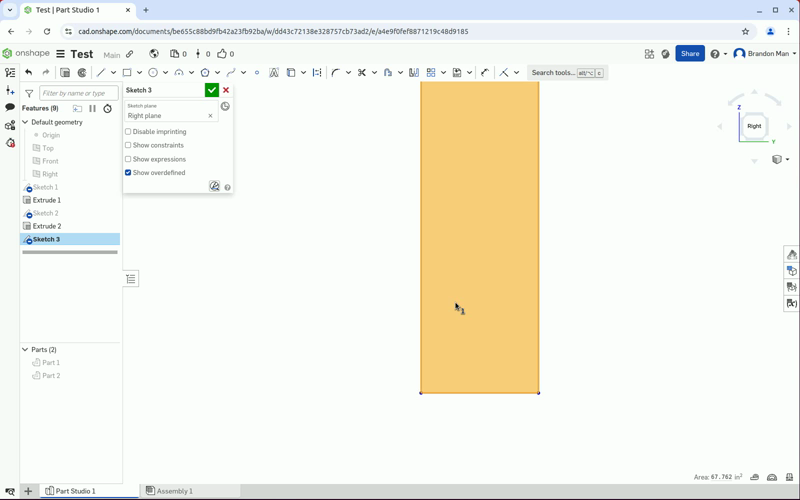
scroll(-6)
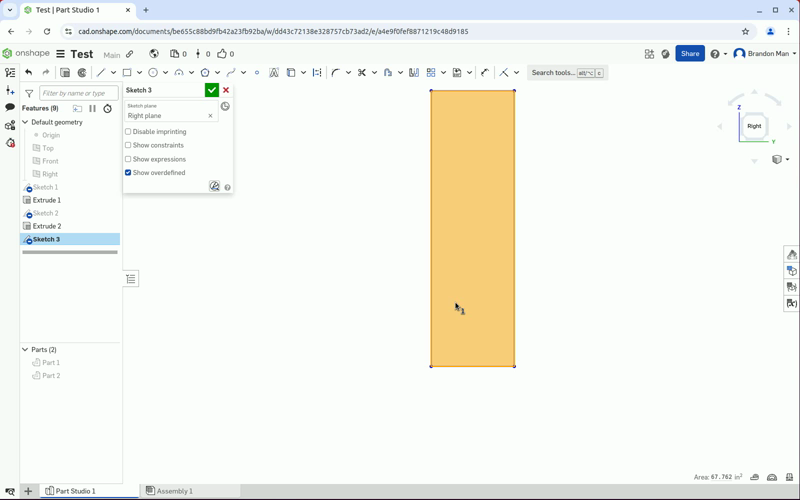
scroll(-6)
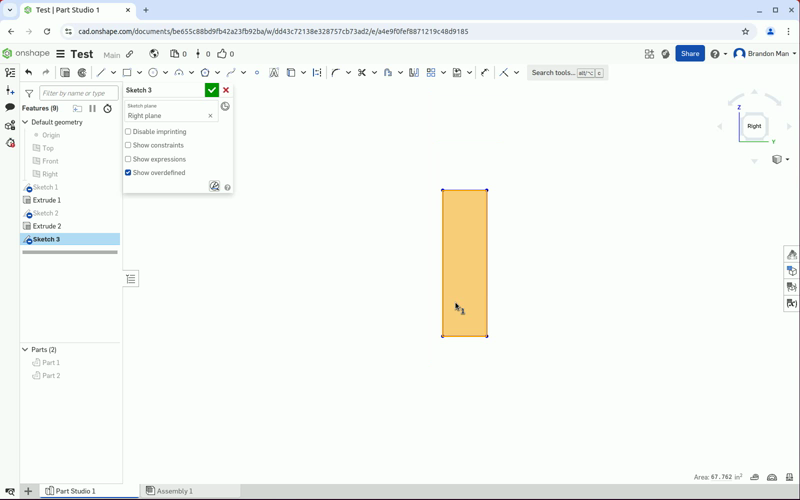
scroll(-6)
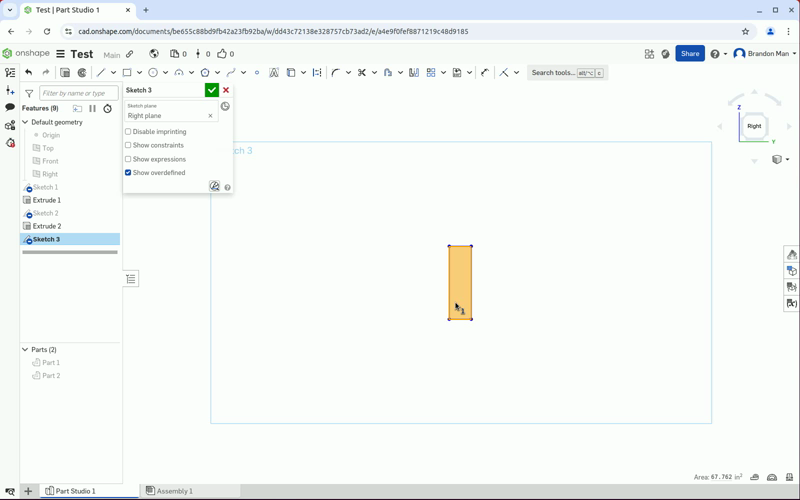
mouse_move(73, 352)
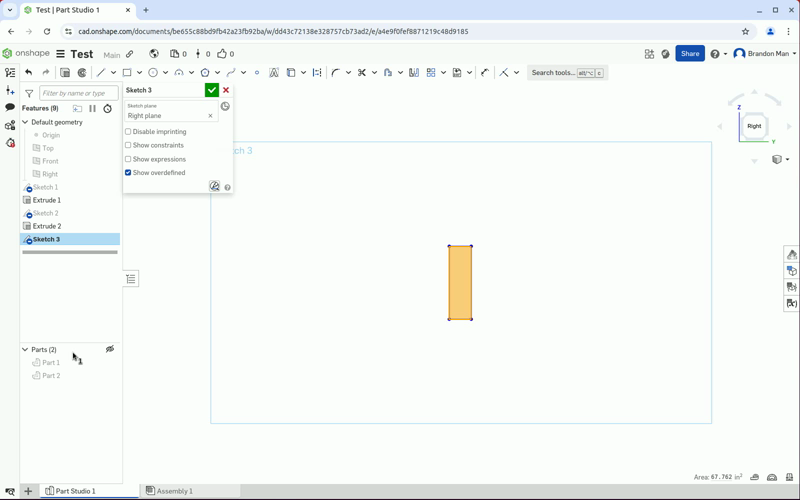
key(shift+y)
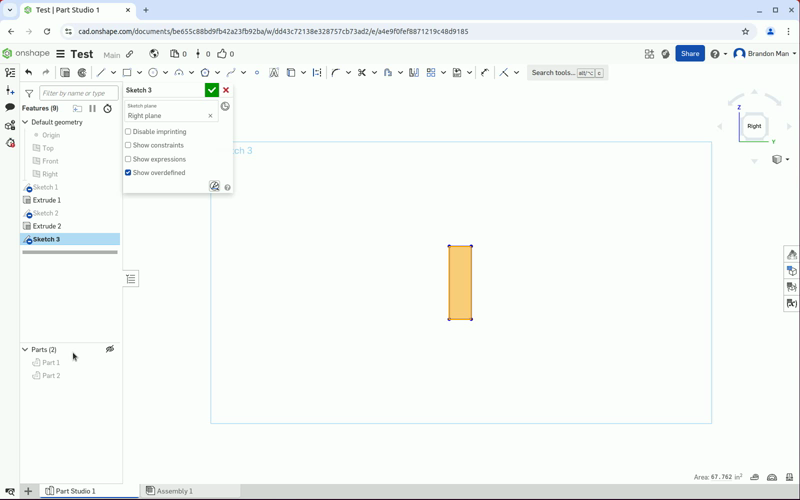
key(shift+e)
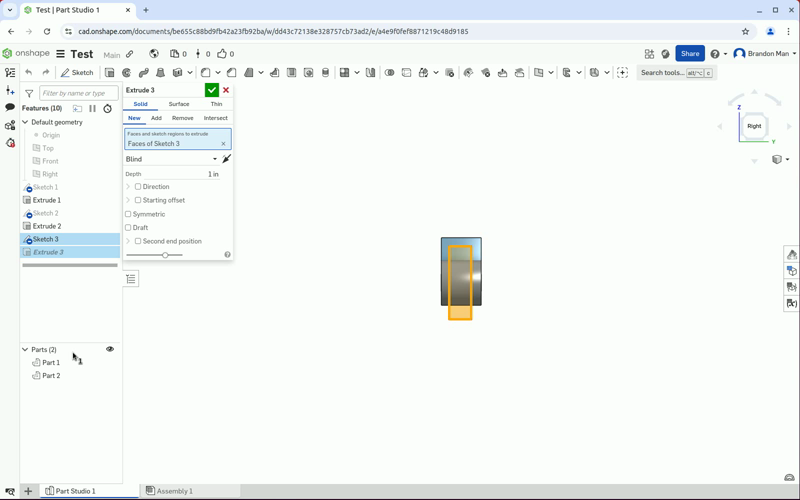
mouse_move(143, 106)
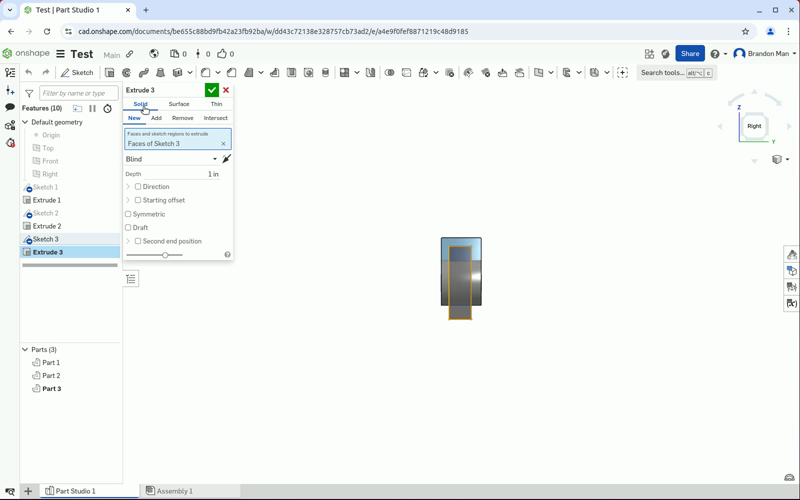
click(143, 106)
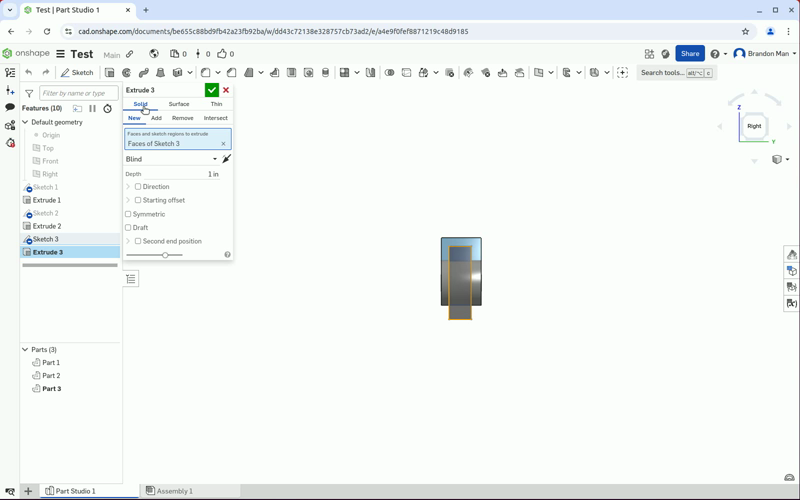
mouse_move(186, 120)
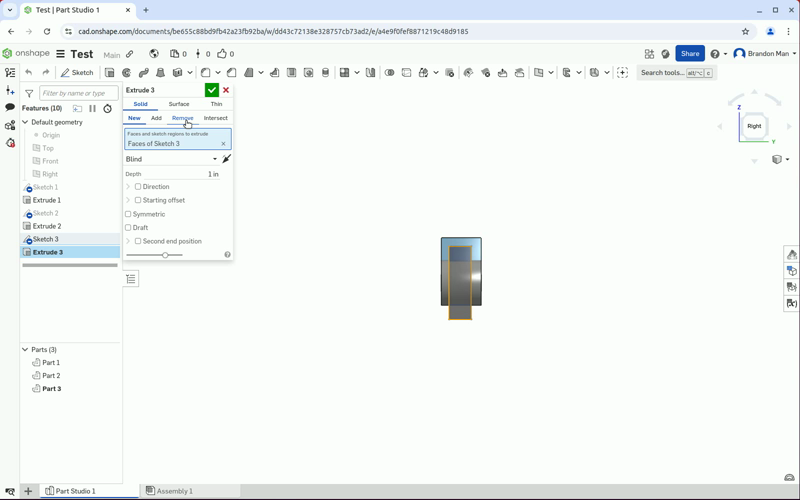
click(186, 120)
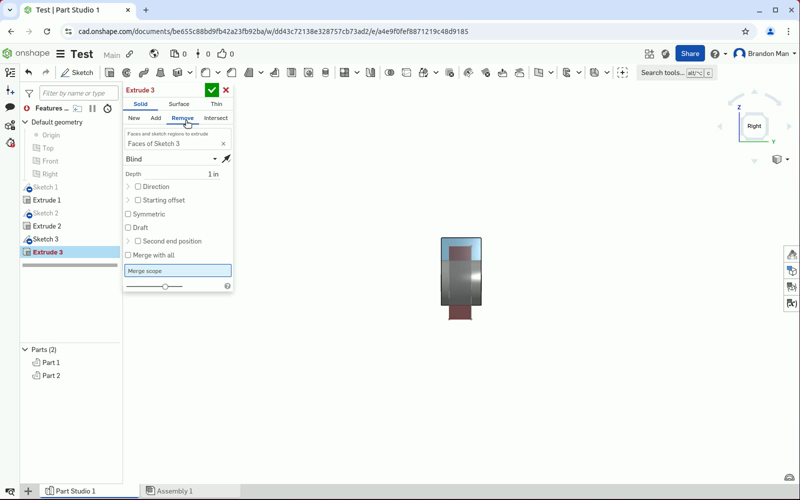
key(tab, 4)
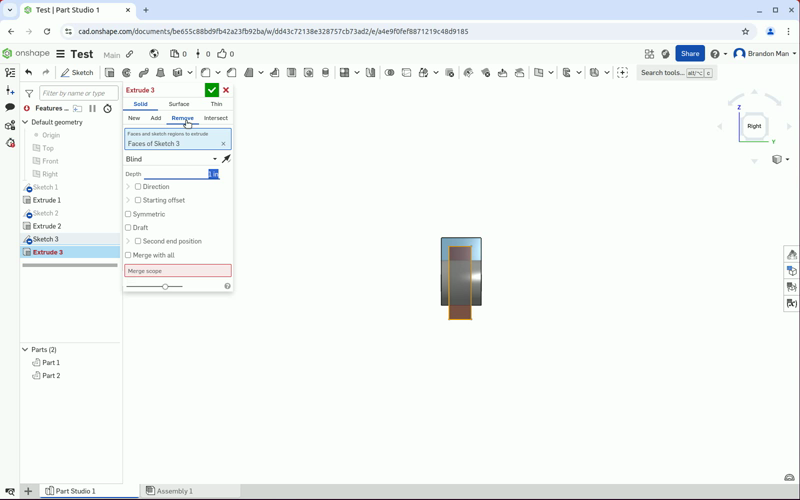
text(54.4)
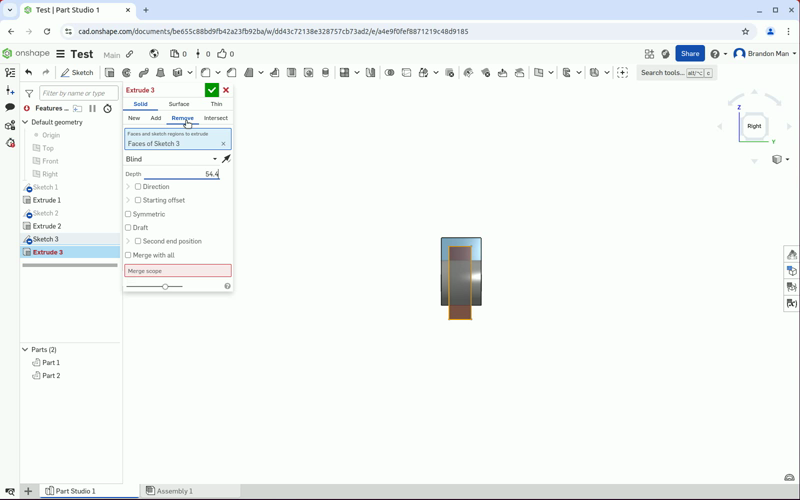
key(tab, 3)
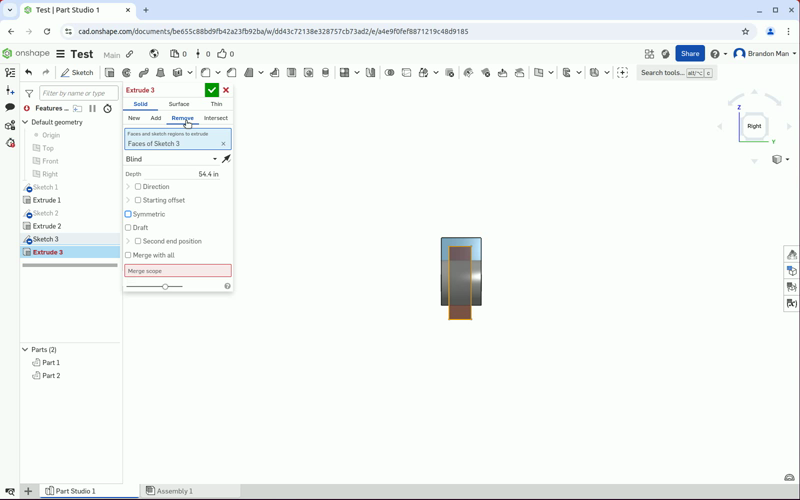
key(space)
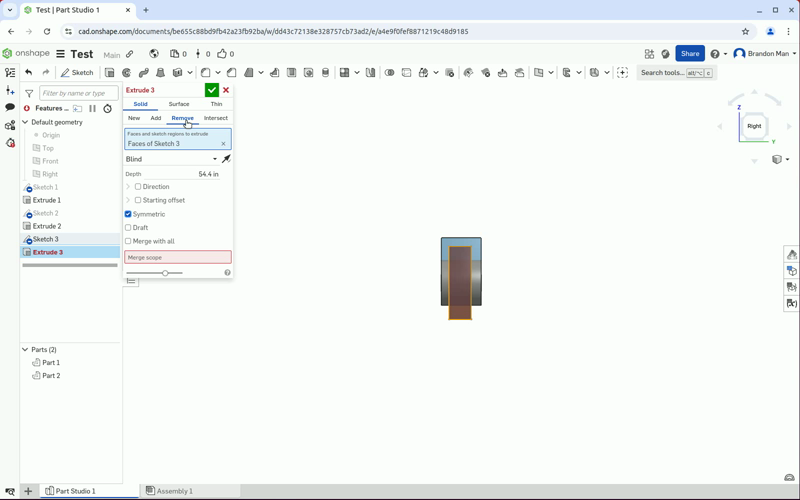
key(tab, 2)
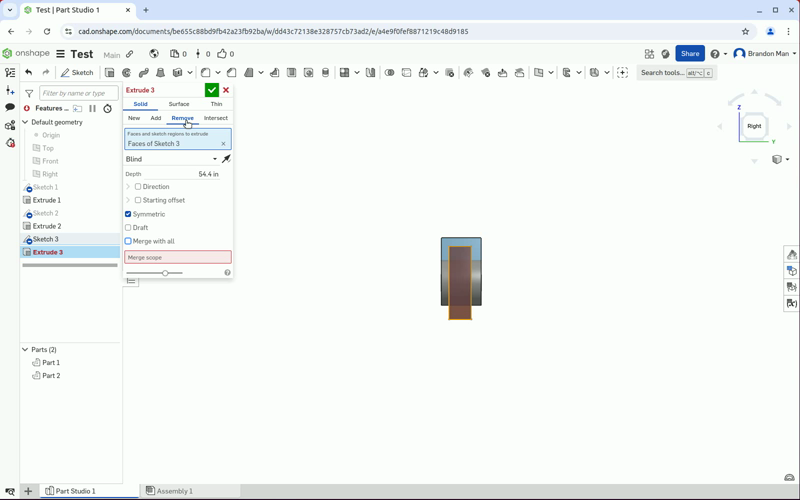
key(space)
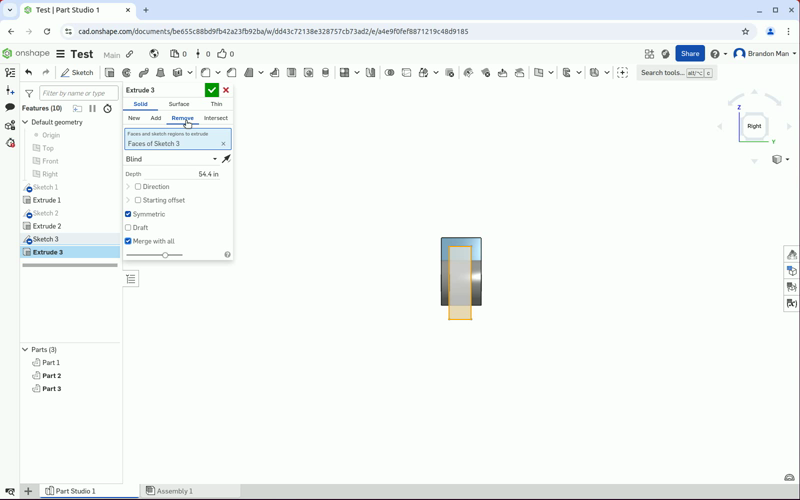
key(enter)
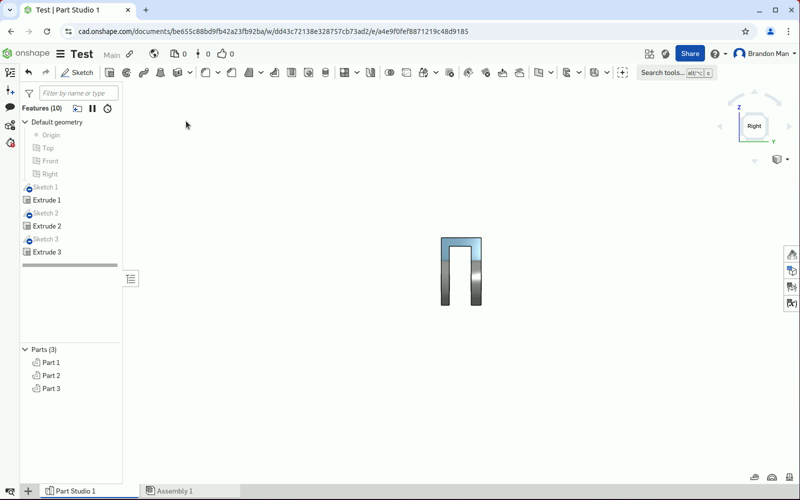
key(shift+h)
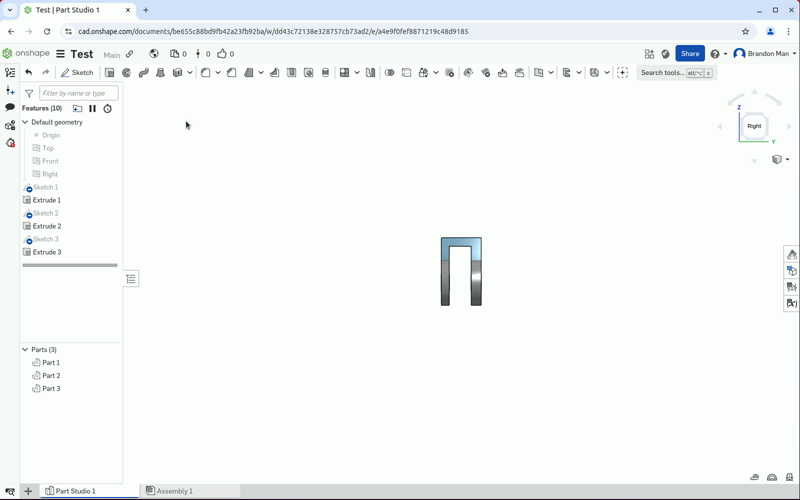
key(shift+h)
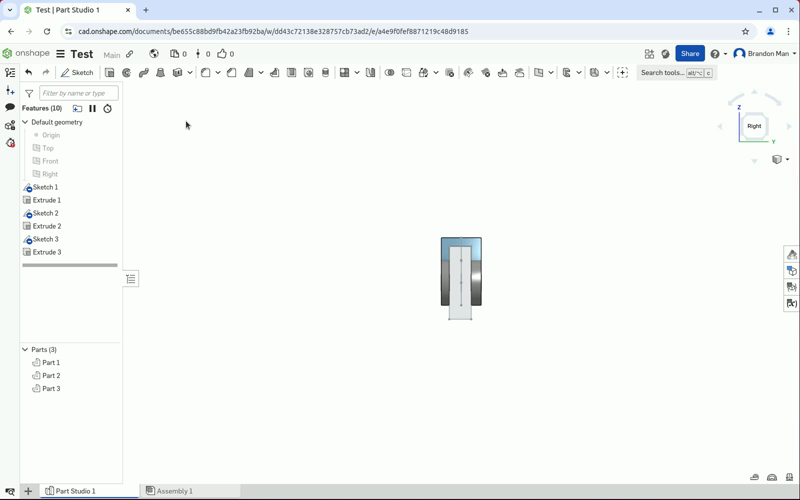
key(shift+7)
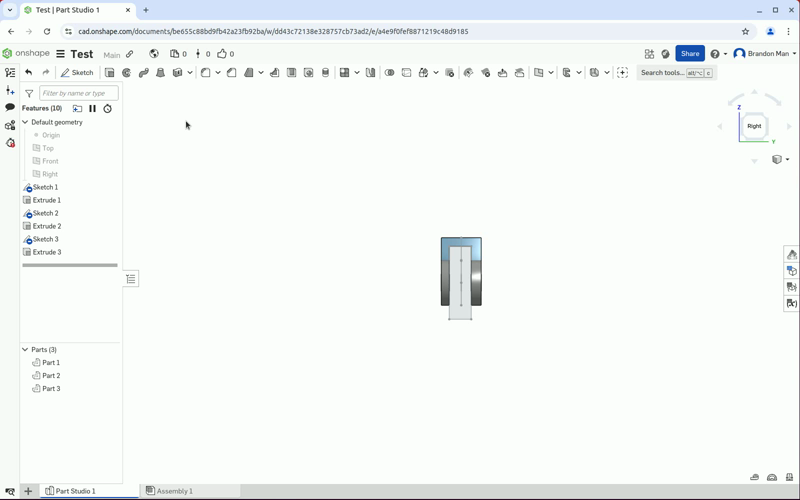
key(right, 2)
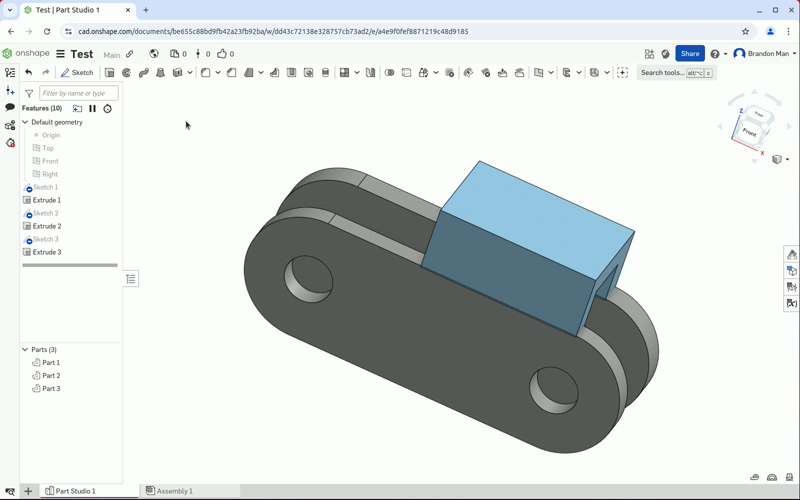
key(down, 2)
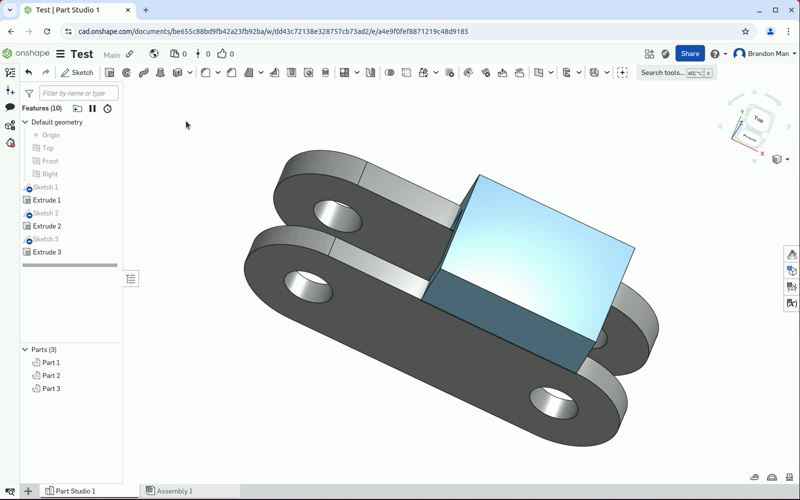
key(up, 2)
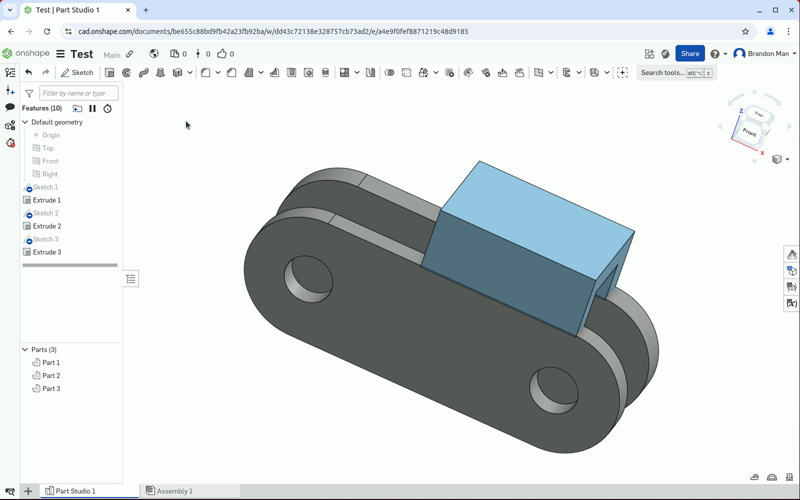
key(left, 2)
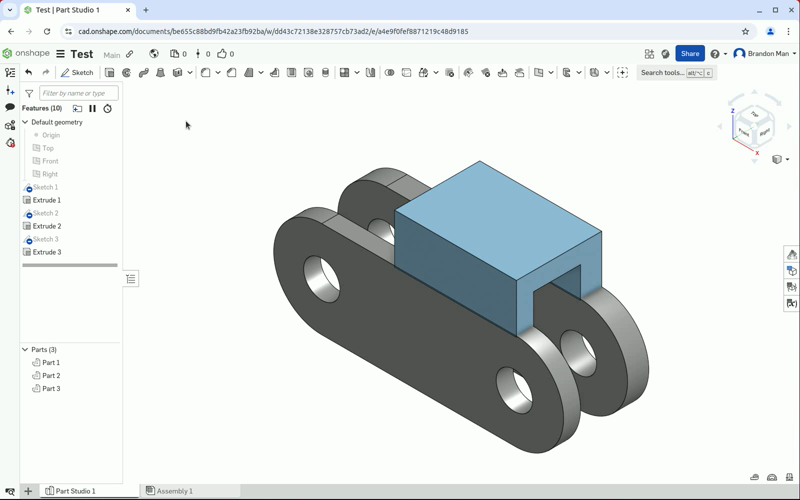
mouse_move(73, 189)
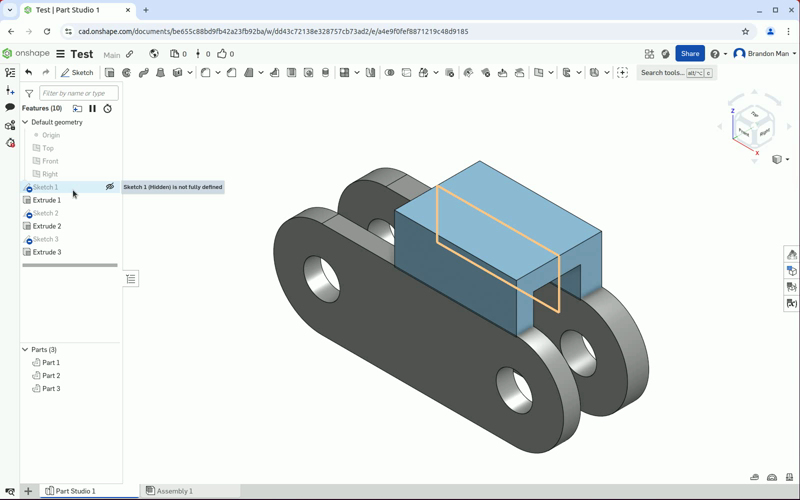
click(73, 189)